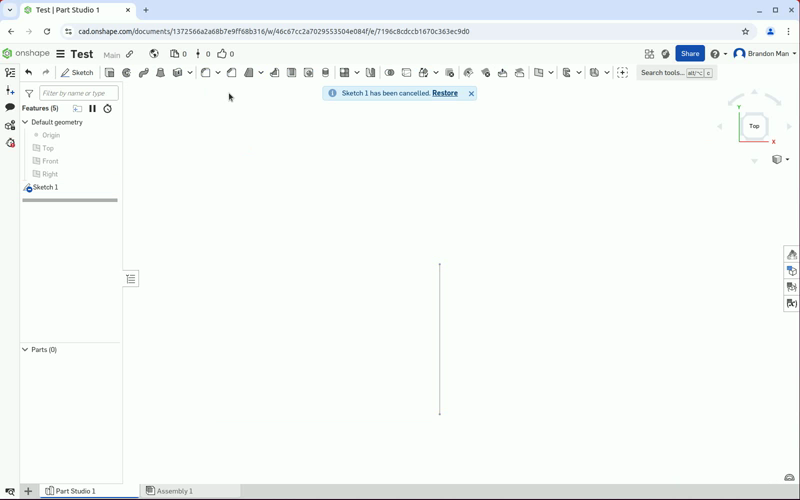
key(shift+h)
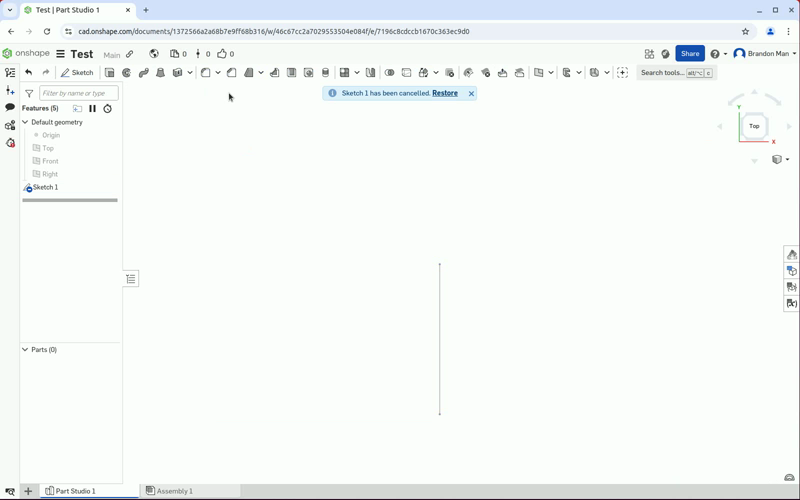
key(shift+s)
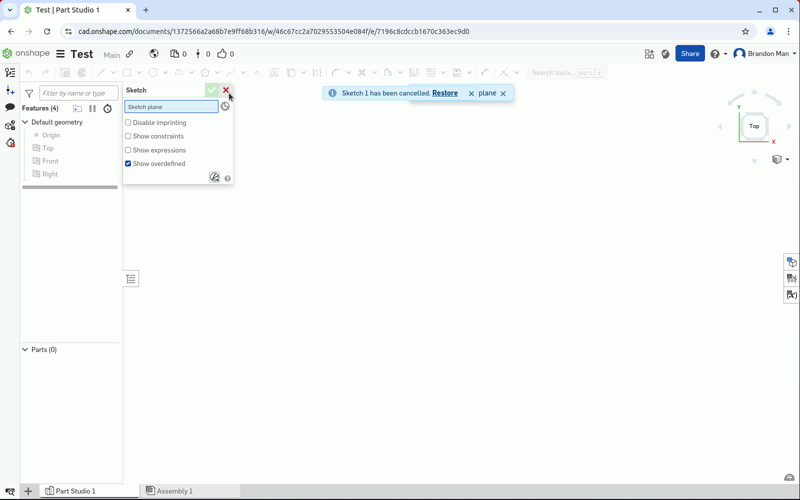
mouse_move(73, 150)
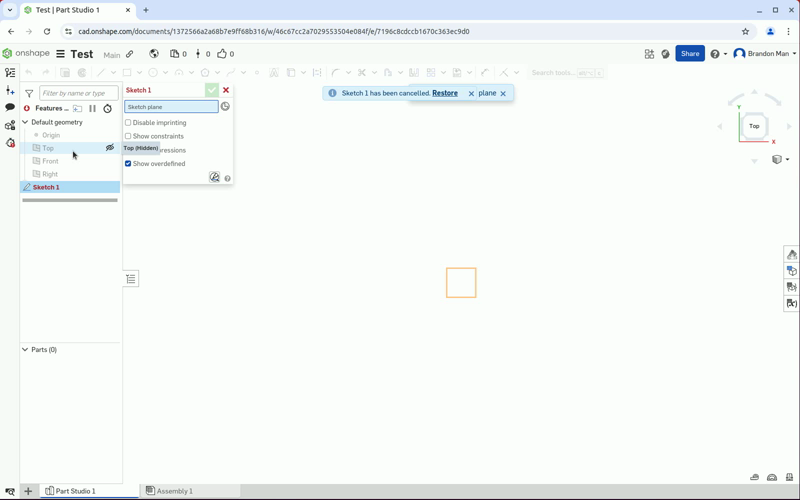
click(73, 150)
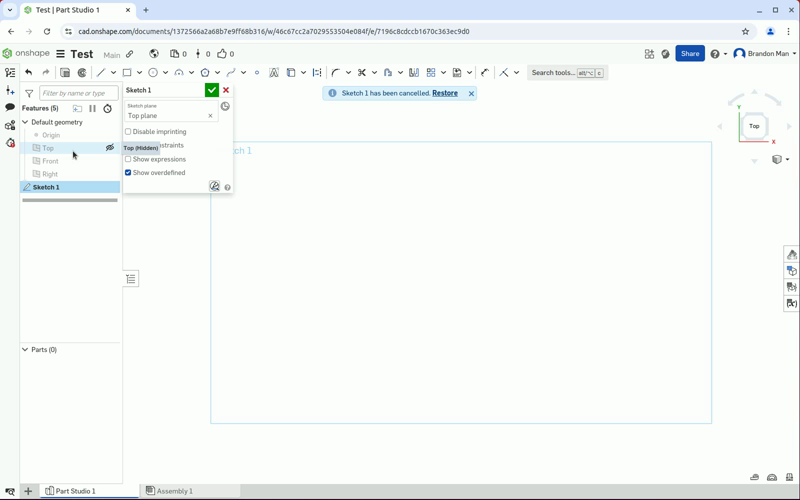
mouse_move(73, 352)
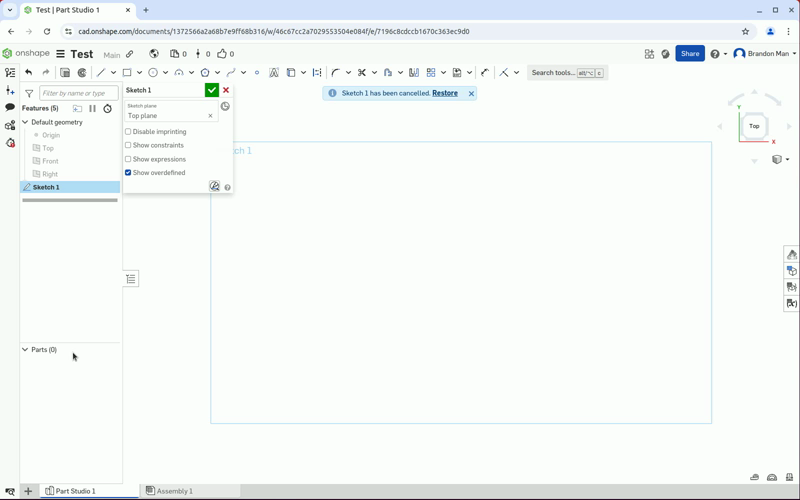
key(y)
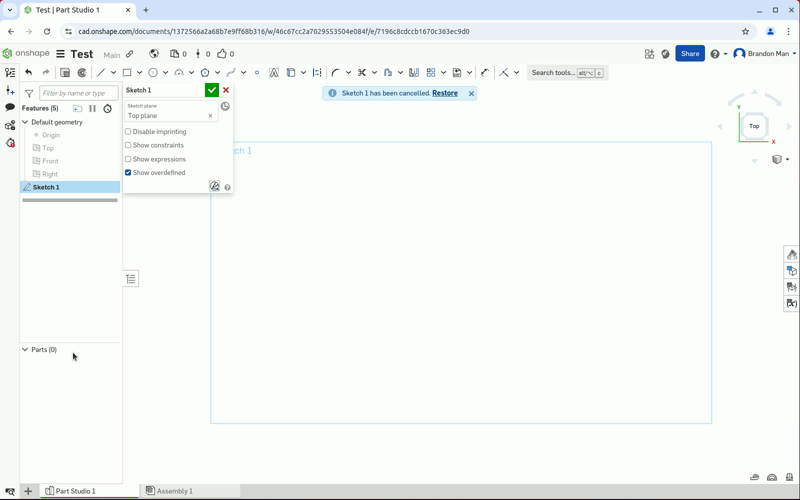
key(l)
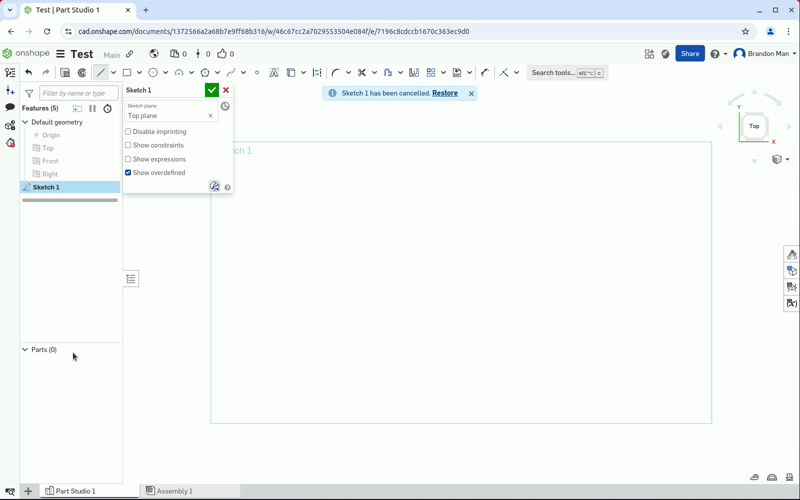
key_down(shift)
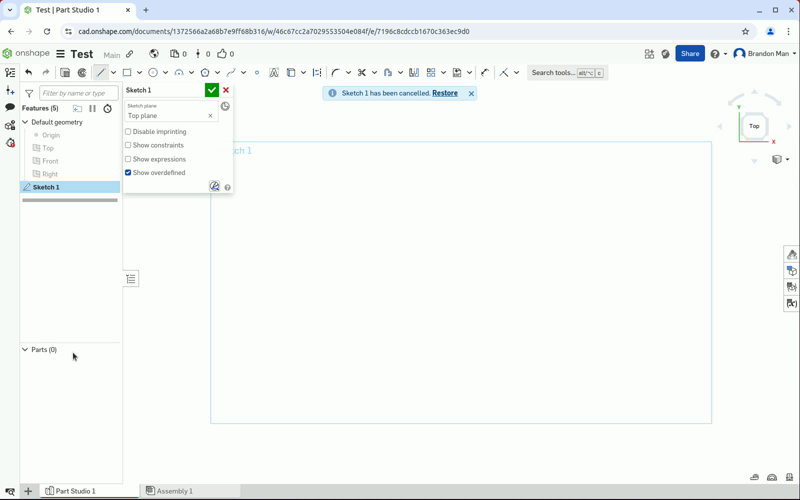
mouse_move(460, 391)
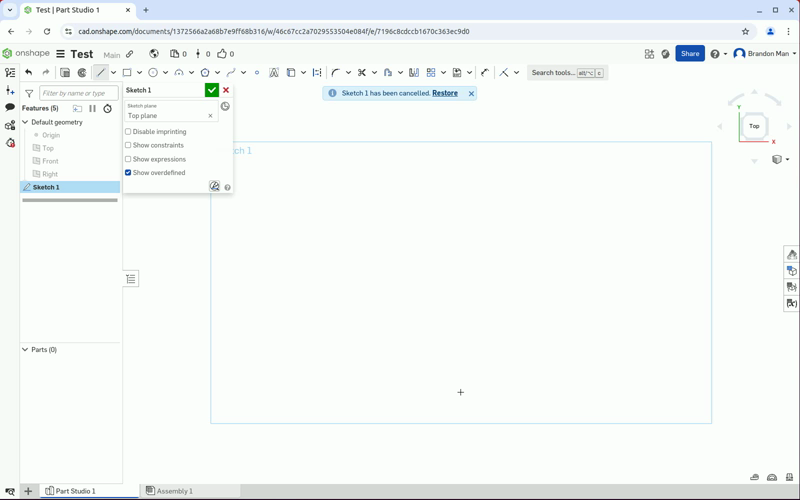
click(460, 391)
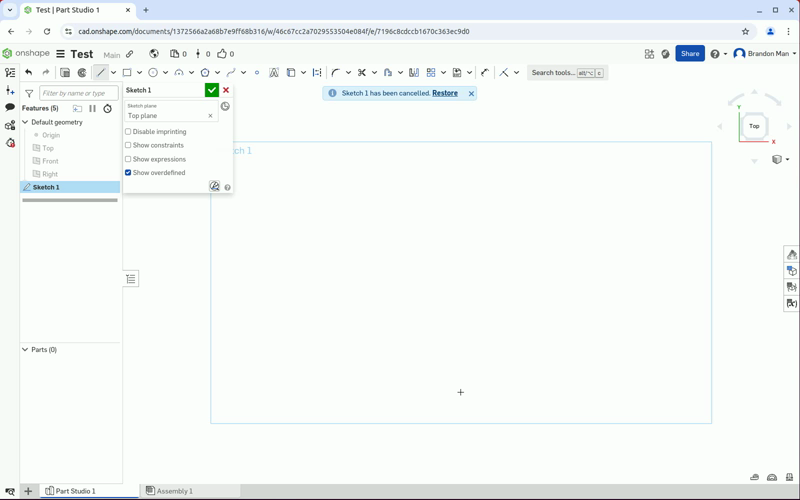
key_up(shift)
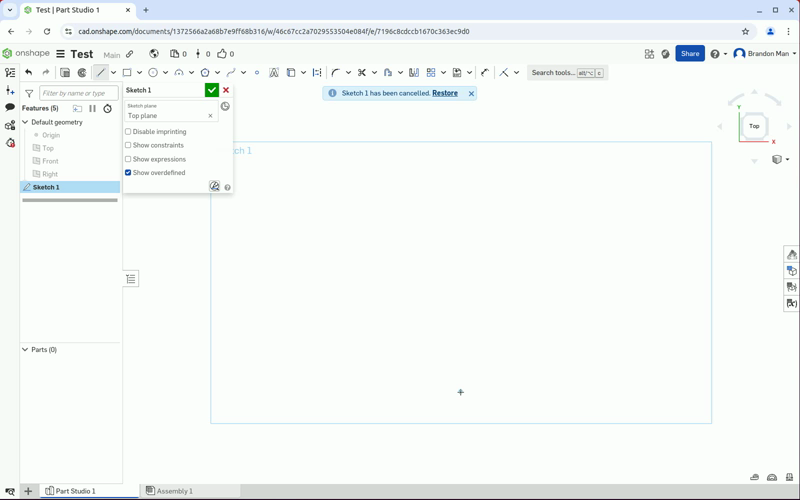
key_down(shift)
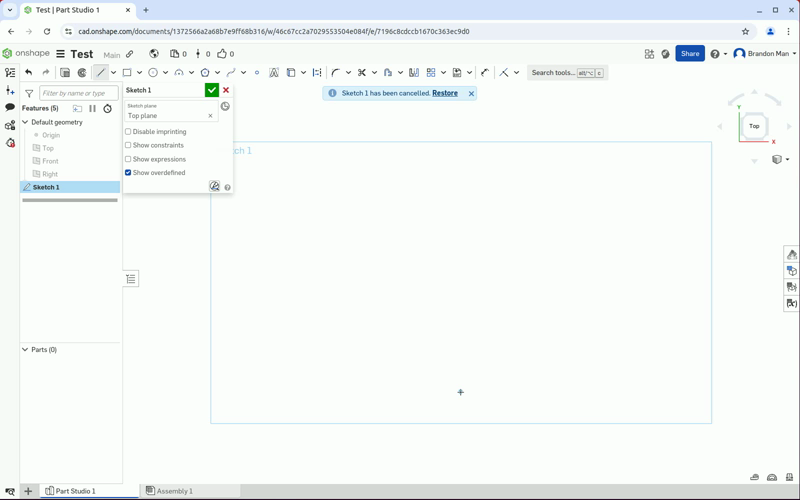
mouse_move(490, 391)
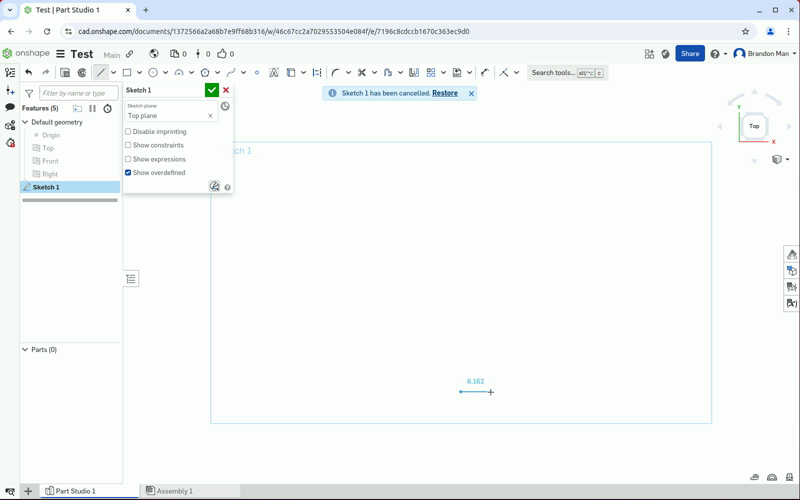
mouse_move(484, 391)
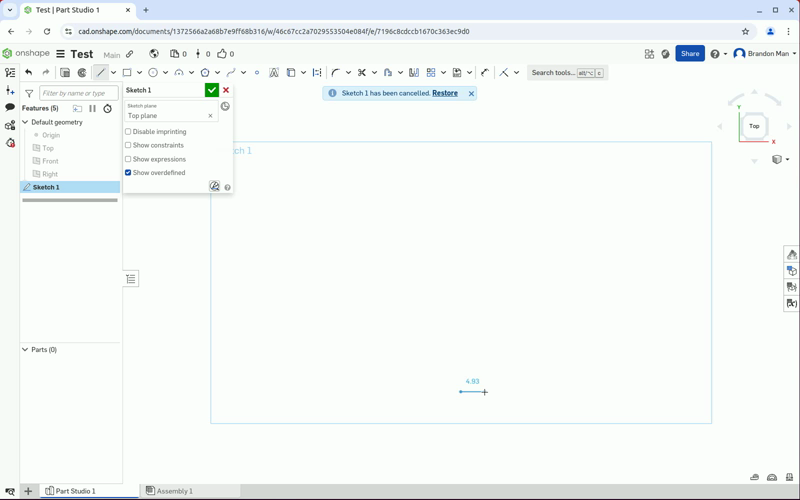
click(484, 391)
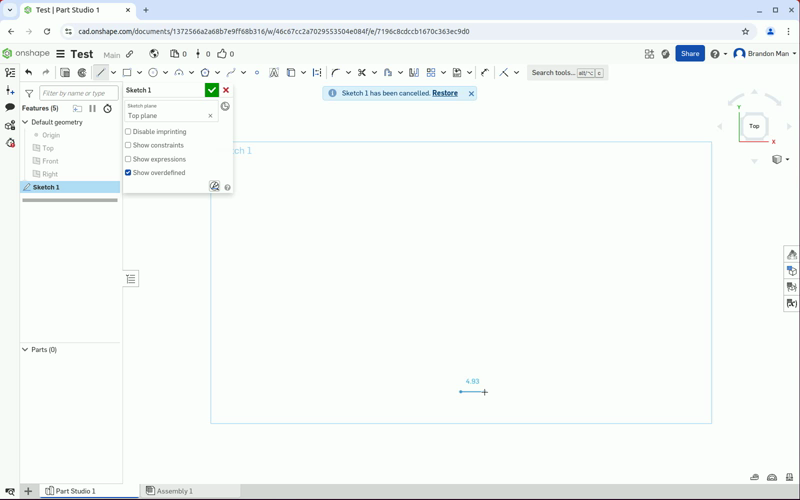
key_up(shift)
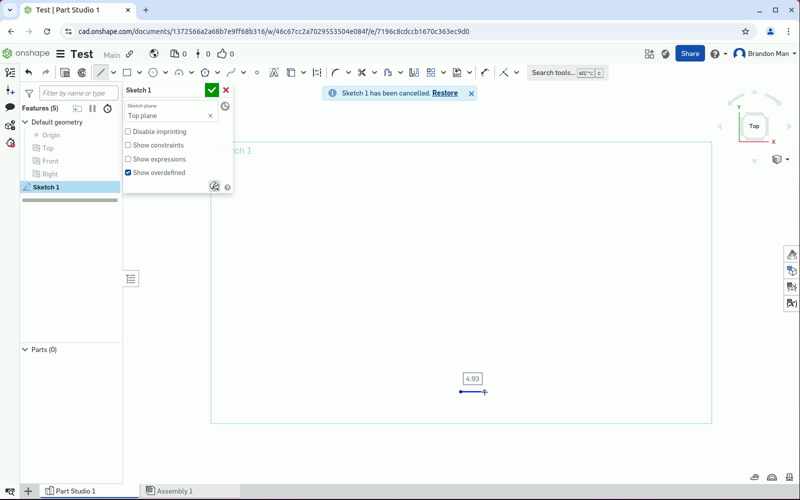
key(esc)
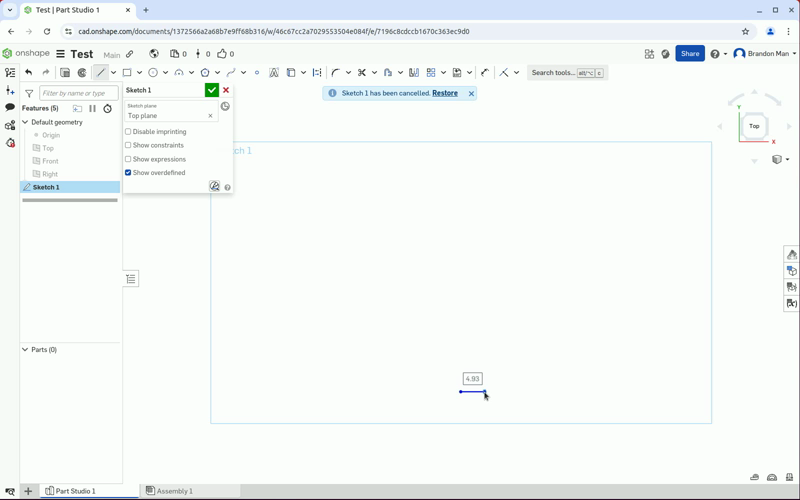
key(a)
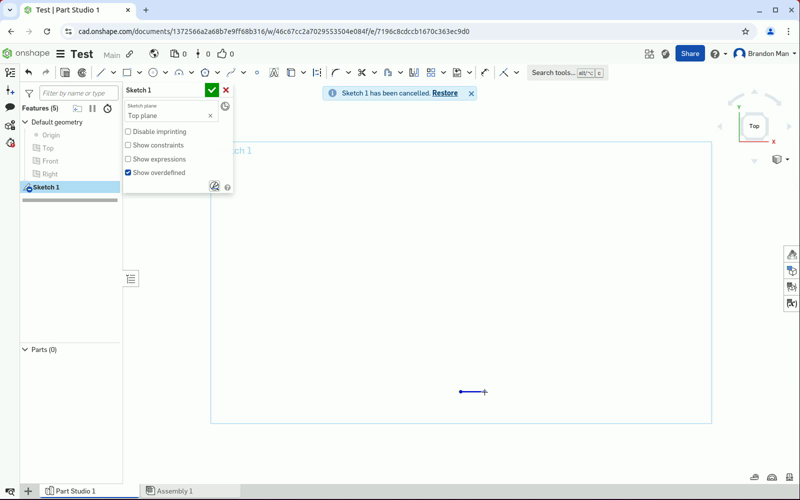
mouse_move(484, 391)
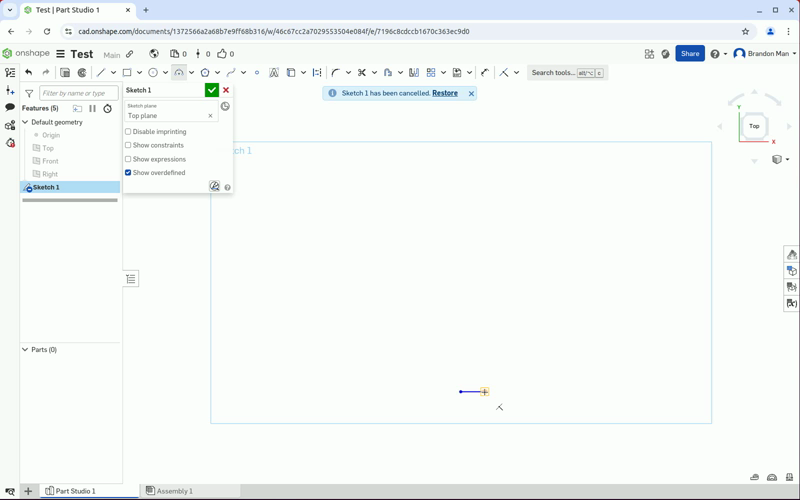
click(484, 391)
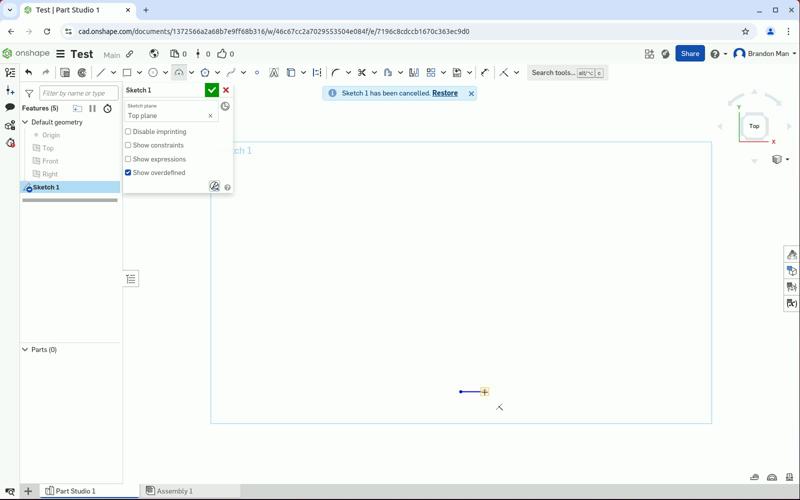
key_down(shift)
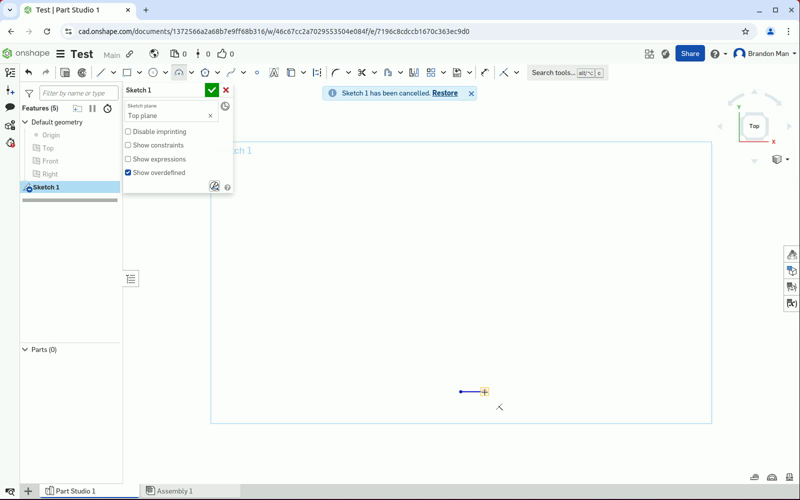
mouse_move(492, 391)
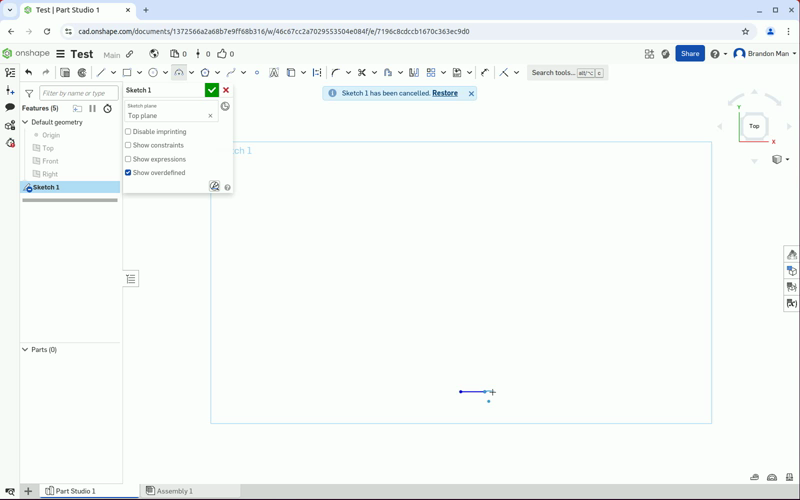
click(492, 391)
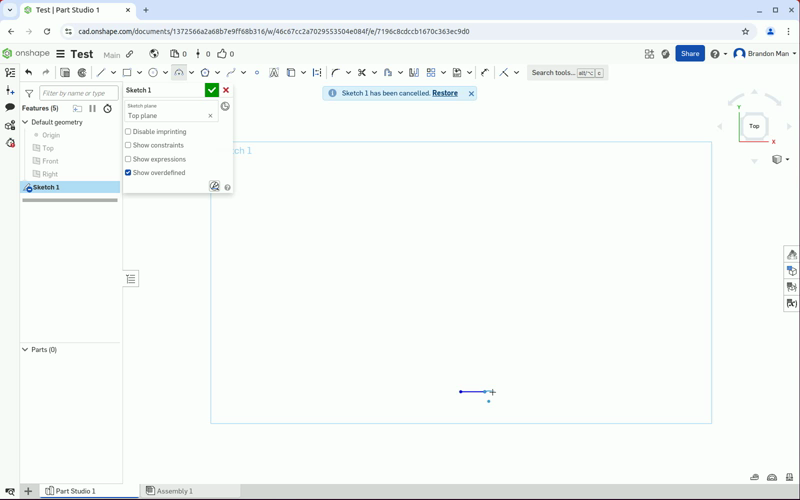
mouse_move(489, 383)
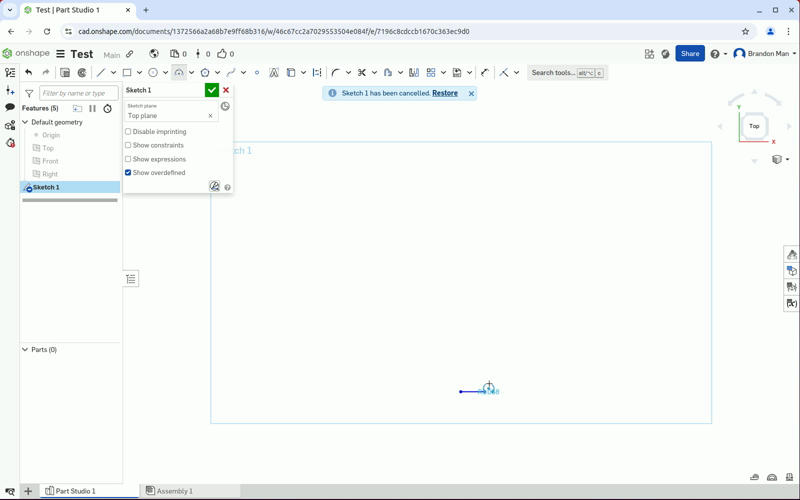
click(489, 383)
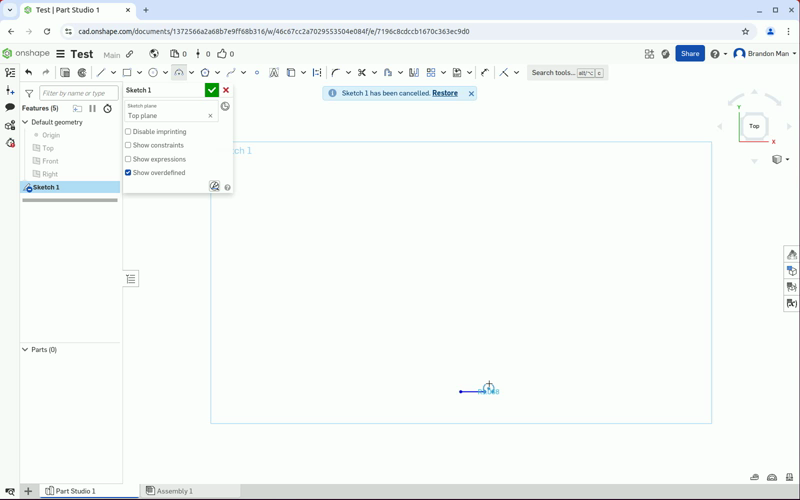
key_up(shift)
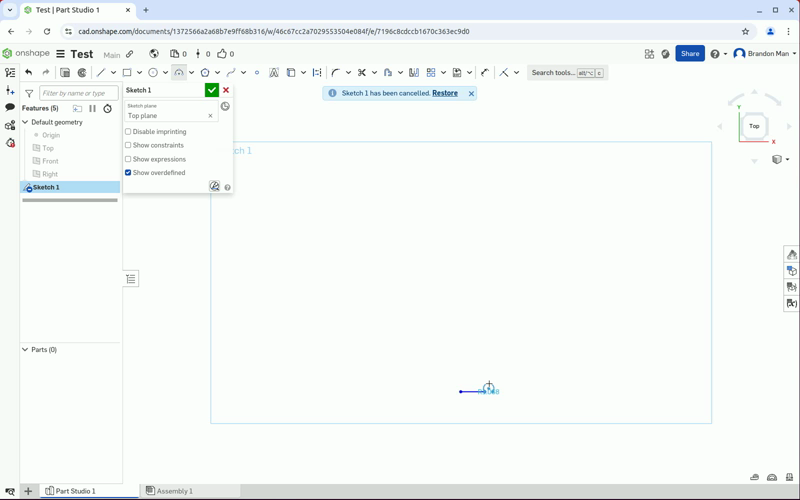
key(esc)
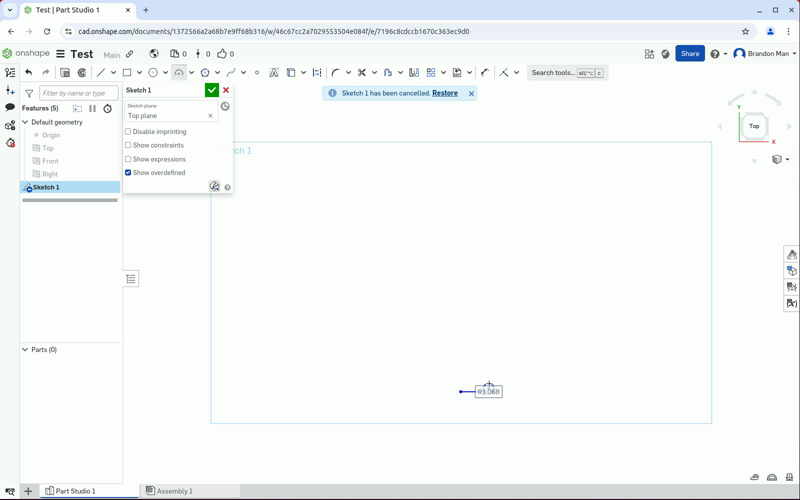
key(l)
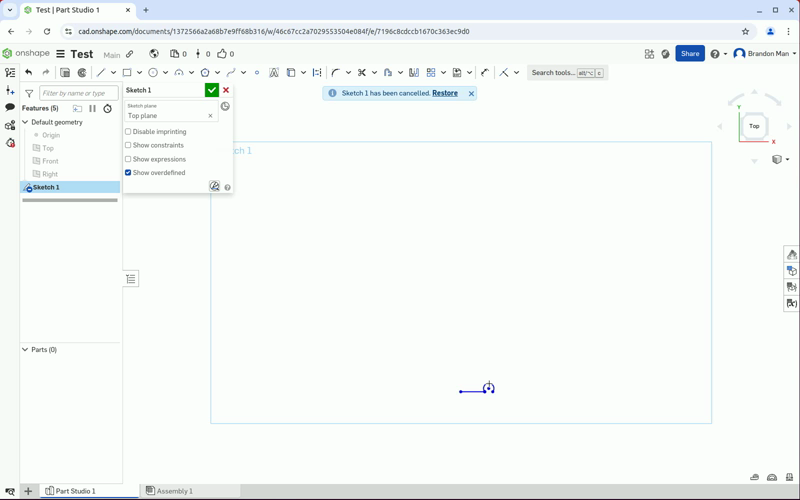
mouse_move(492, 391)
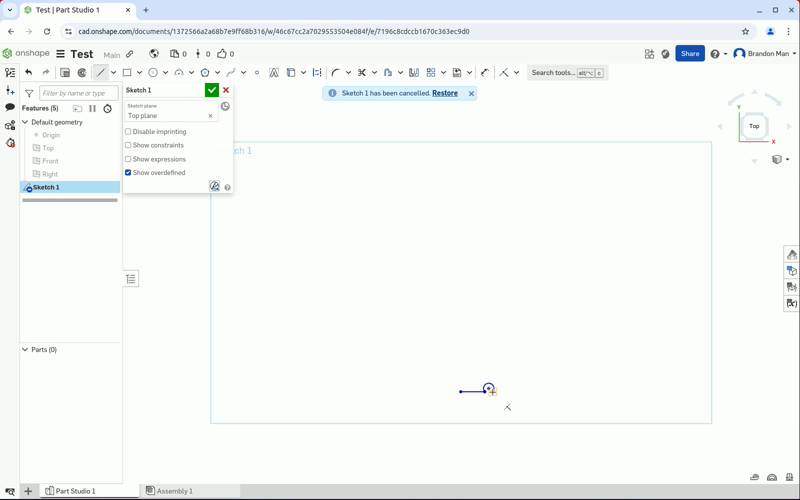
click(492, 391)
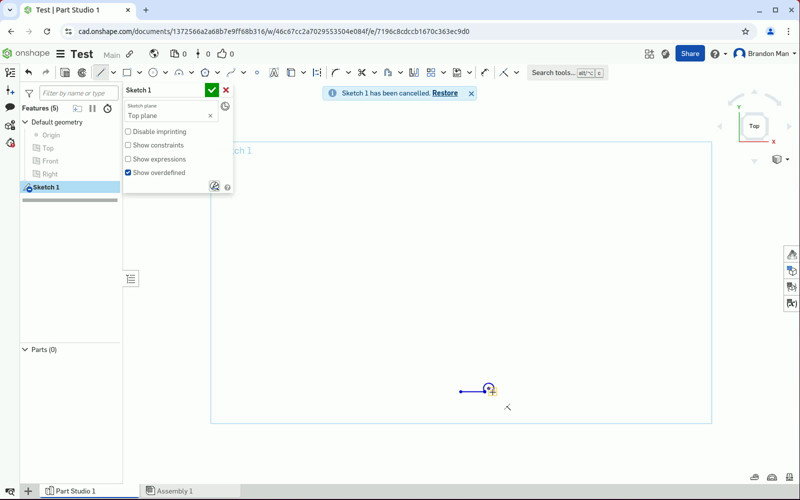
key_down(shift)
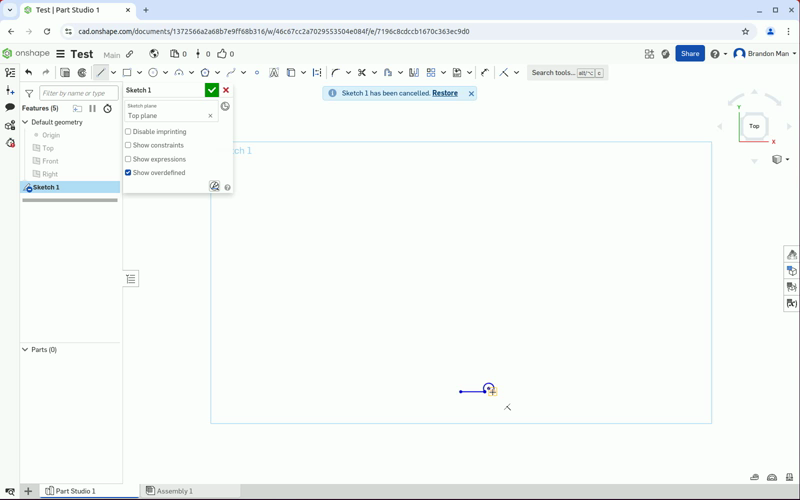
mouse_move(522, 391)
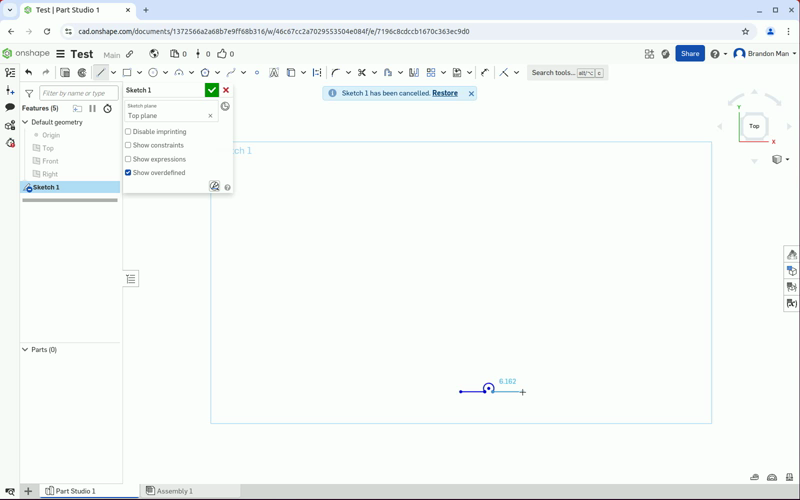
mouse_move(525, 391)
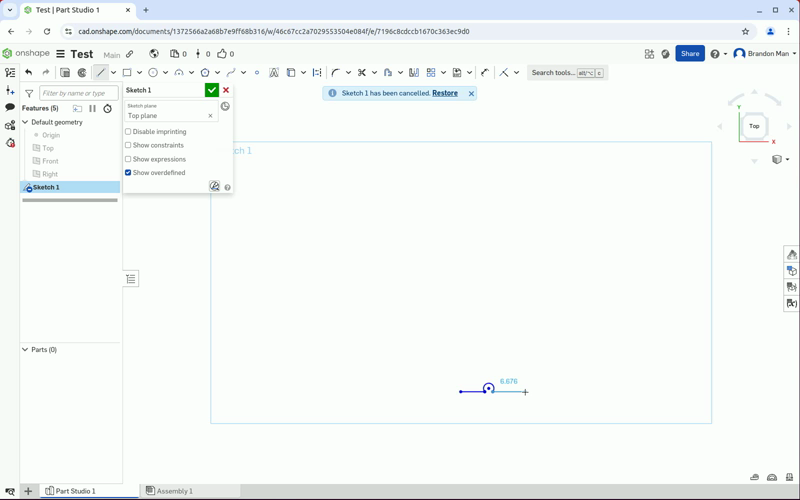
click(525, 391)
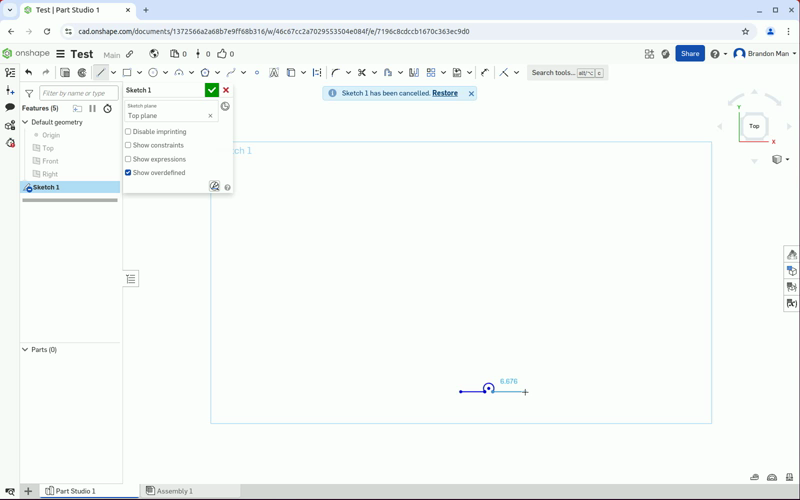
key_up(shift)
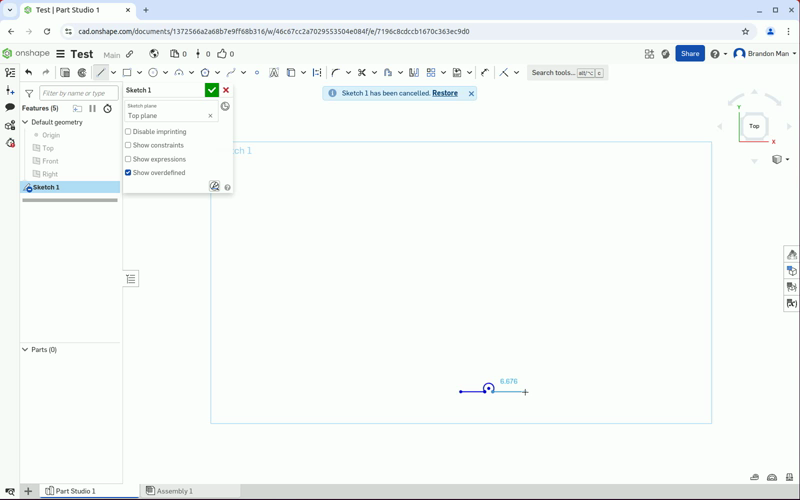
key(esc)
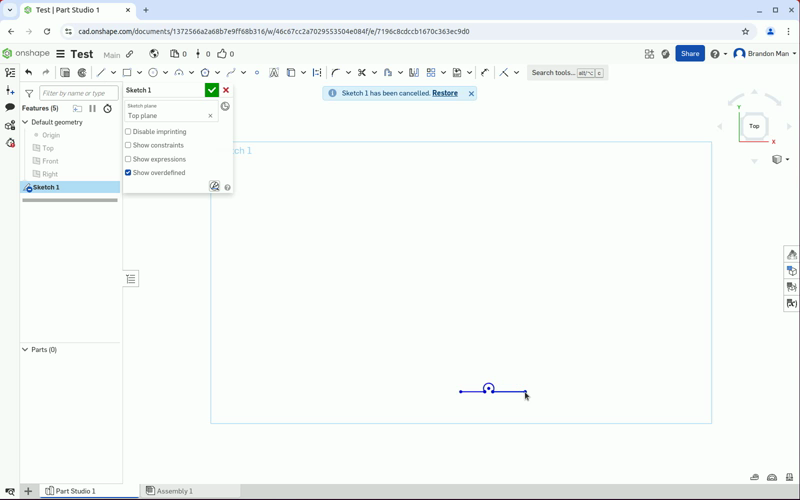
key(a)
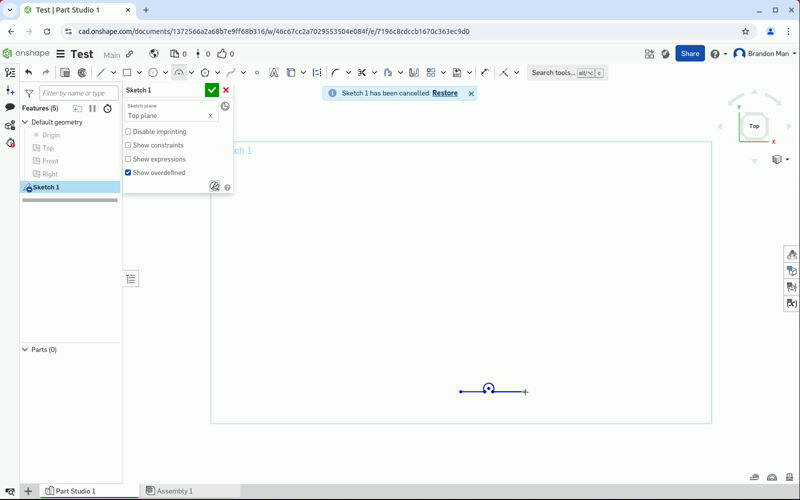
mouse_move(525, 391)
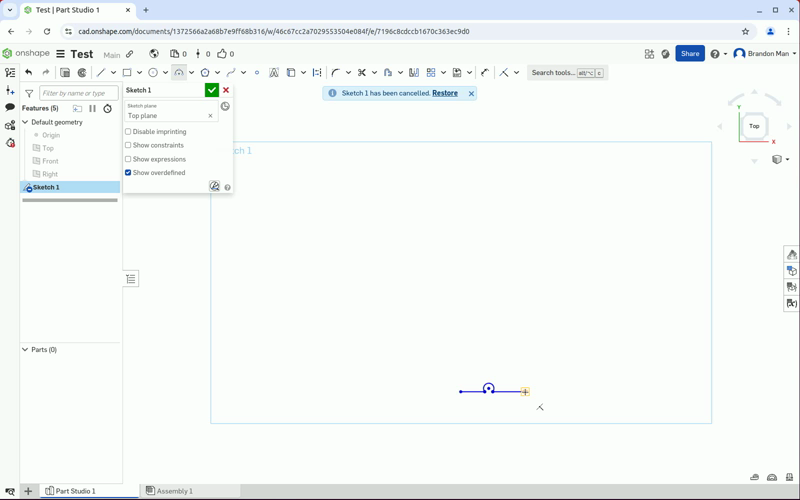
click(525, 391)
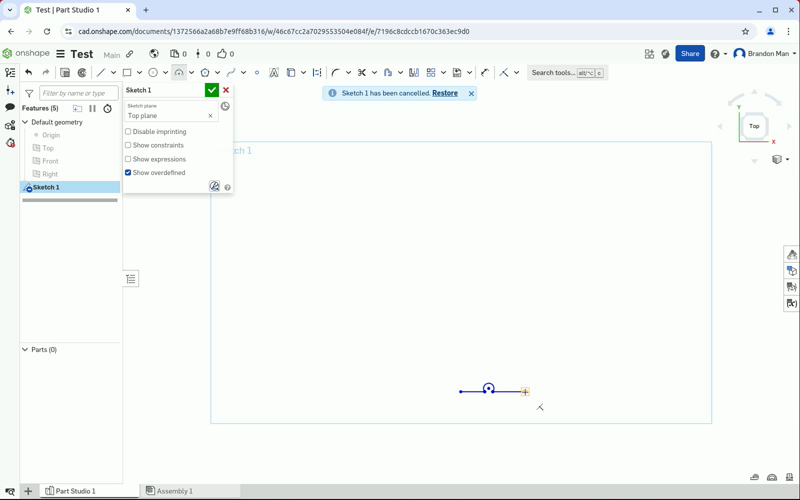
key_down(shift)
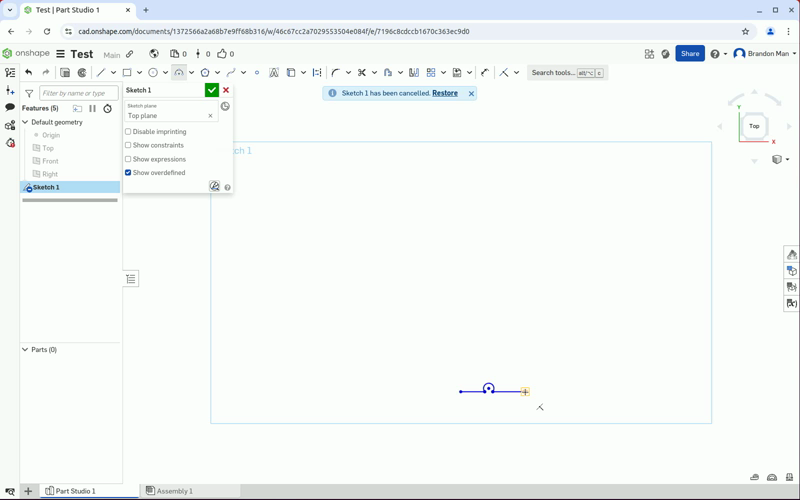
mouse_move(531, 391)
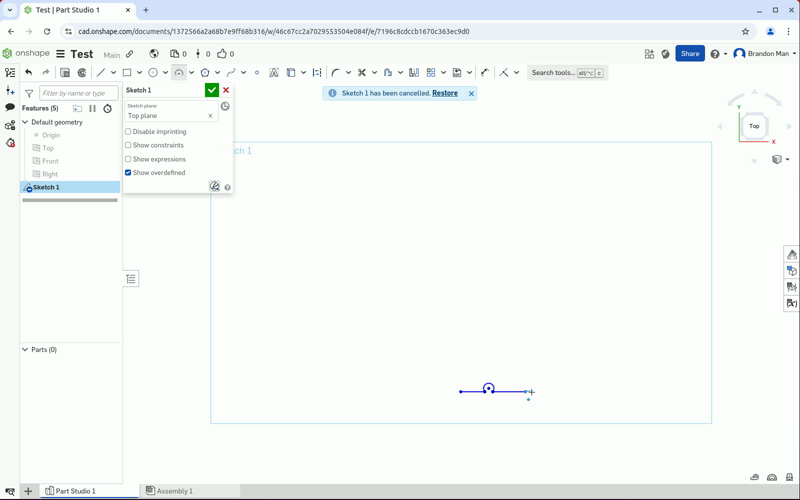
scroll(6)
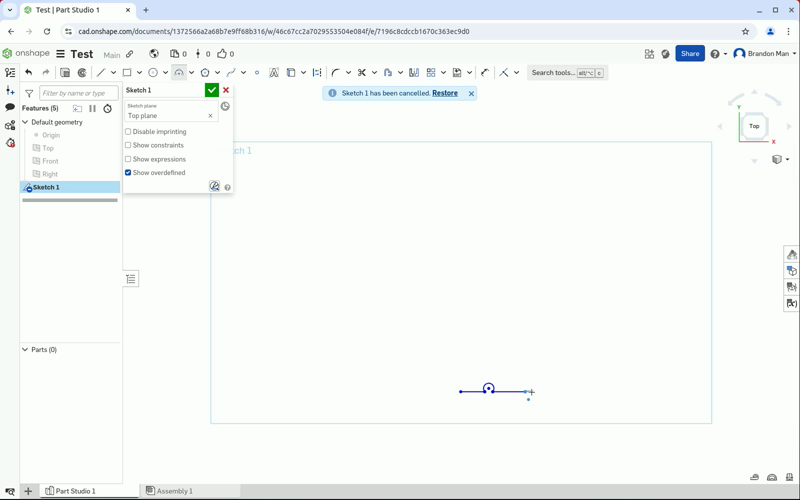
scroll(6)
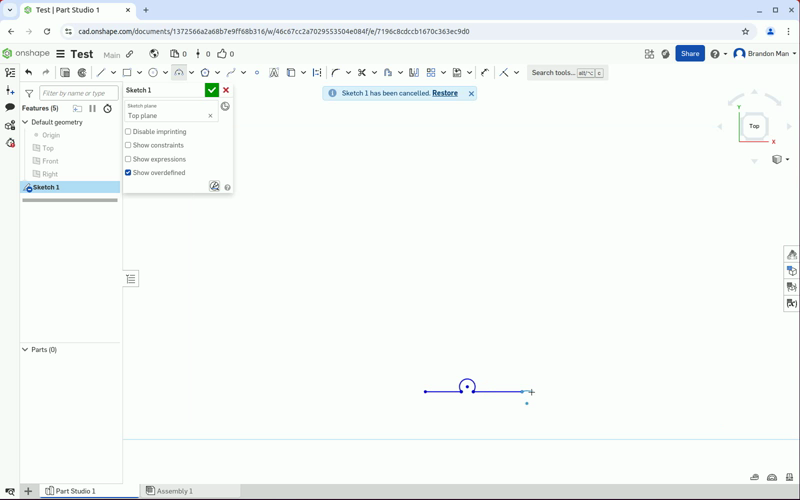
scroll(6)
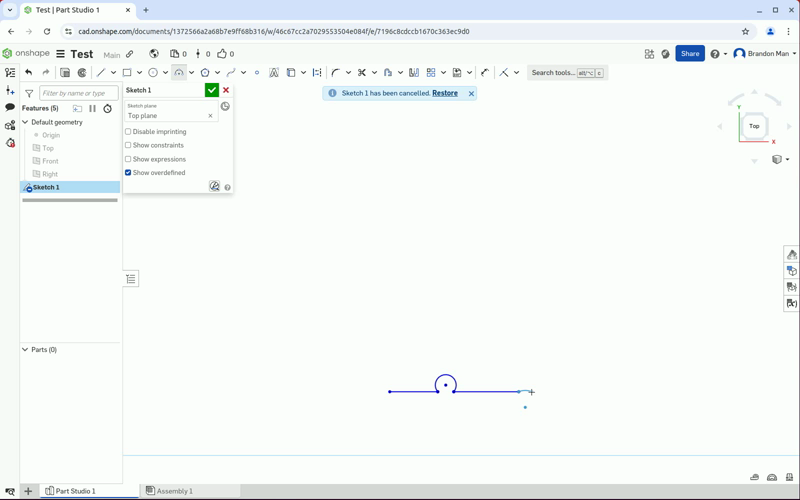
scroll(6)
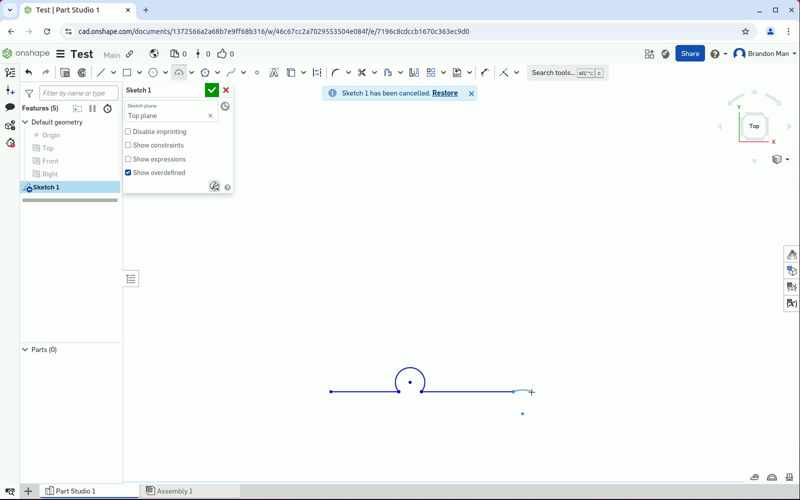
scroll(6)
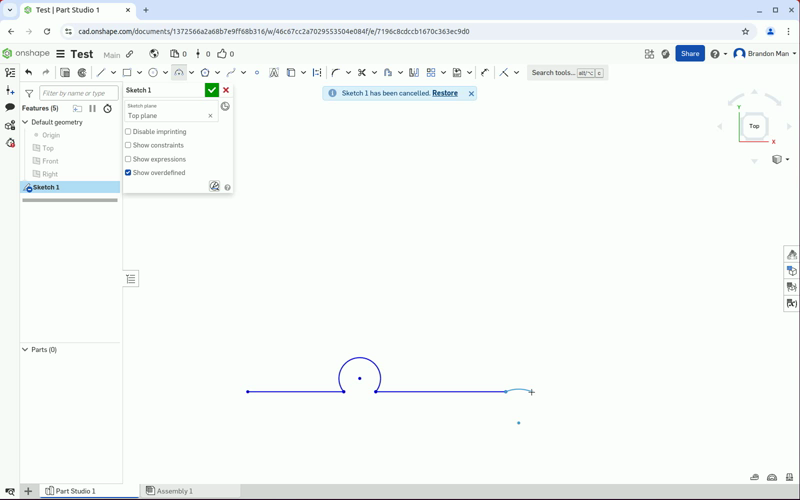
scroll(6)
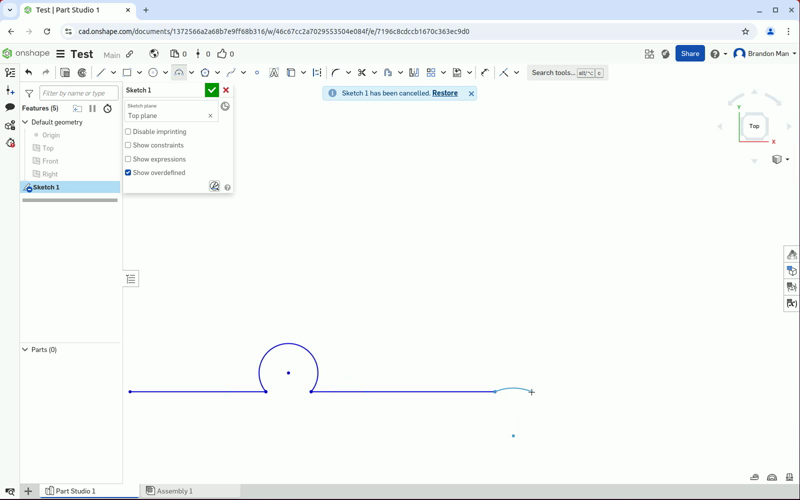
scroll(6)
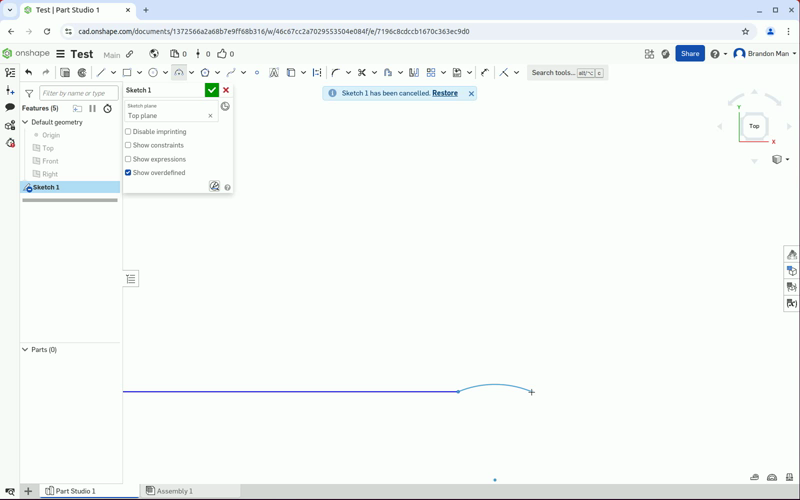
click(531, 391)
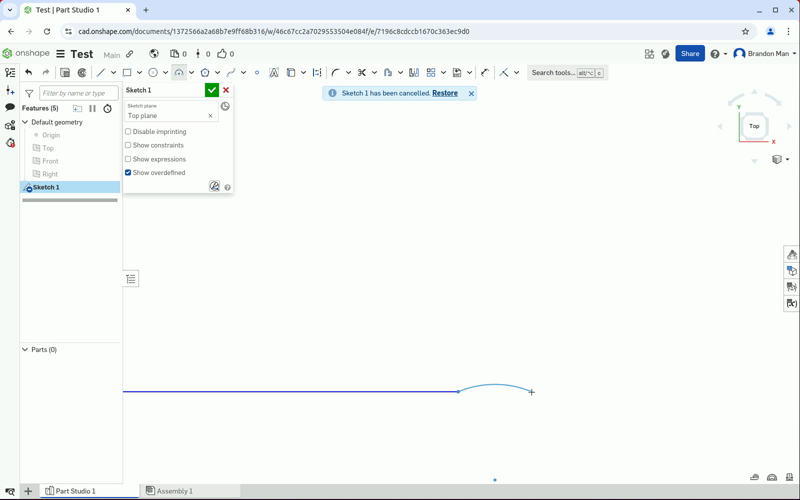
scroll(-6)
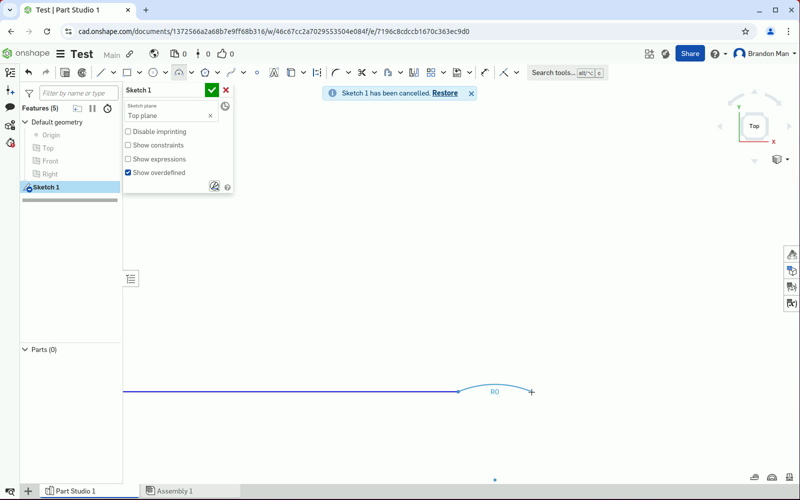
scroll(-6)
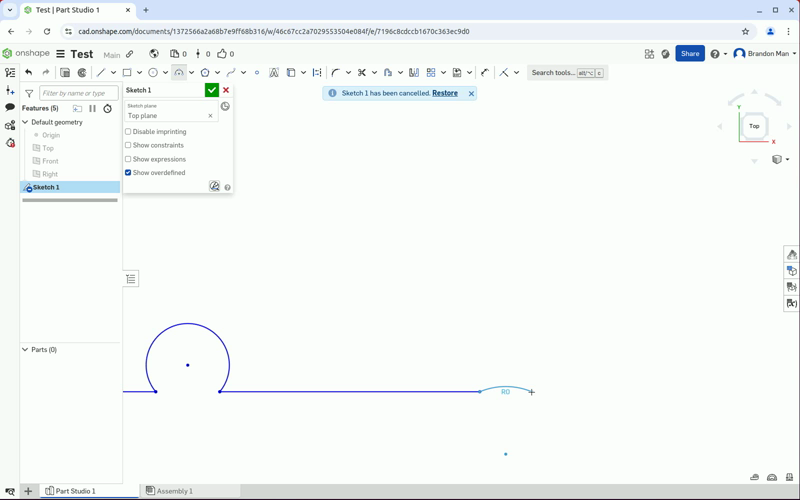
scroll(-6)
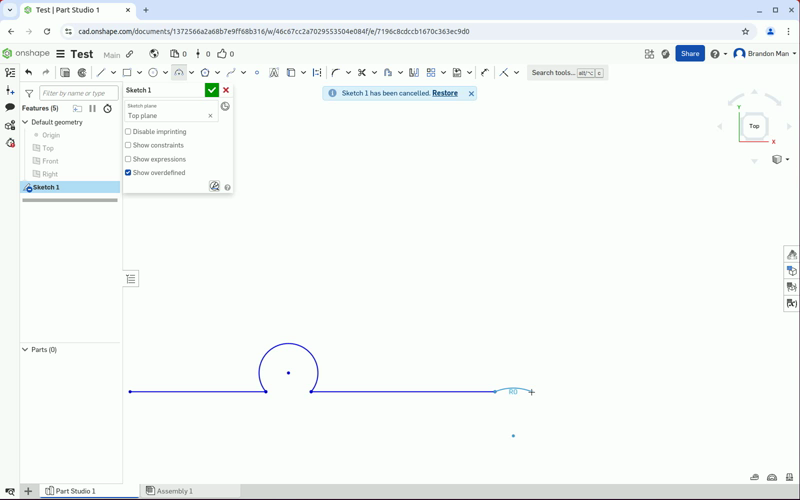
scroll(-6)
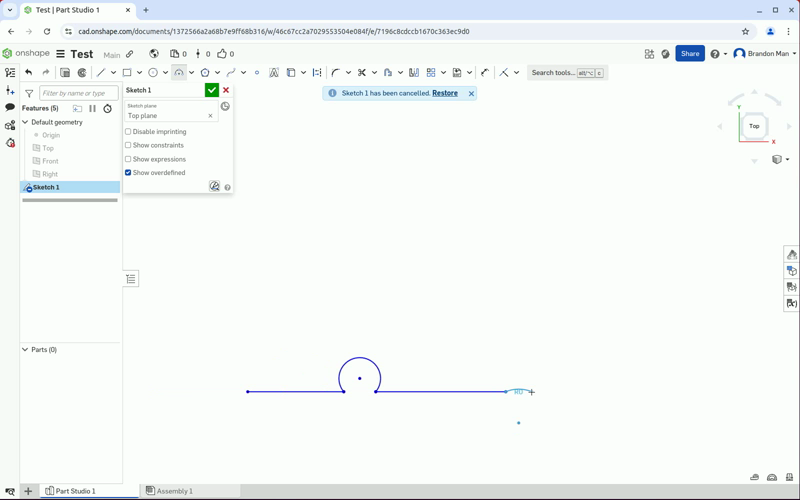
scroll(-6)
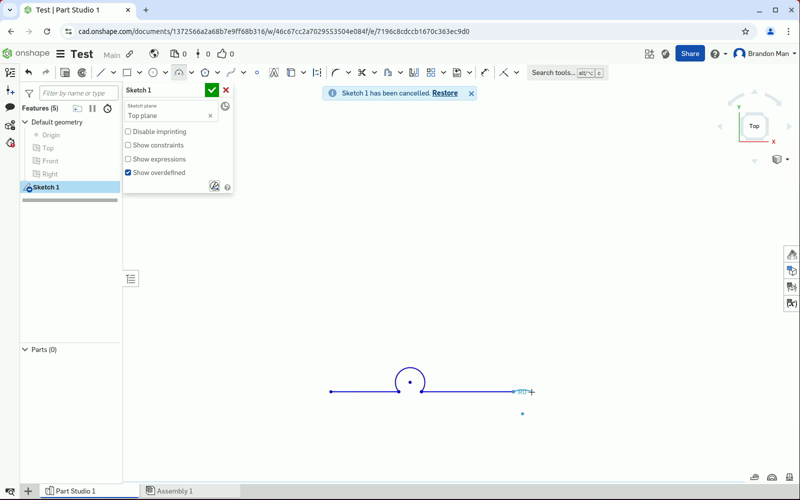
scroll(-6)
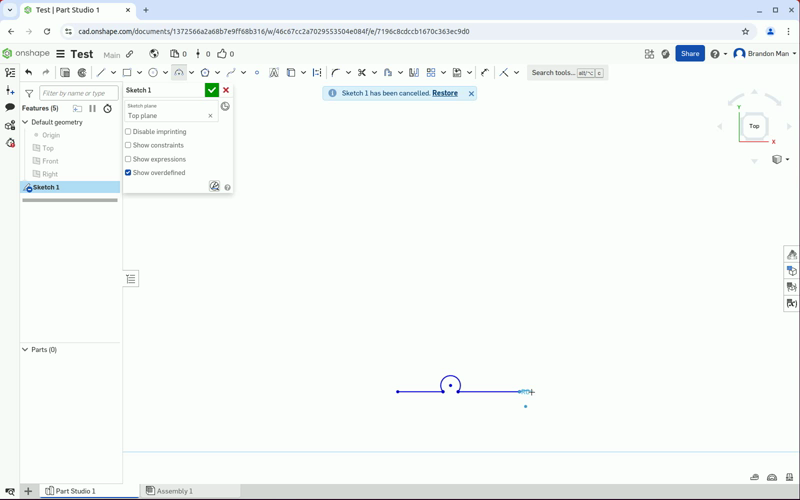
scroll(-6)
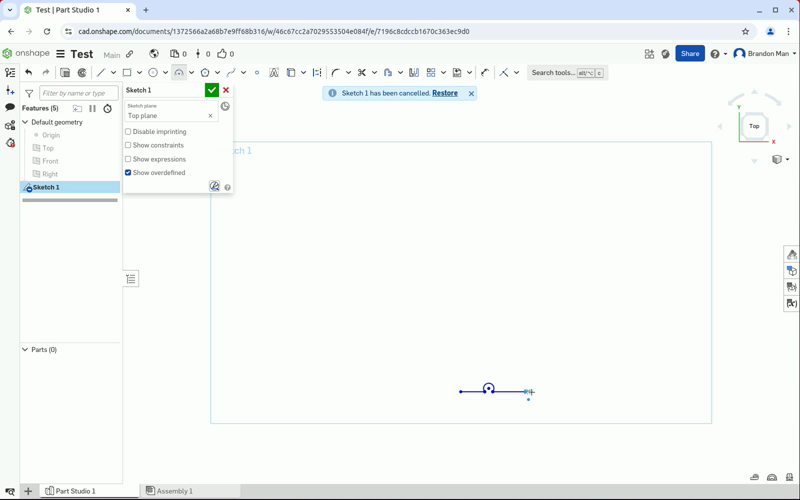
mouse_move(528, 384)
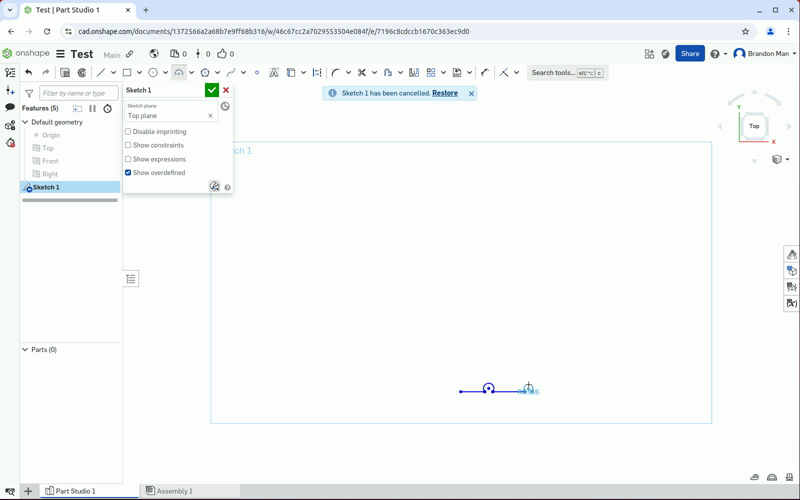
scroll(6)
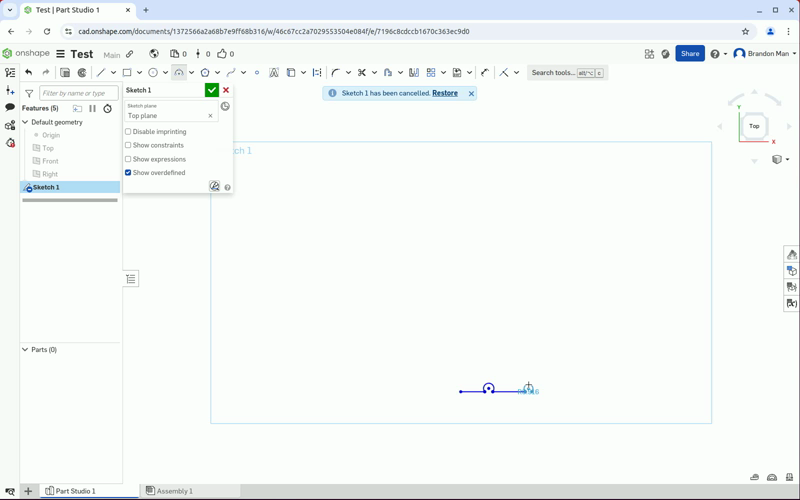
scroll(6)
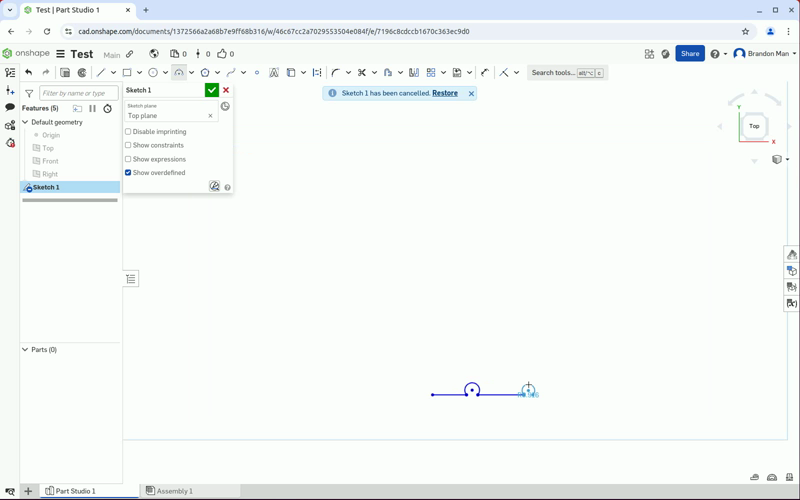
scroll(6)
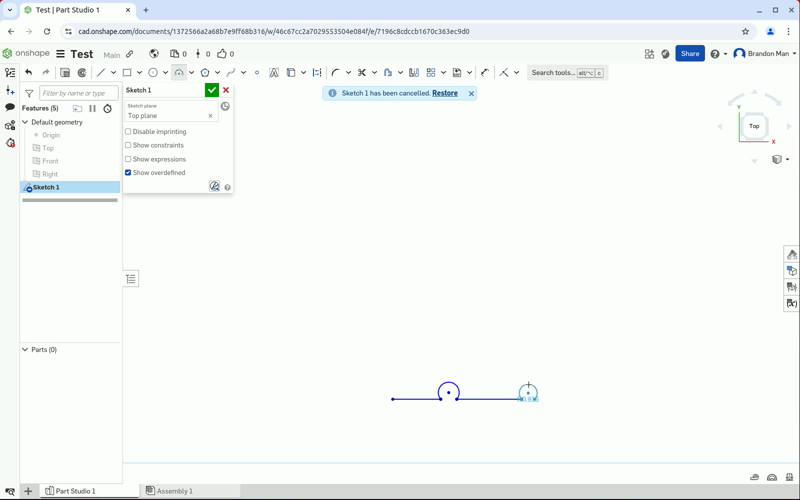
scroll(6)
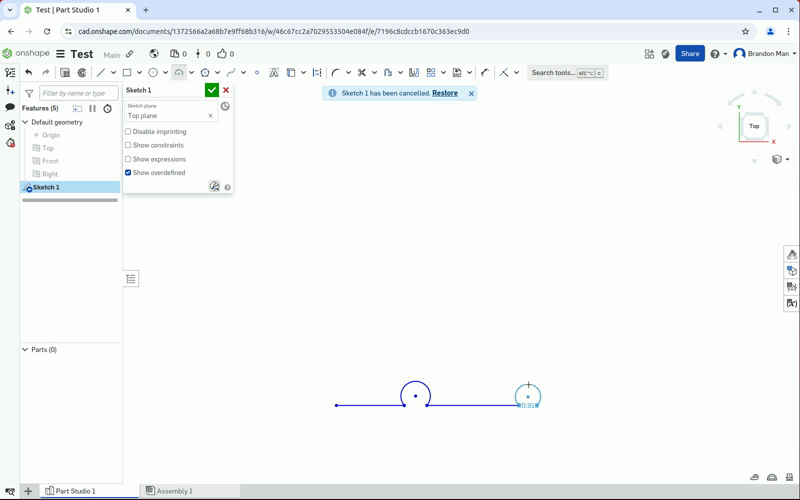
scroll(6)
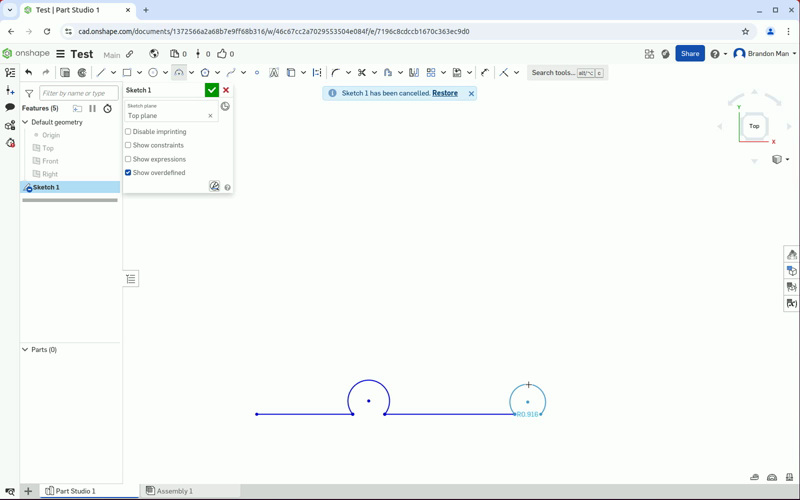
scroll(6)
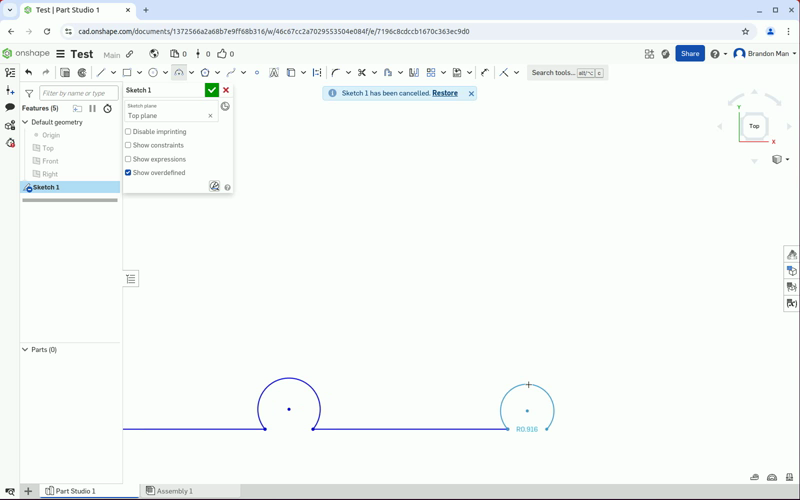
scroll(6)
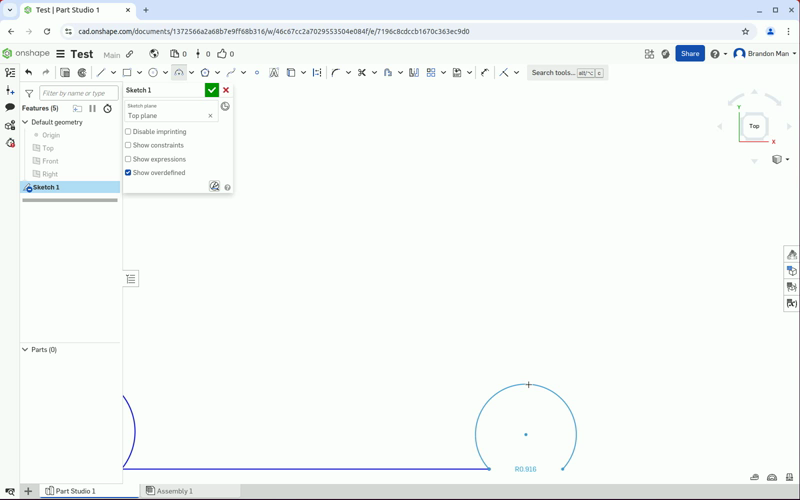
click(528, 384)
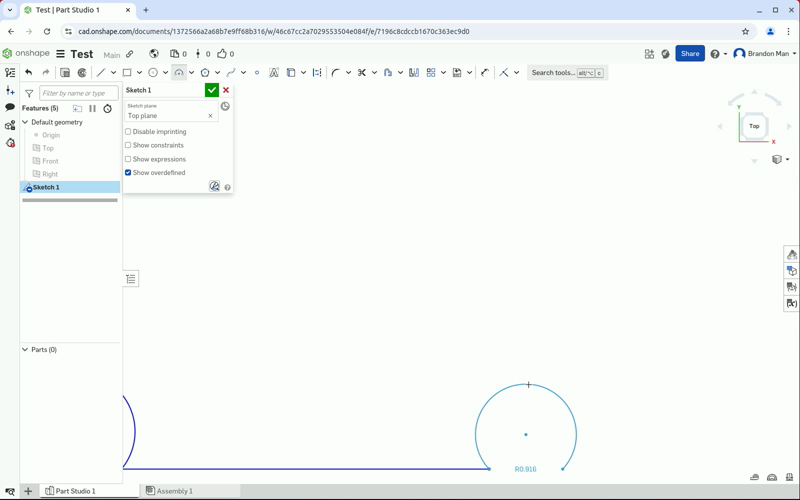
scroll(-6)
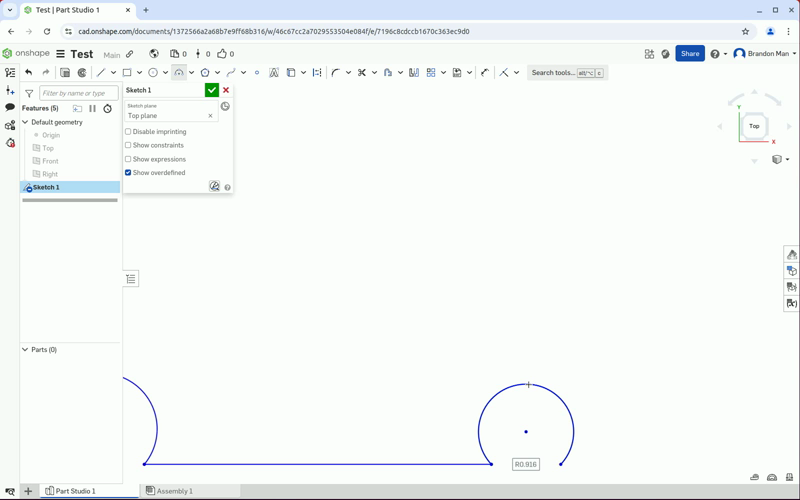
scroll(-6)
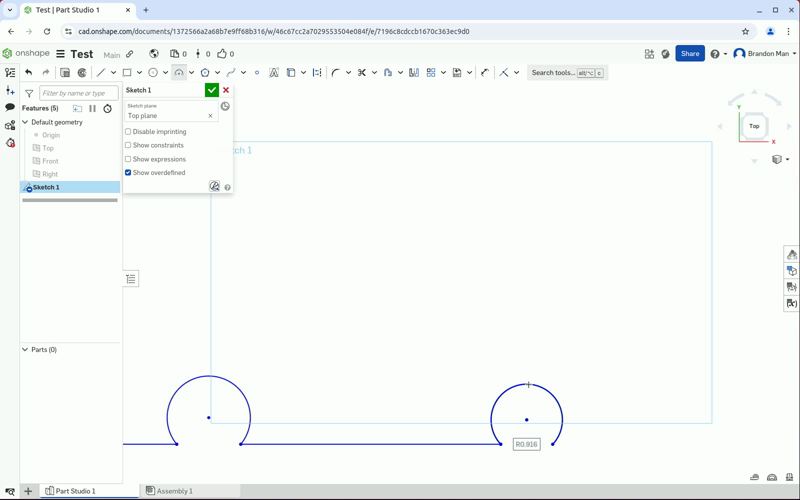
scroll(-6)
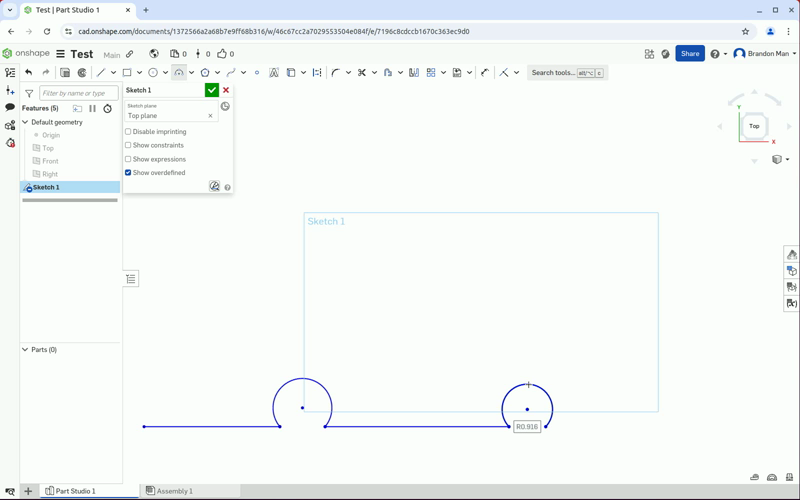
scroll(-6)
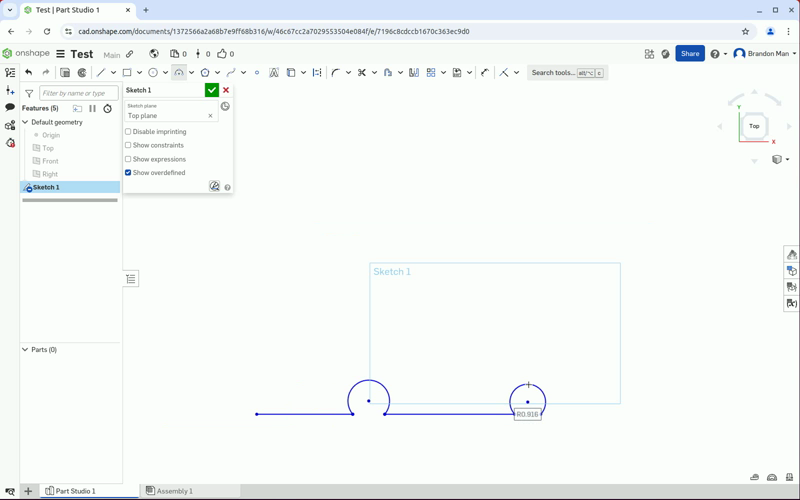
scroll(-6)
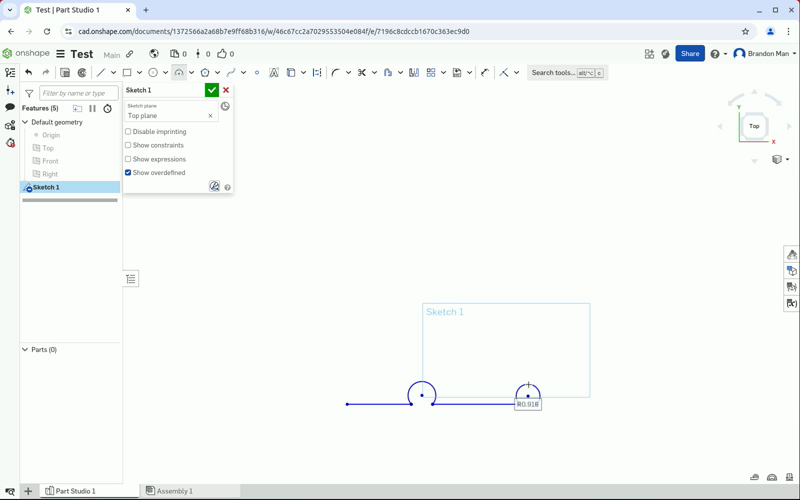
scroll(-6)
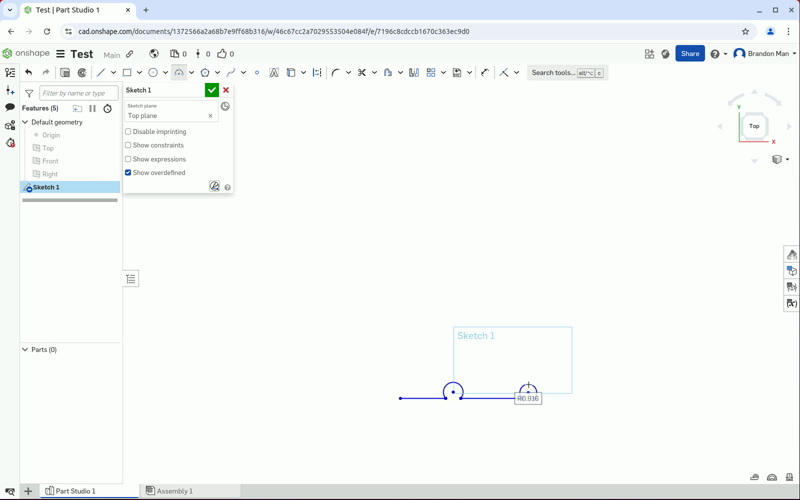
scroll(-6)
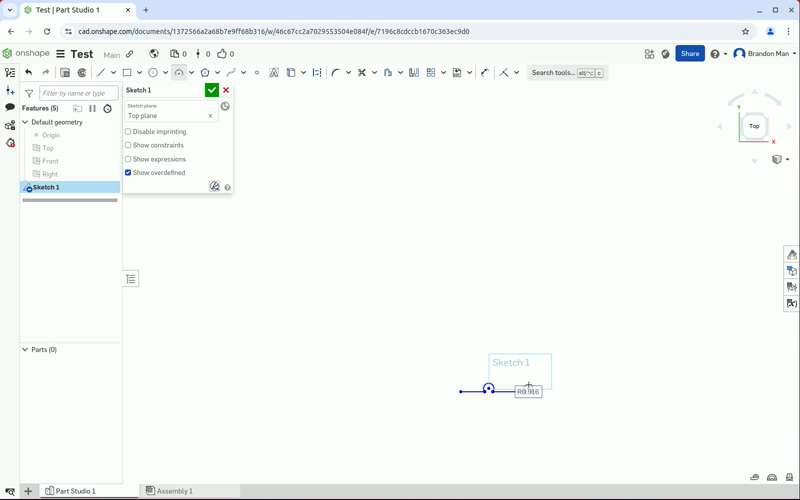
key_up(shift)
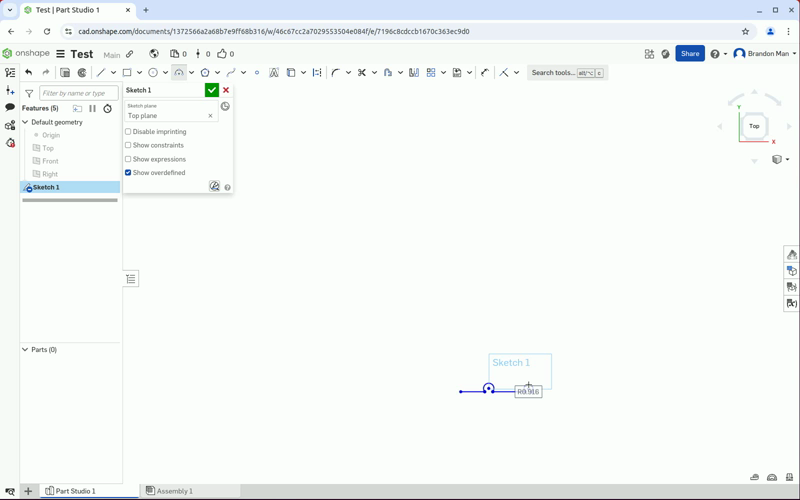
key(esc)
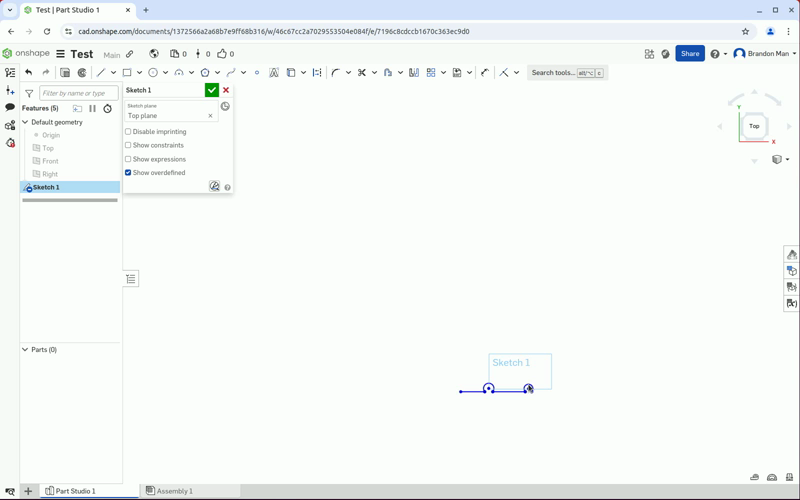
key(l)
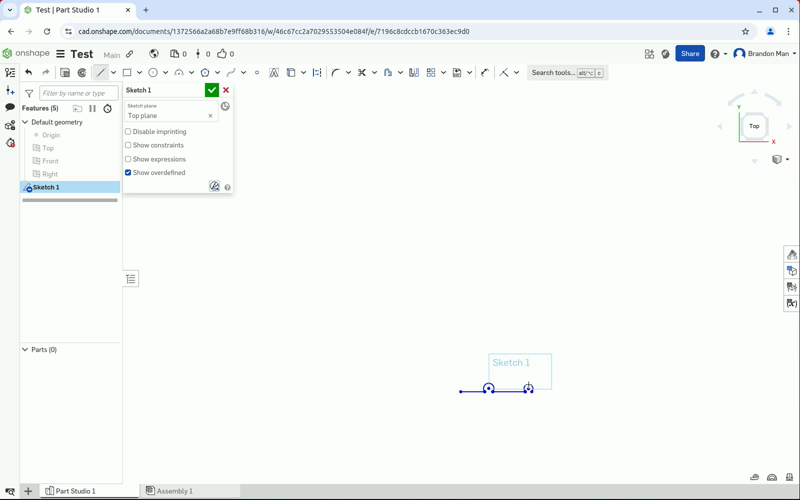
mouse_move(531, 391)
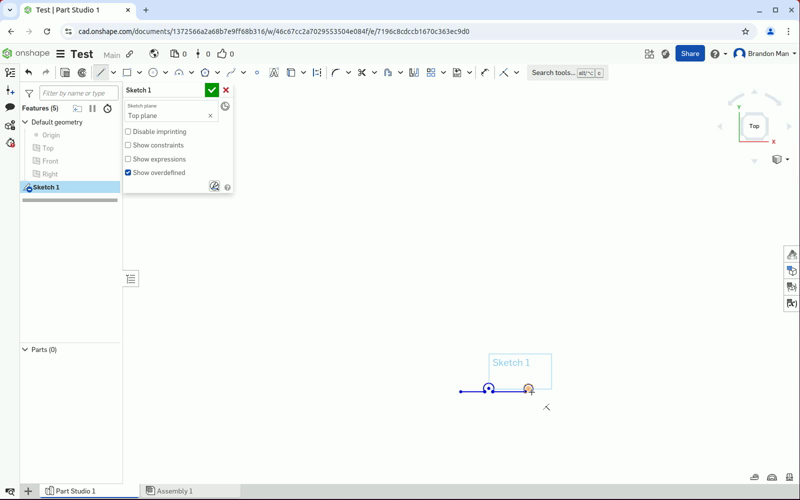
scroll(6)
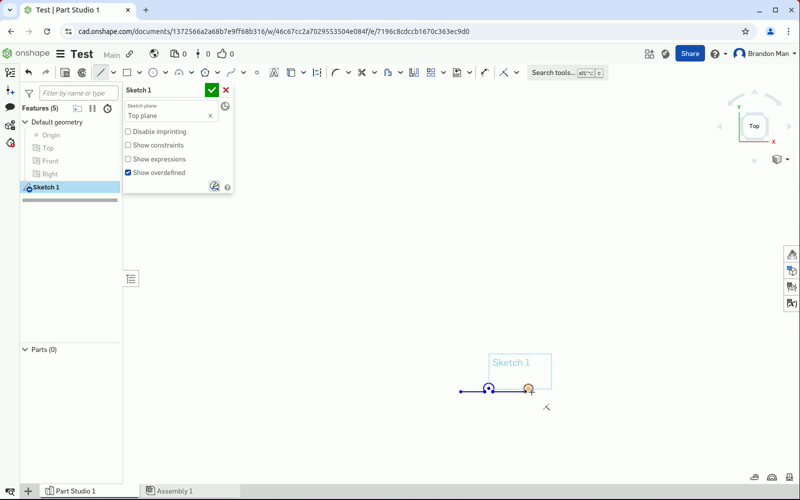
scroll(6)
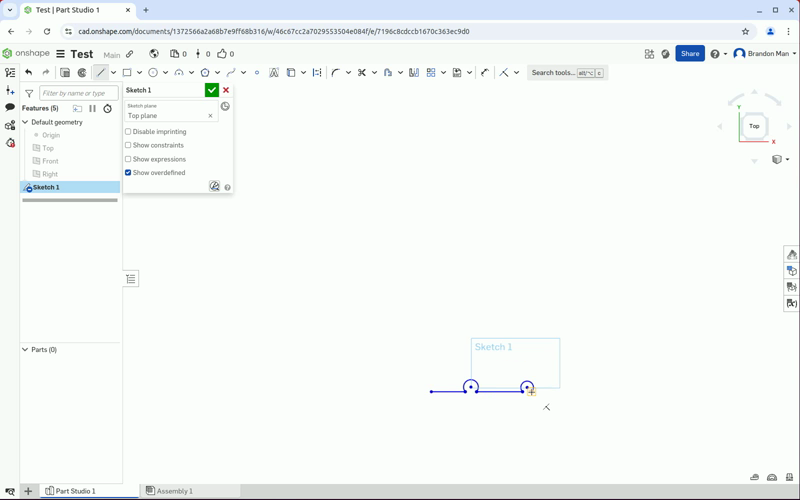
scroll(6)
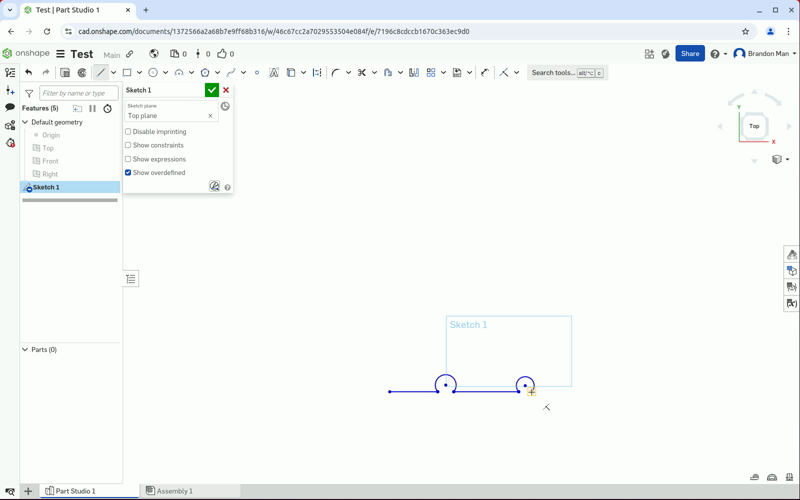
scroll(6)
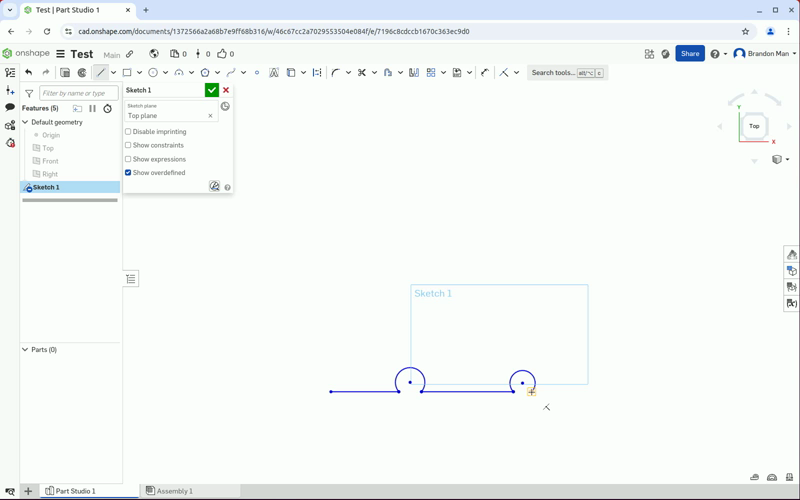
scroll(6)
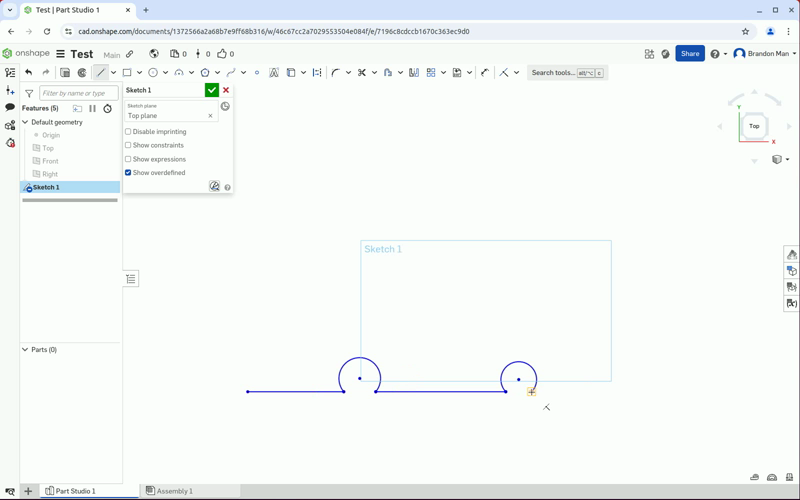
scroll(6)
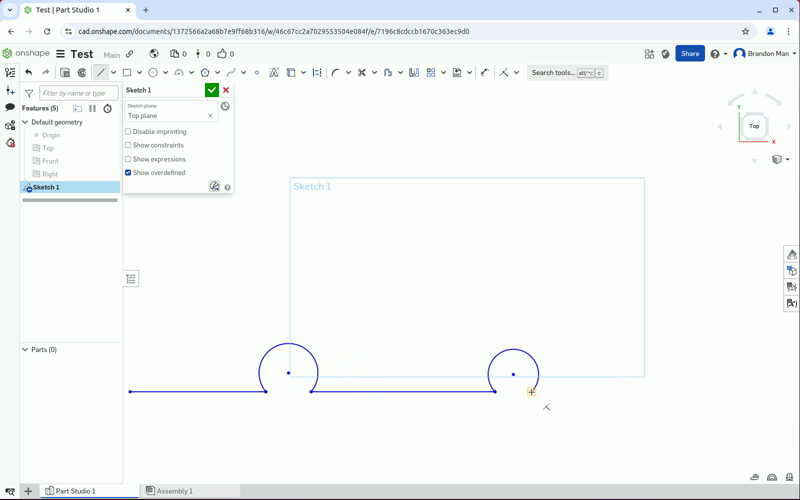
scroll(6)
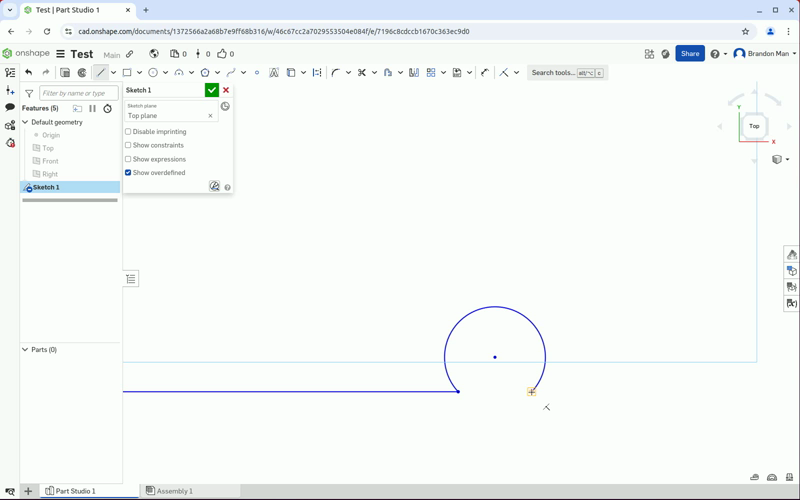
click(531, 391)
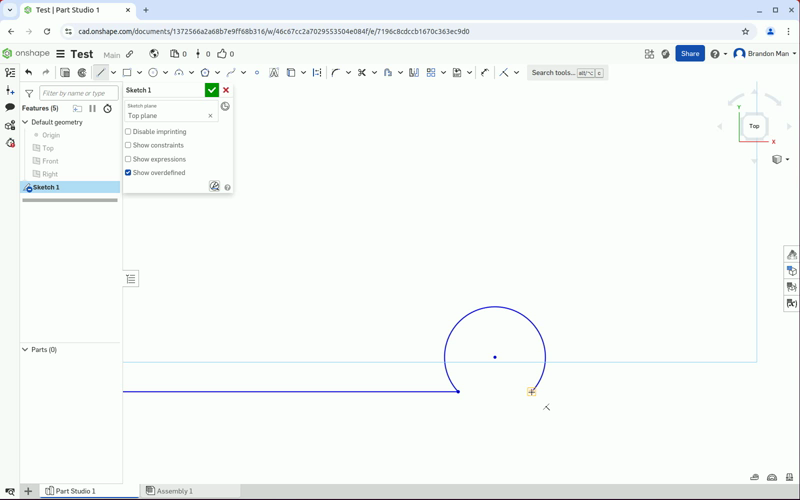
scroll(-6)
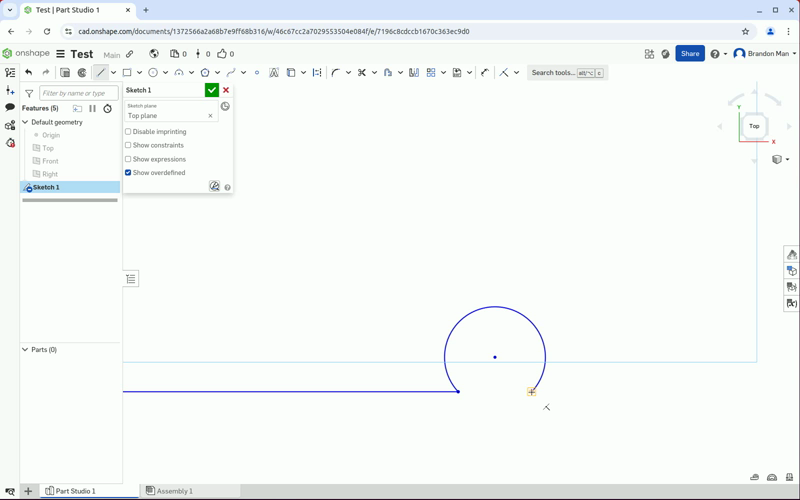
scroll(-6)
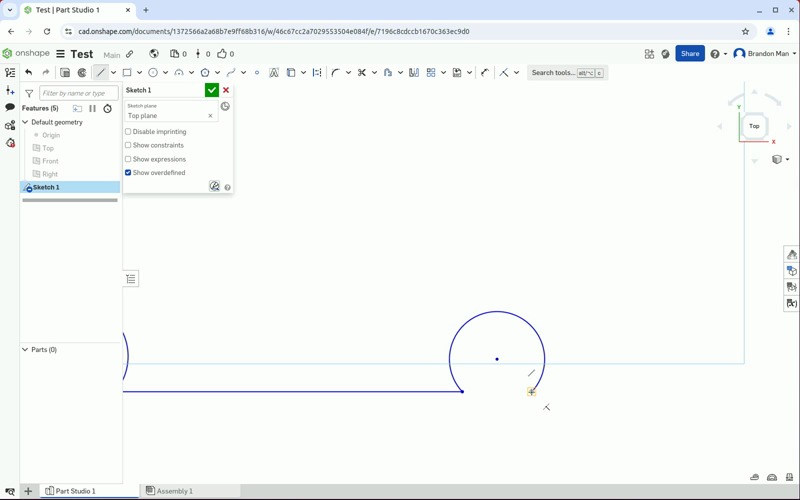
scroll(-6)
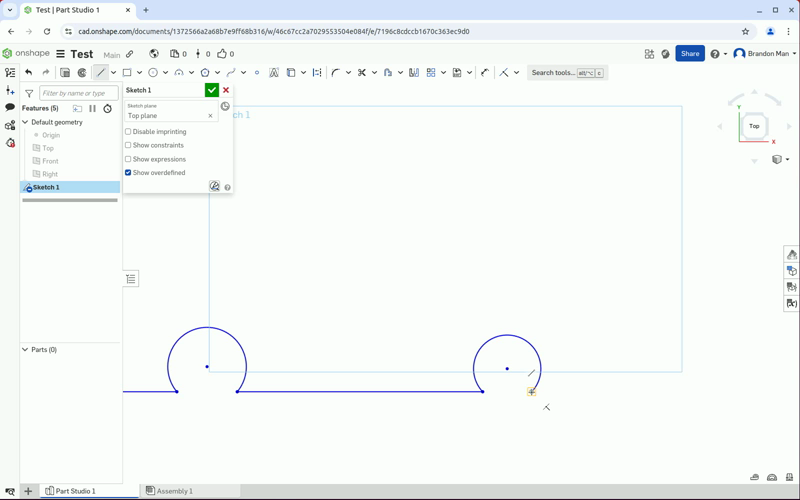
scroll(-6)
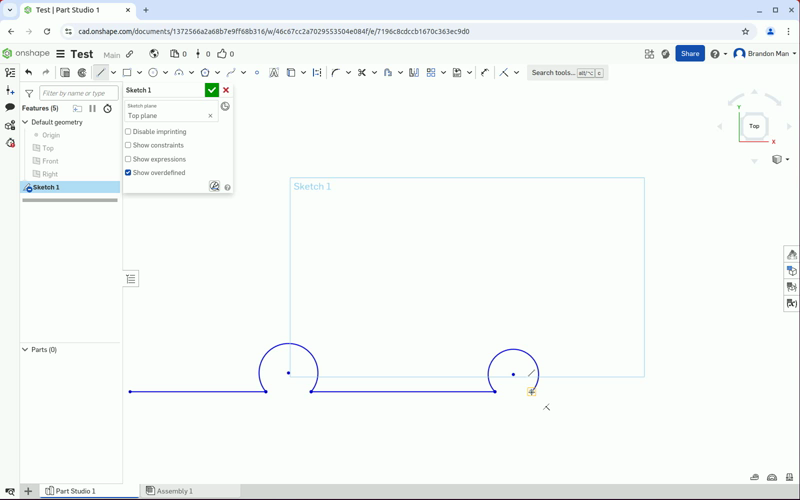
scroll(-6)
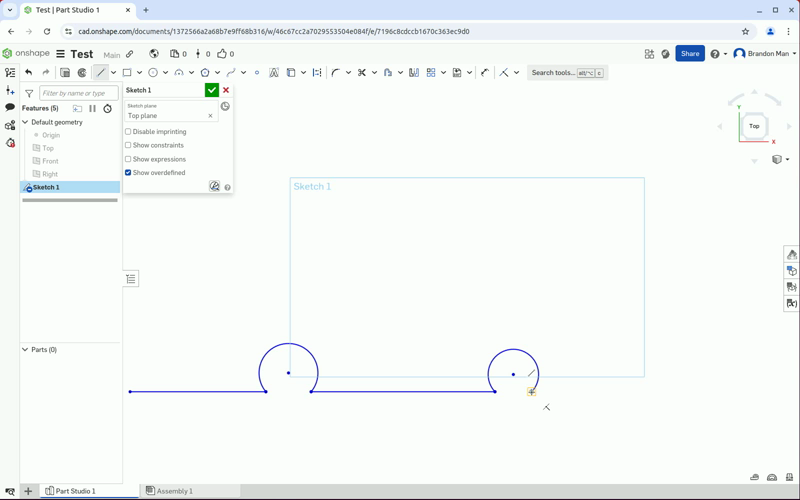
scroll(-6)
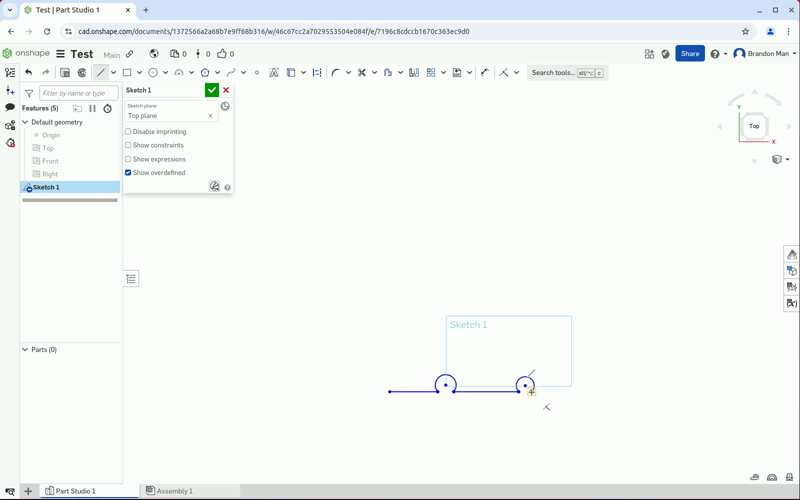
scroll(-6)
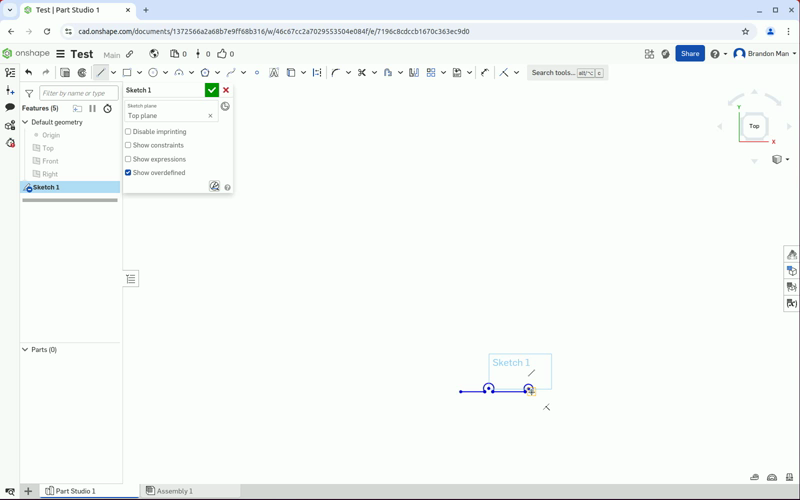
key_down(shift)
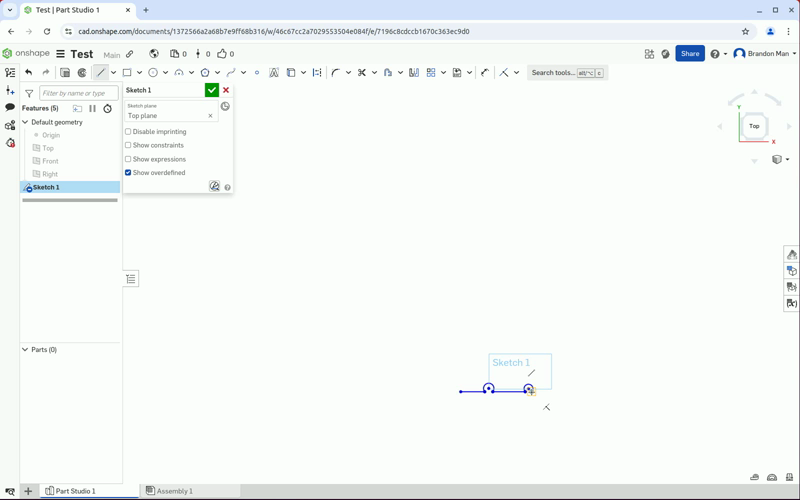
mouse_move(561, 391)
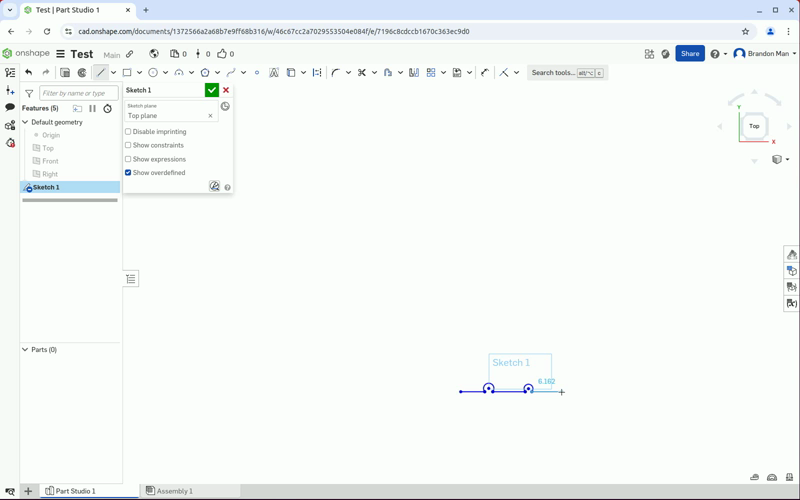
mouse_move(557, 391)
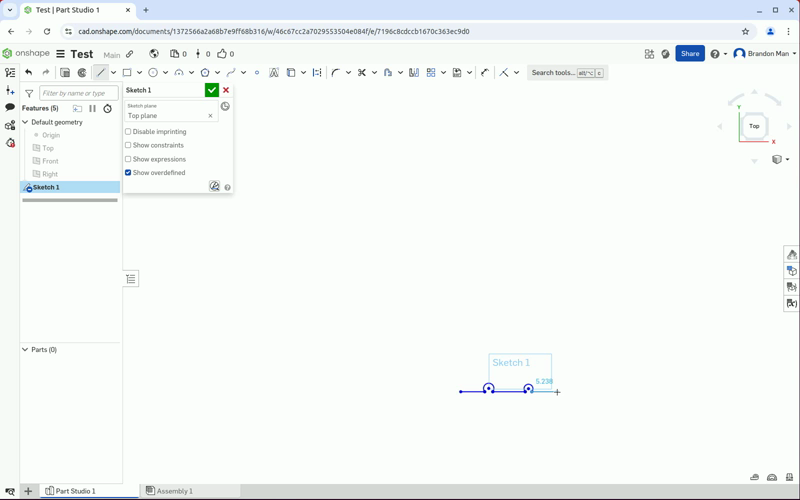
click(557, 391)
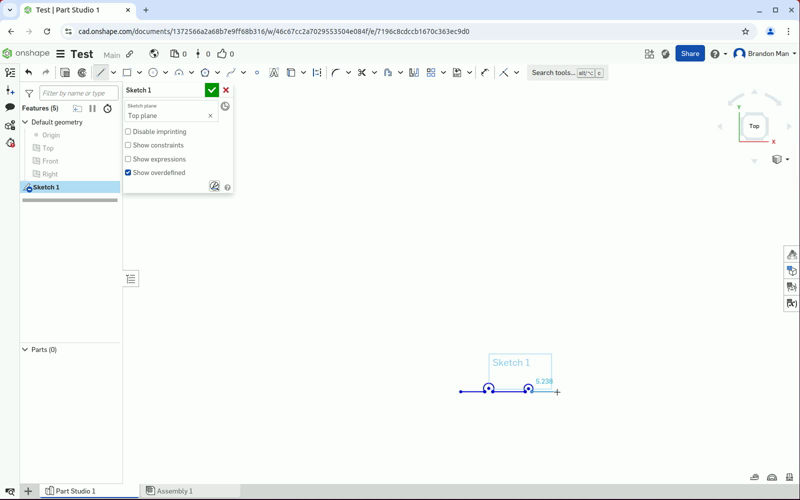
key_up(shift)
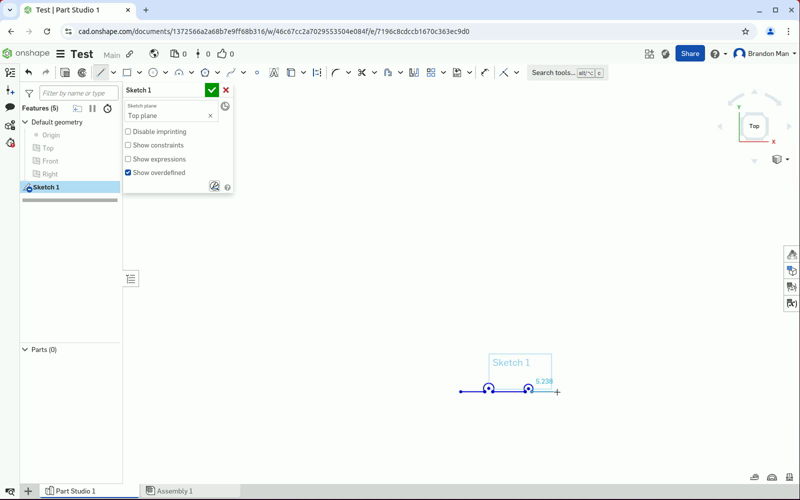
key_down(shift)
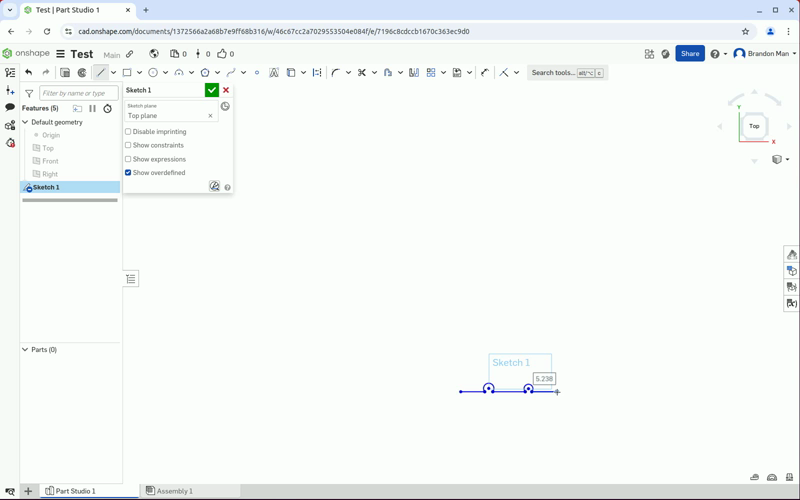
mouse_move(557, 282)
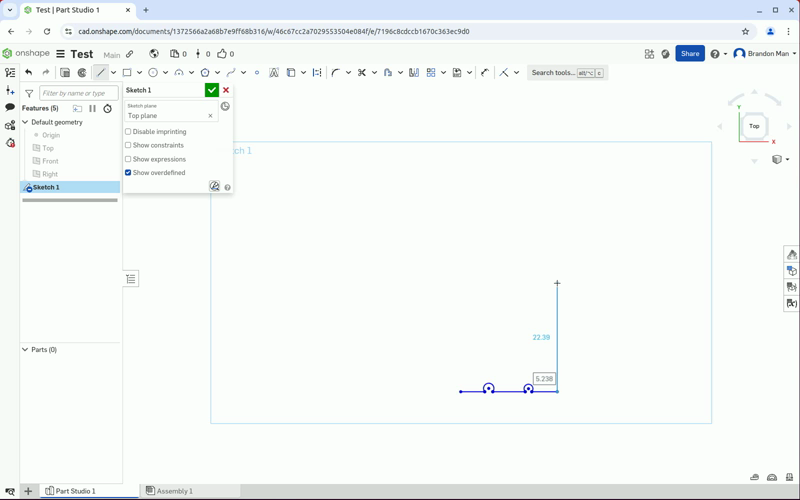
click(557, 282)
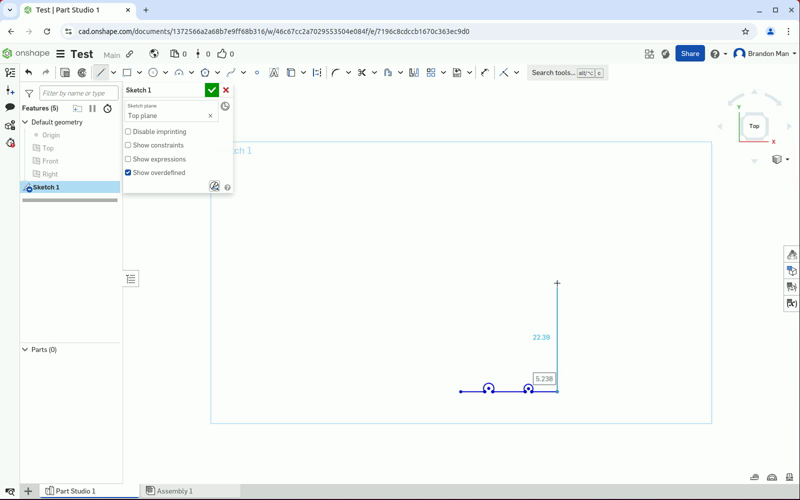
key_up(shift)
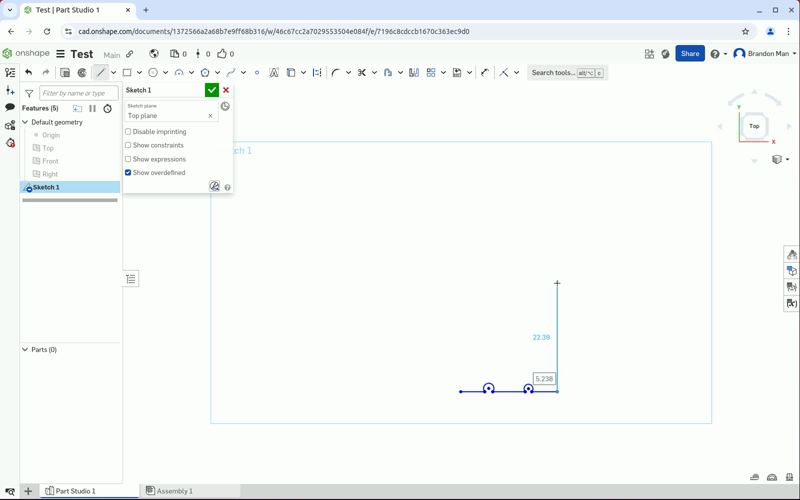
key_down(shift)
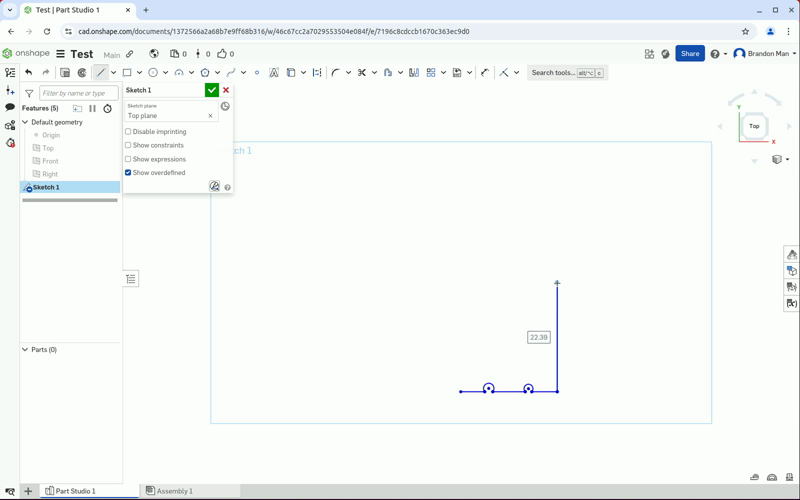
mouse_move(460, 282)
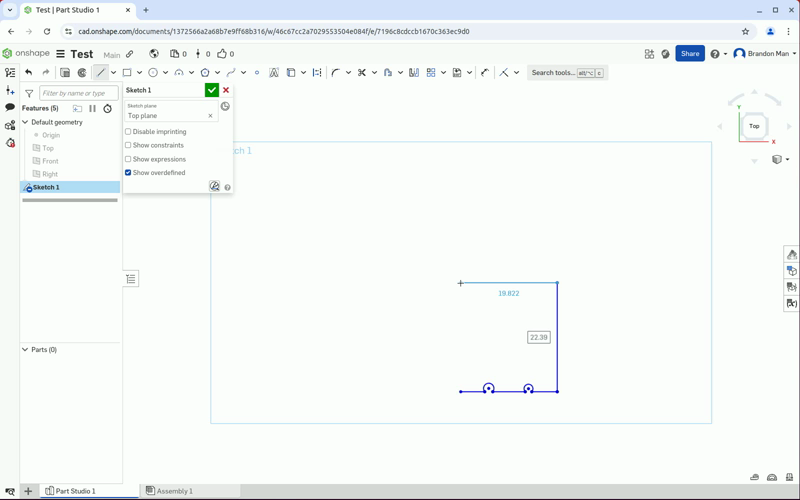
click(460, 282)
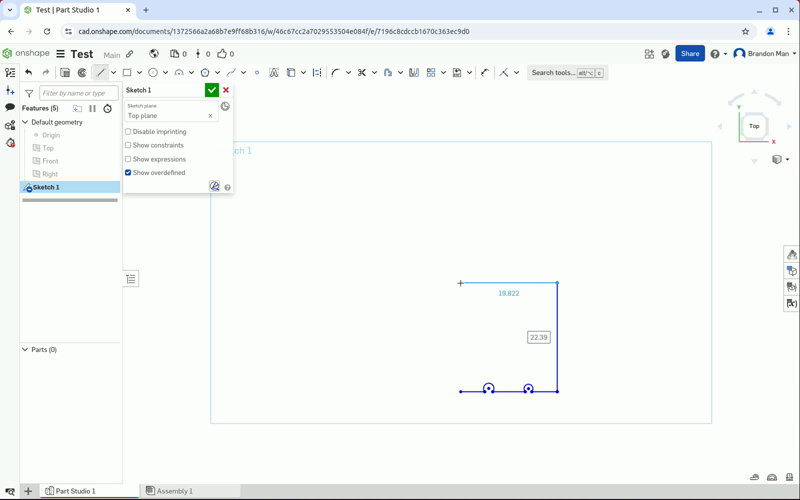
key_up(shift)
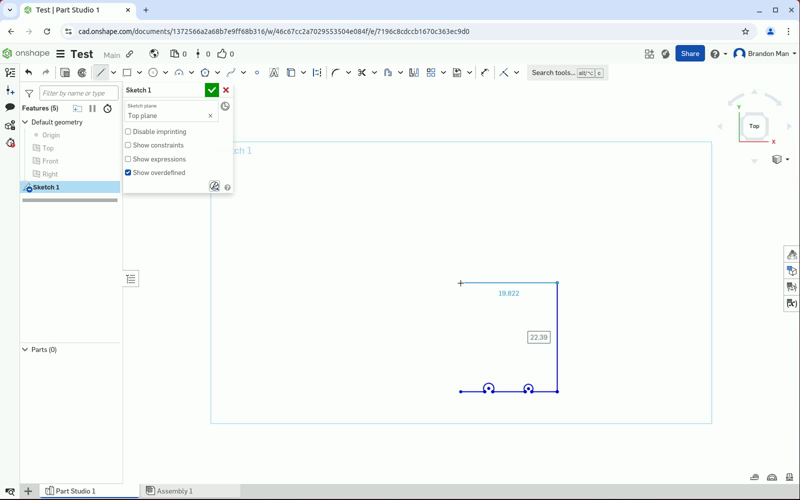
key_down(shift)
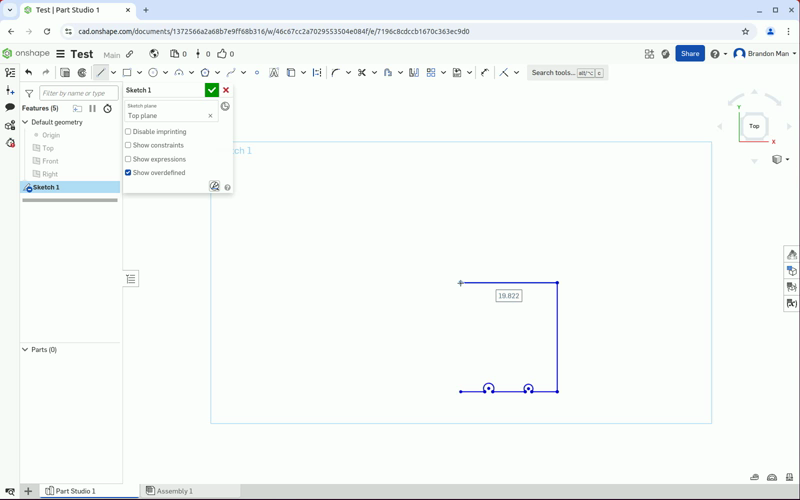
mouse_move(460, 391)
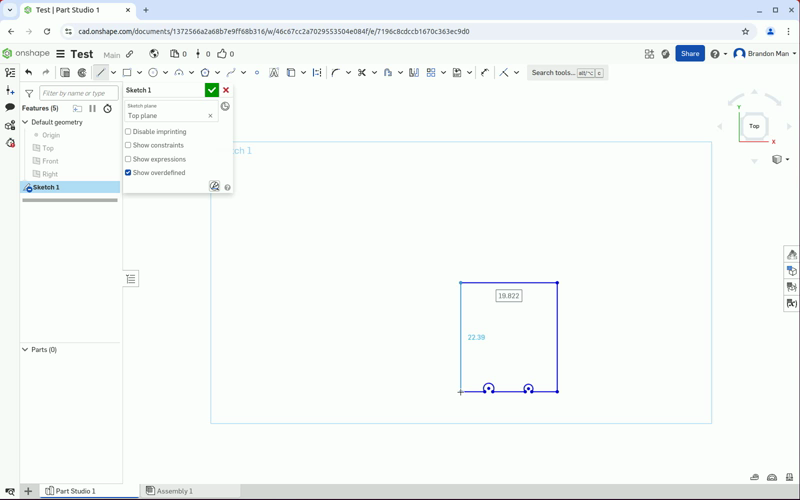
key_up(shift)
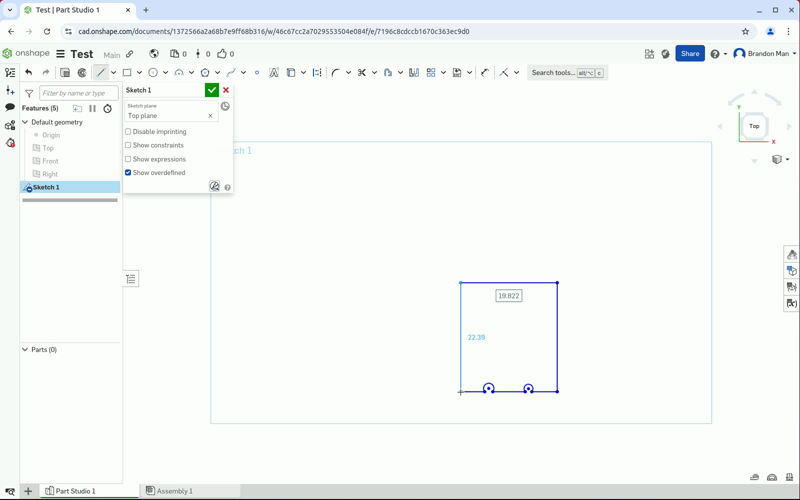
click(460, 391)
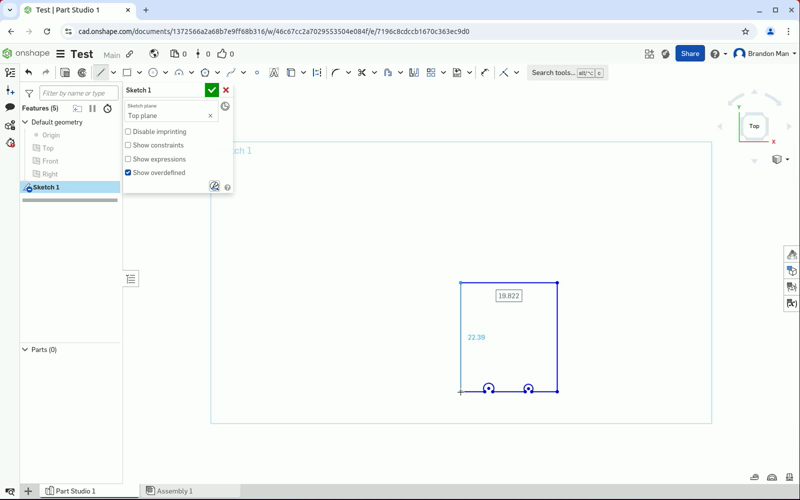
key(esc)
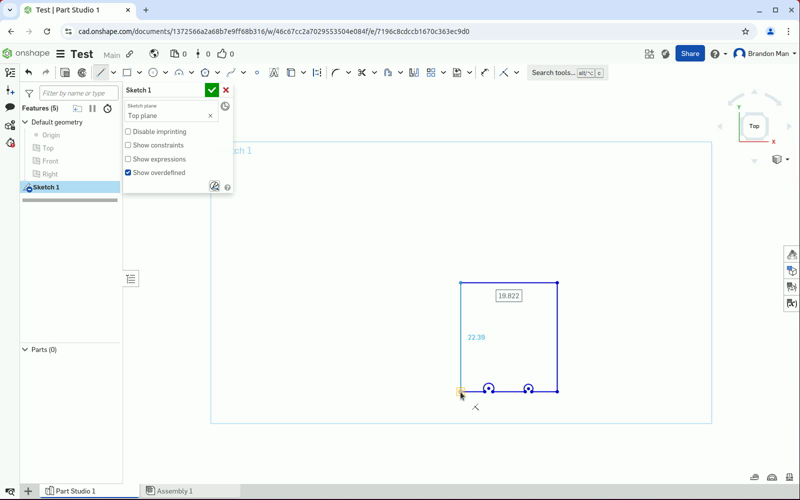
key(c)
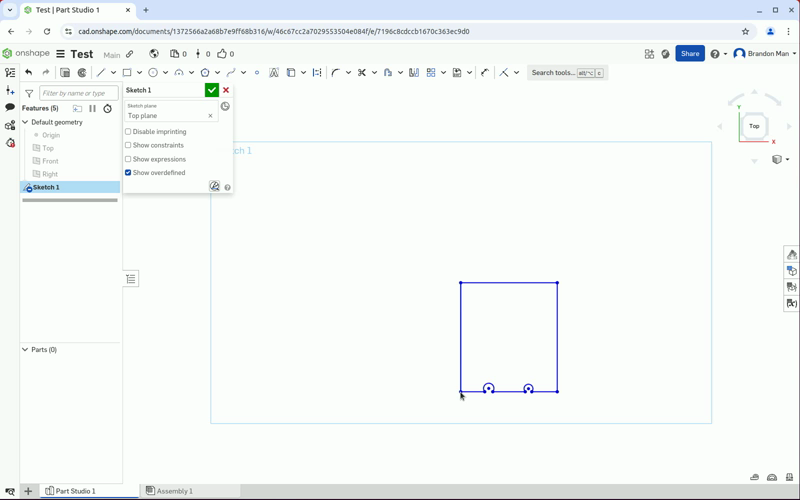
key_down(shift)
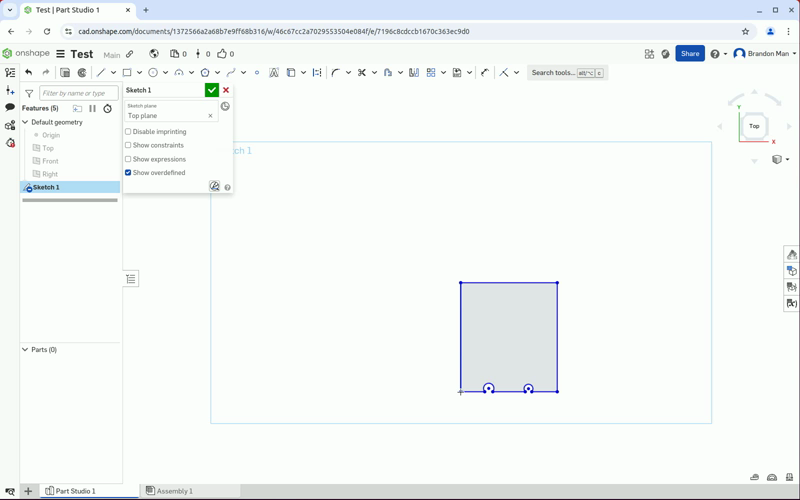
mouse_move(489, 286)
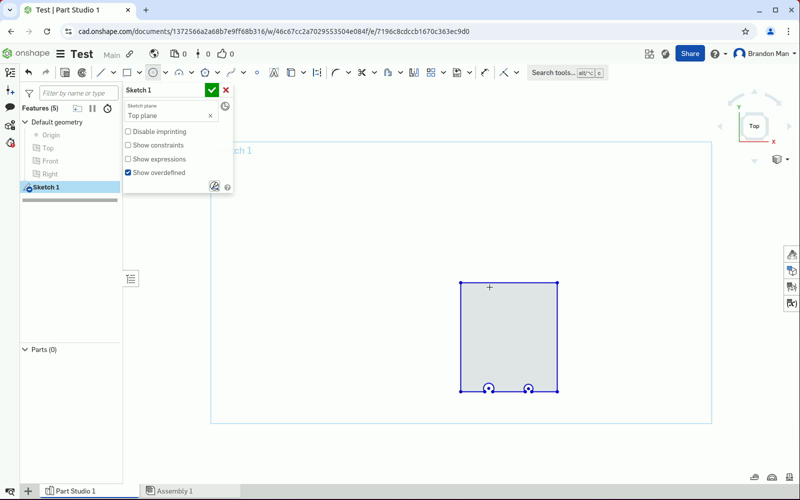
click(489, 286)
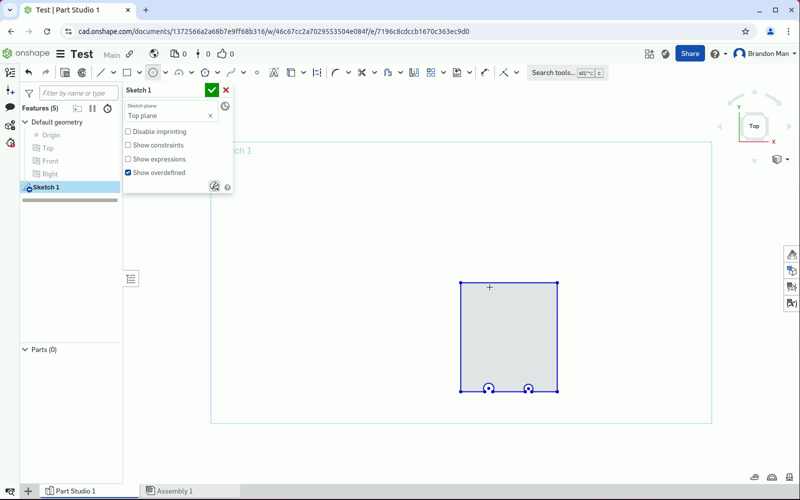
key_up(shift)
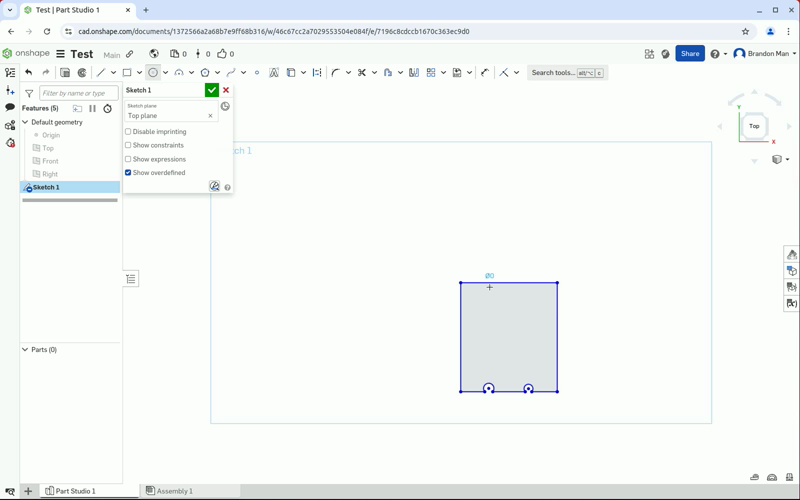
mouse_move(492, 286)
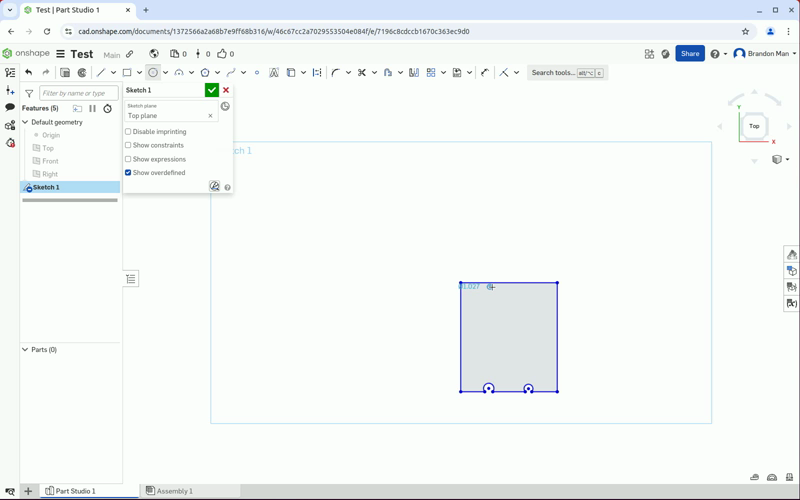
scroll(6)
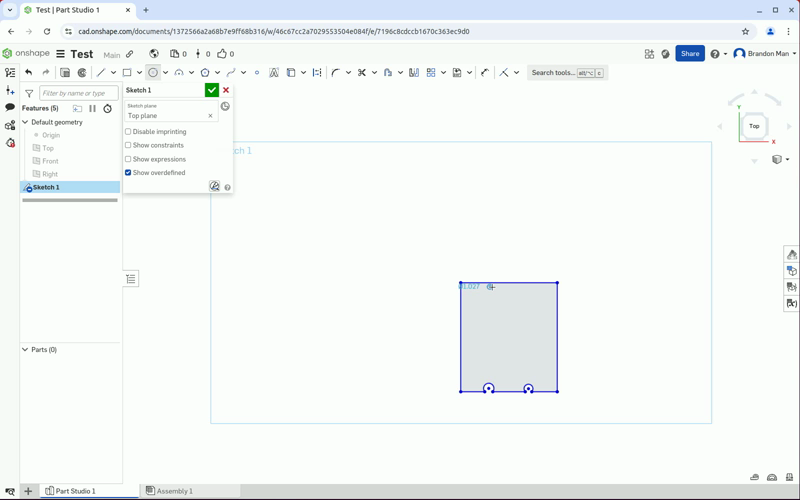
scroll(6)
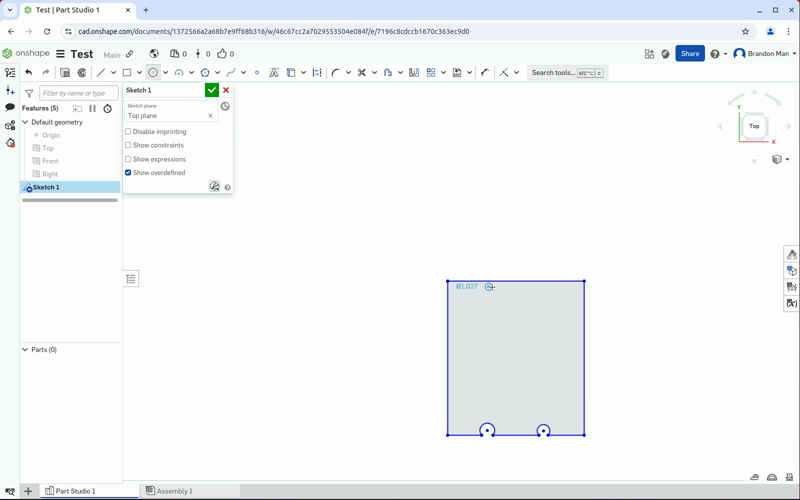
scroll(6)
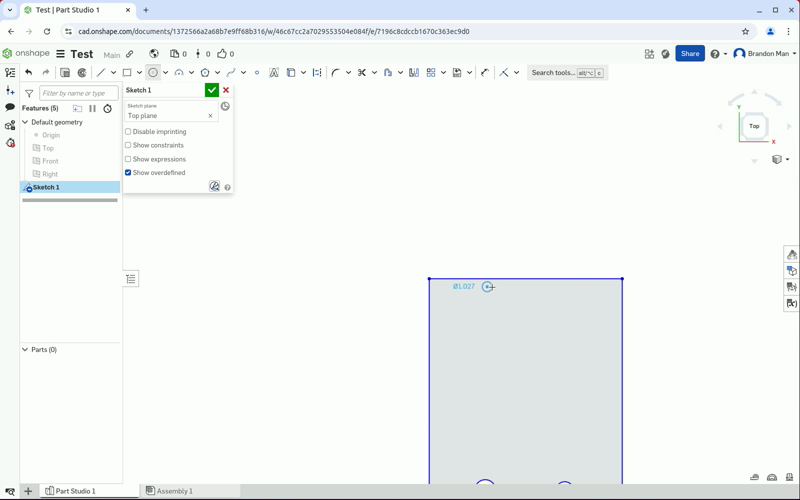
scroll(6)
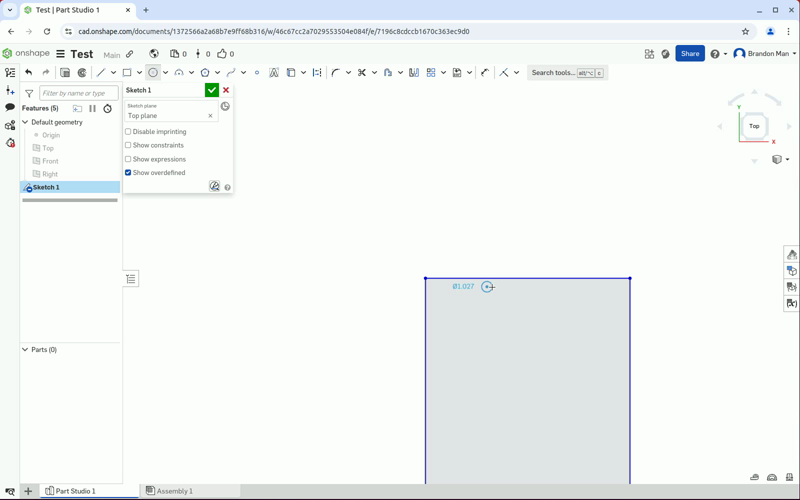
scroll(6)
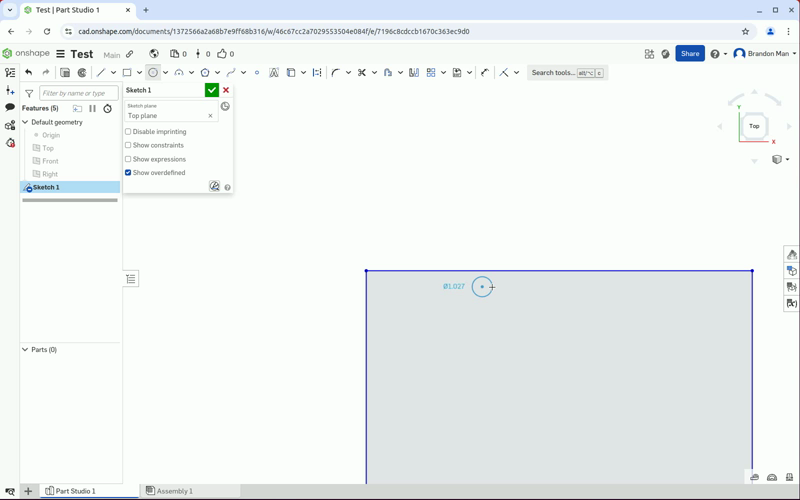
scroll(6)
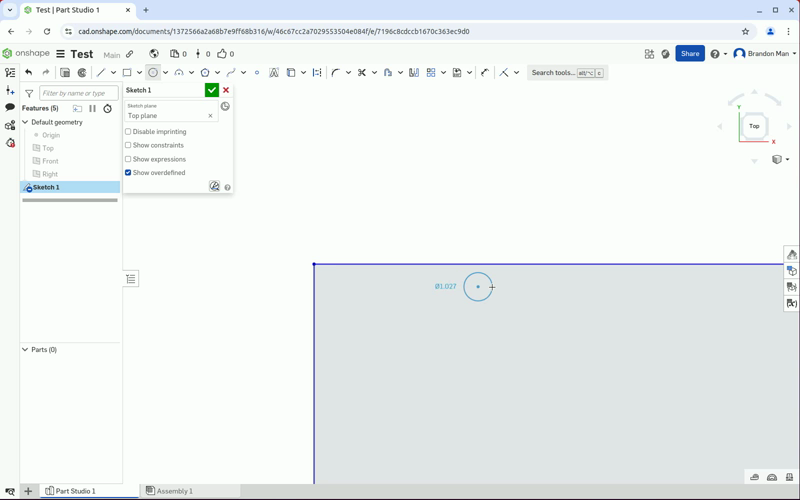
scroll(6)
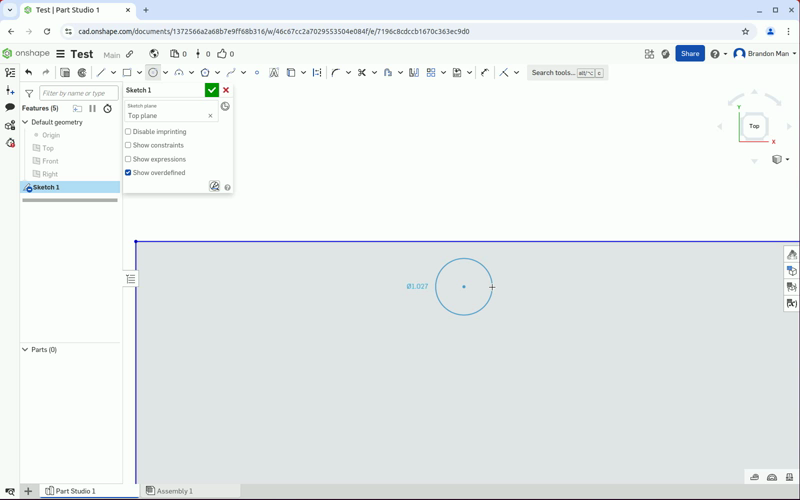
click(492, 286)
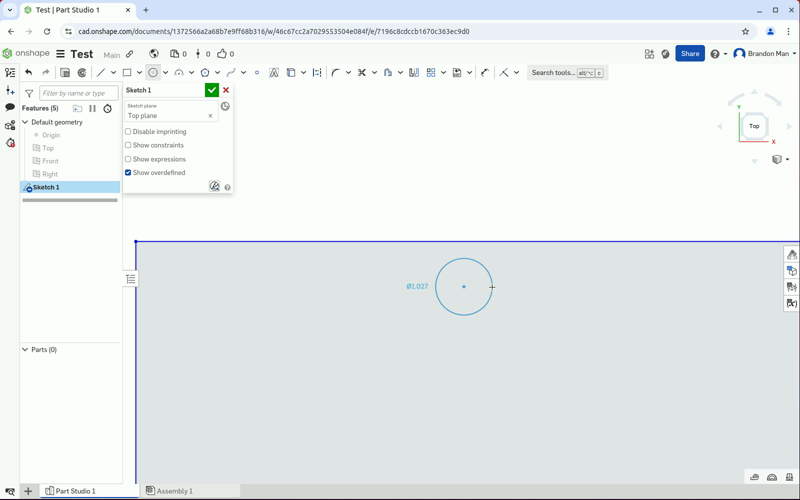
scroll(-6)
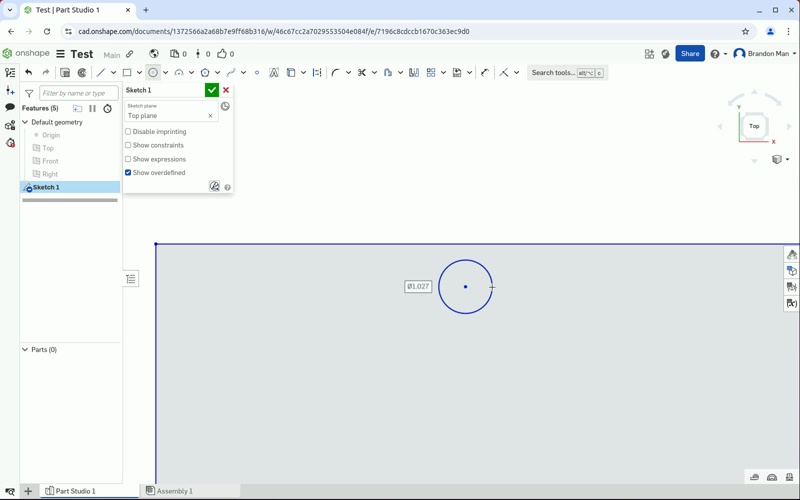
scroll(-6)
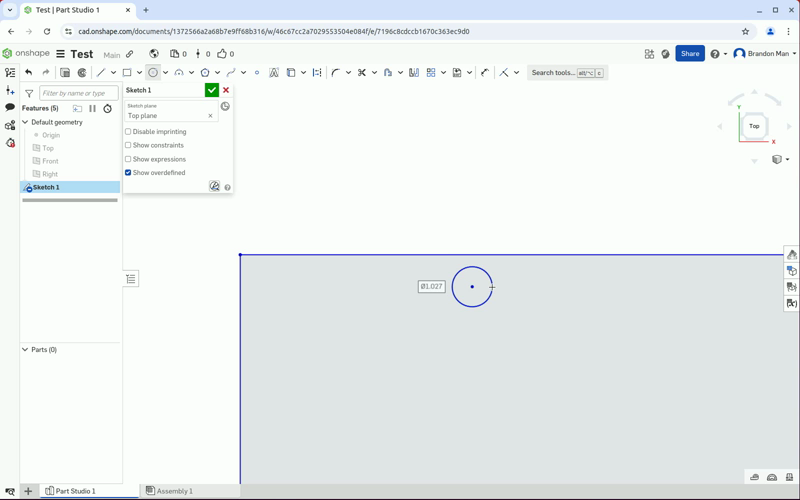
scroll(-6)
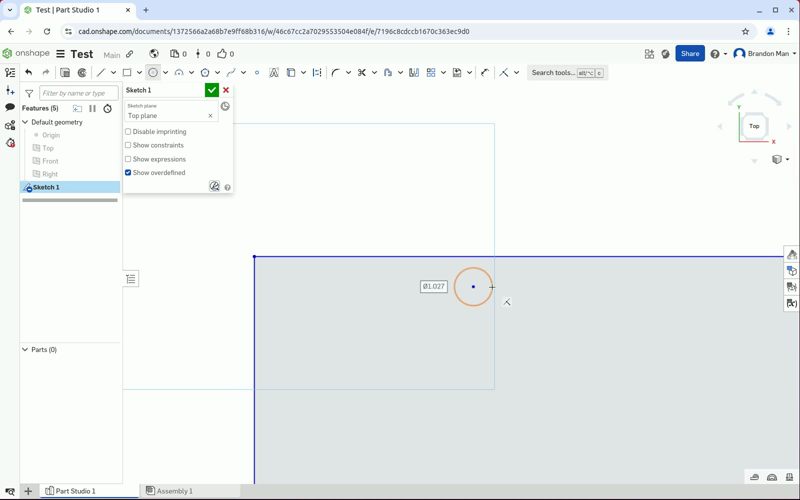
scroll(-6)
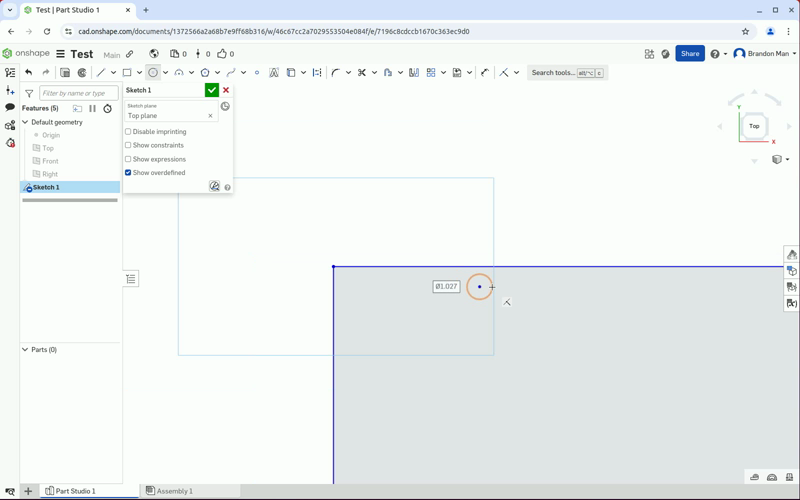
scroll(-6)
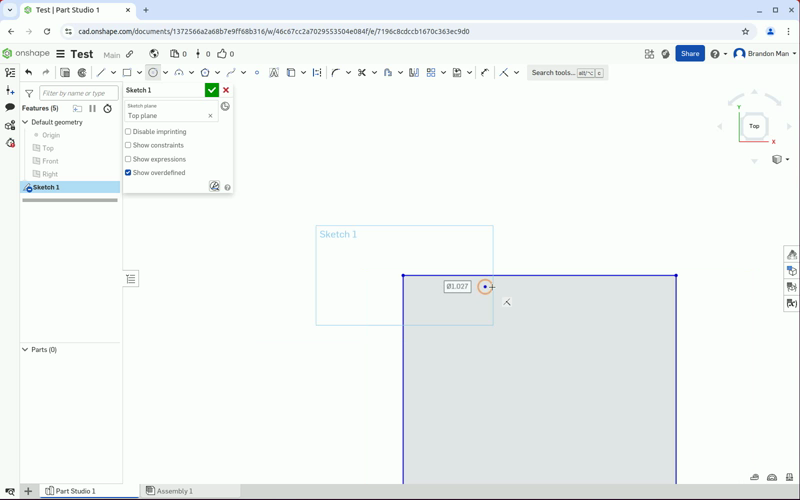
scroll(-6)
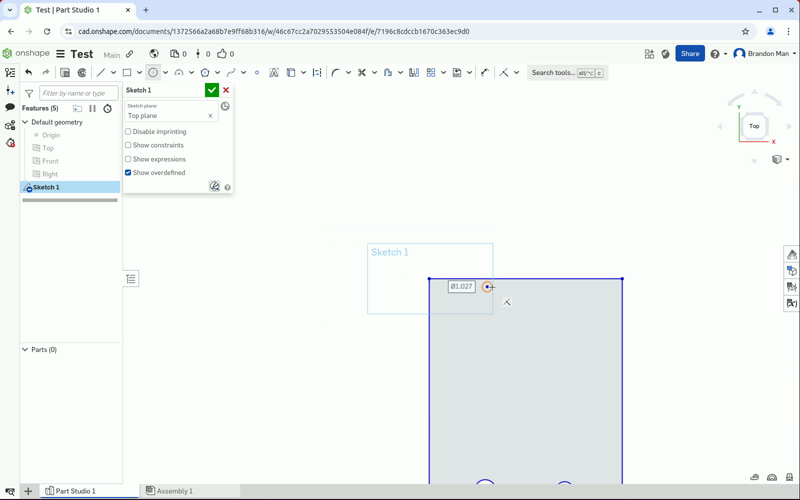
scroll(-6)
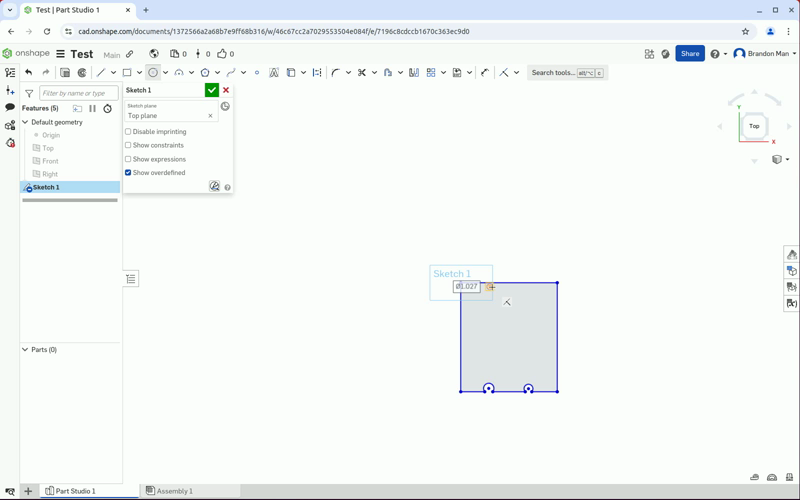
key(esc)
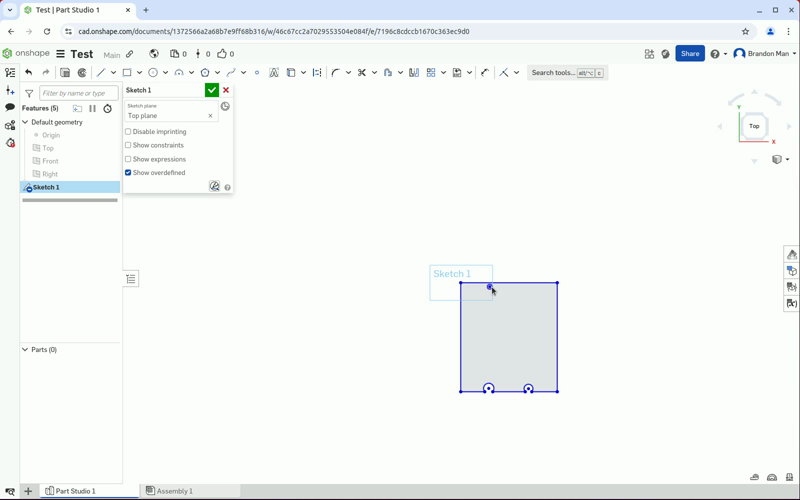
key(c)
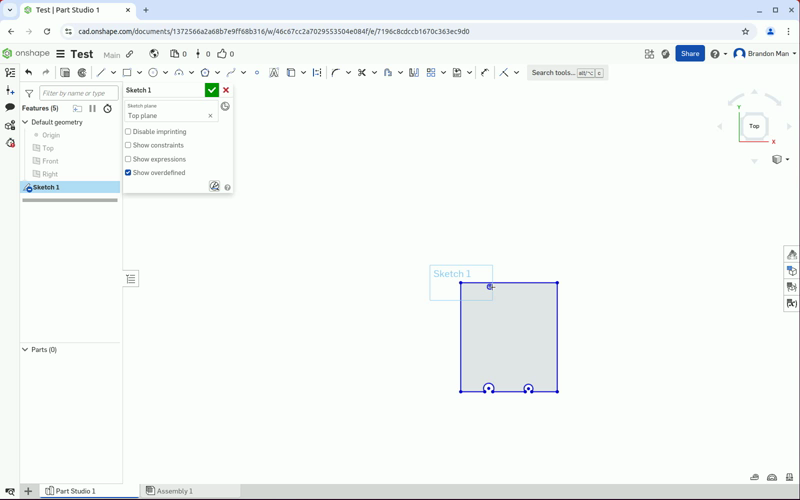
key_down(shift)
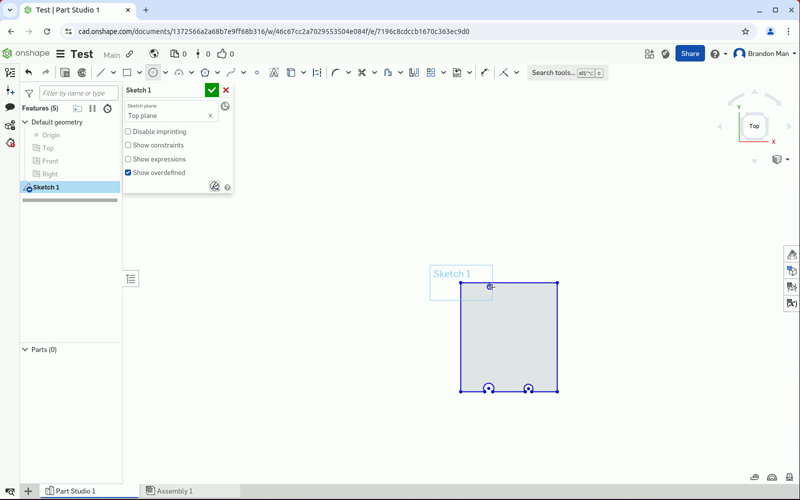
mouse_move(528, 286)
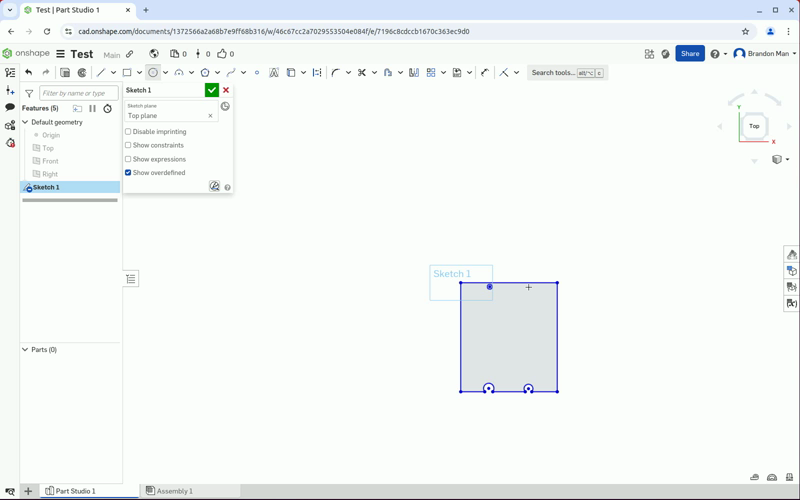
click(528, 286)
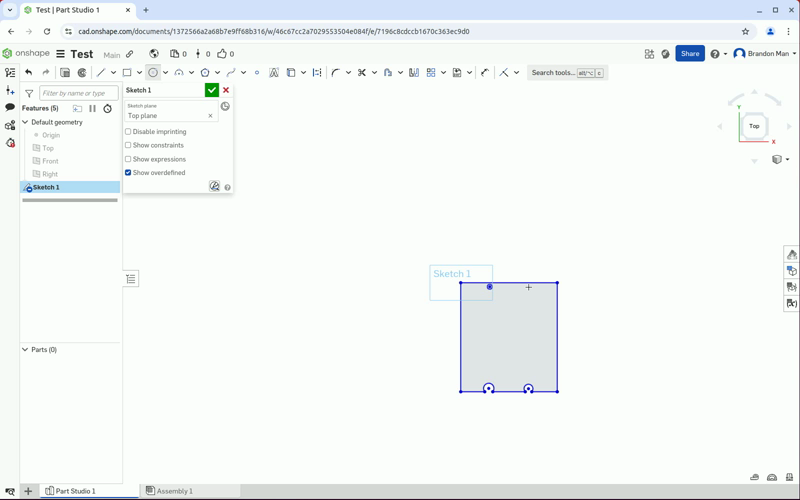
key_up(shift)
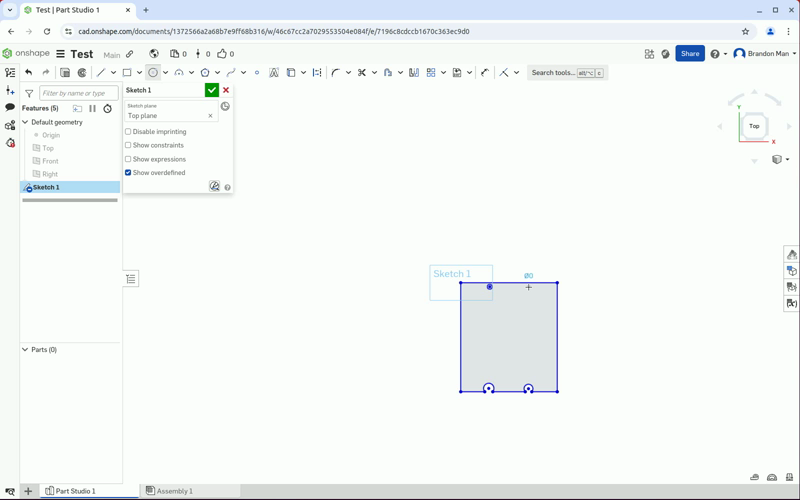
mouse_move(531, 286)
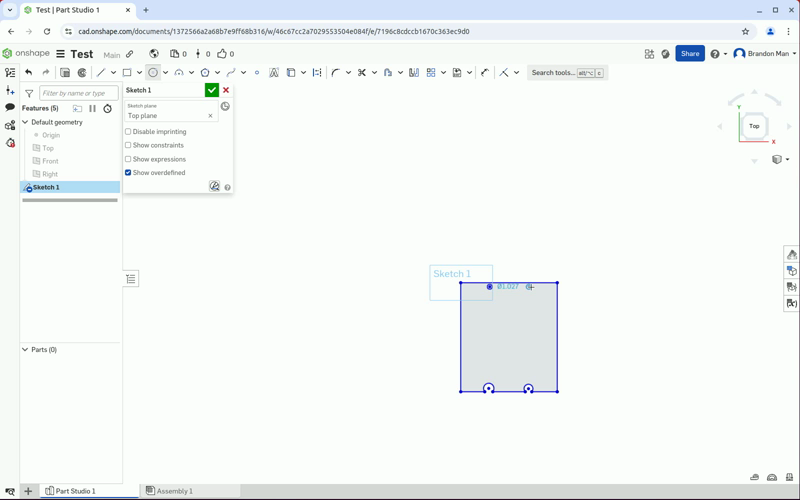
scroll(6)
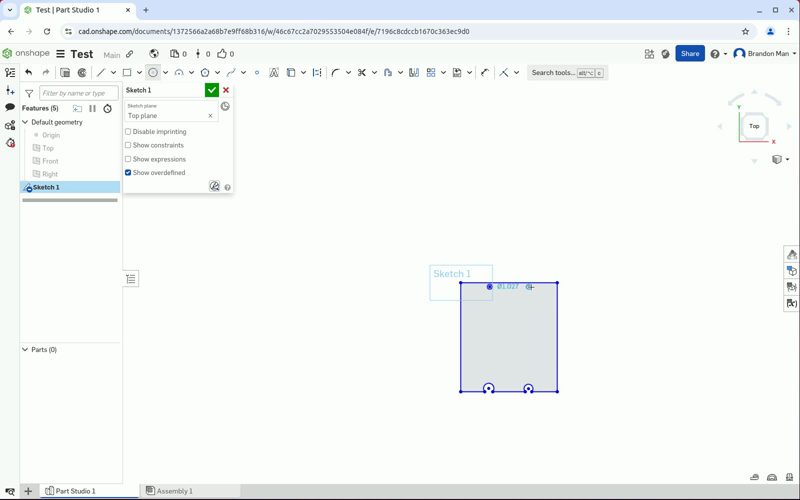
scroll(6)
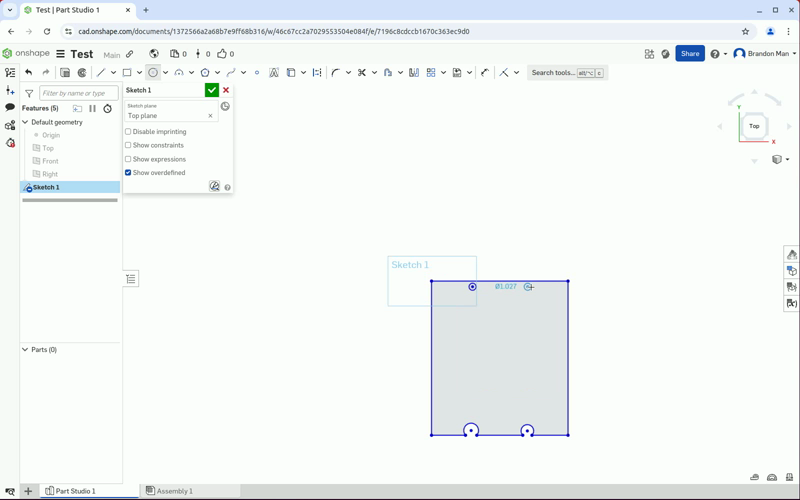
scroll(6)
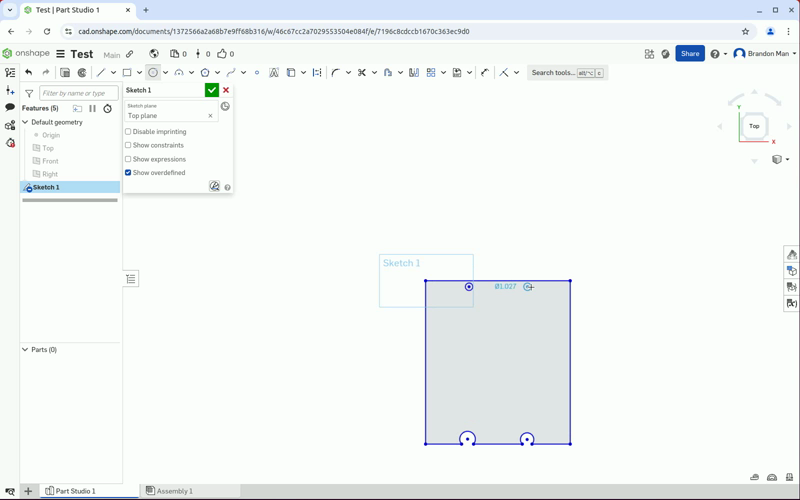
scroll(6)
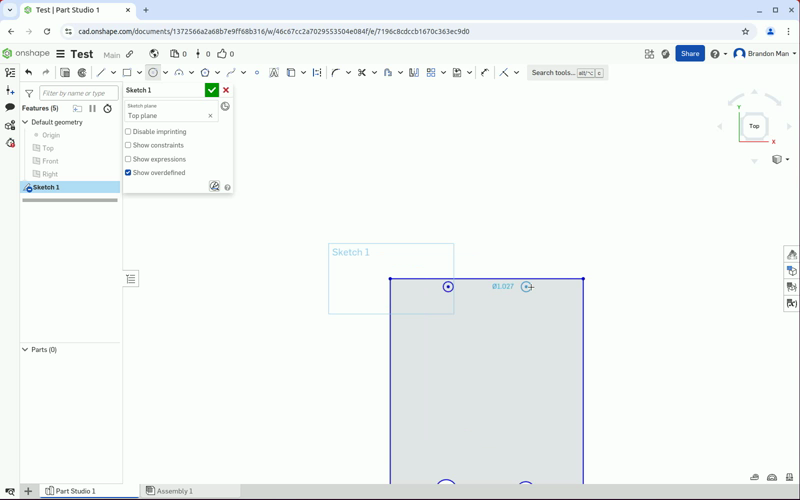
scroll(6)
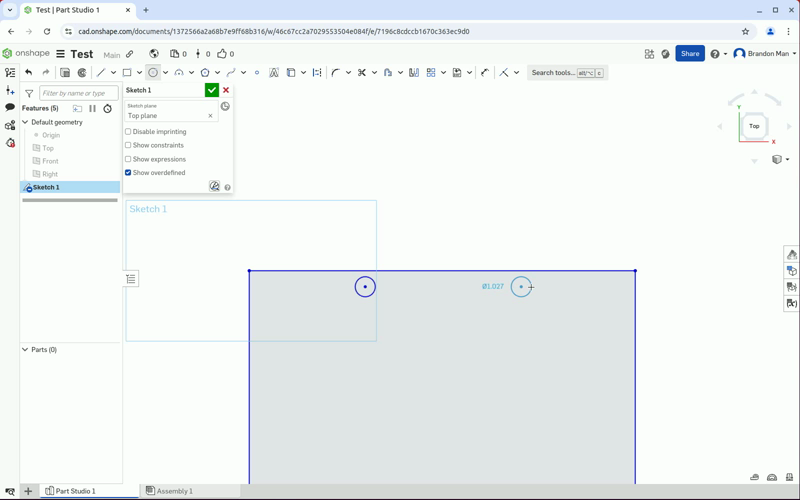
scroll(6)
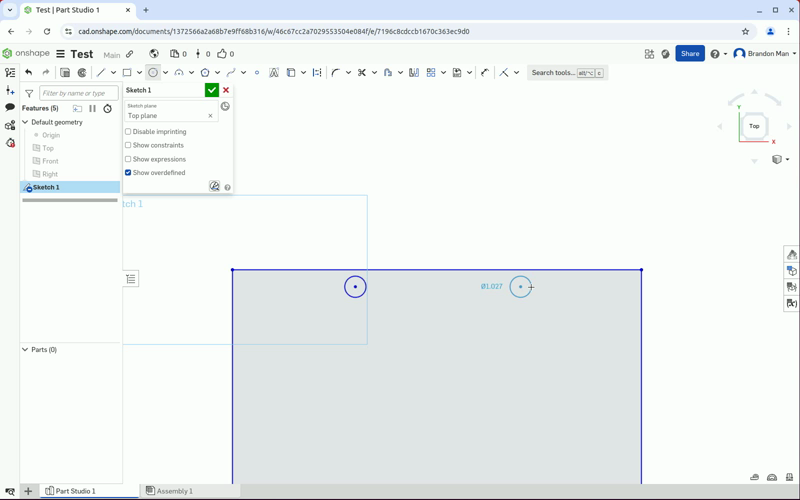
scroll(6)
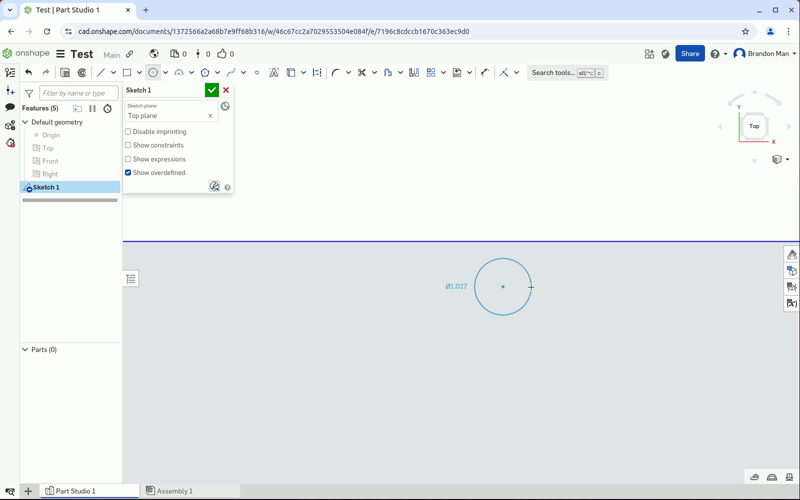
click(531, 286)
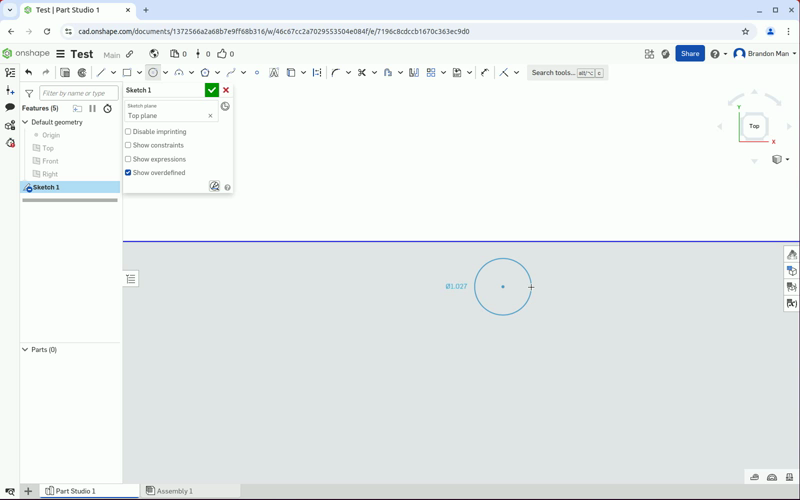
scroll(-6)
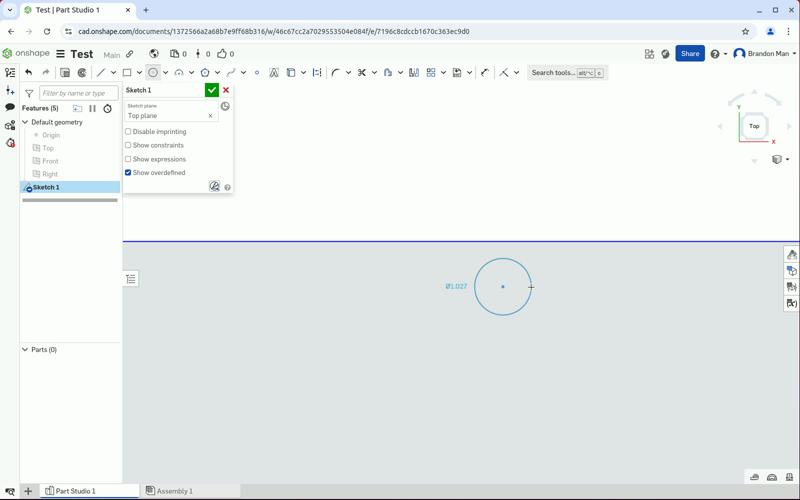
scroll(-6)
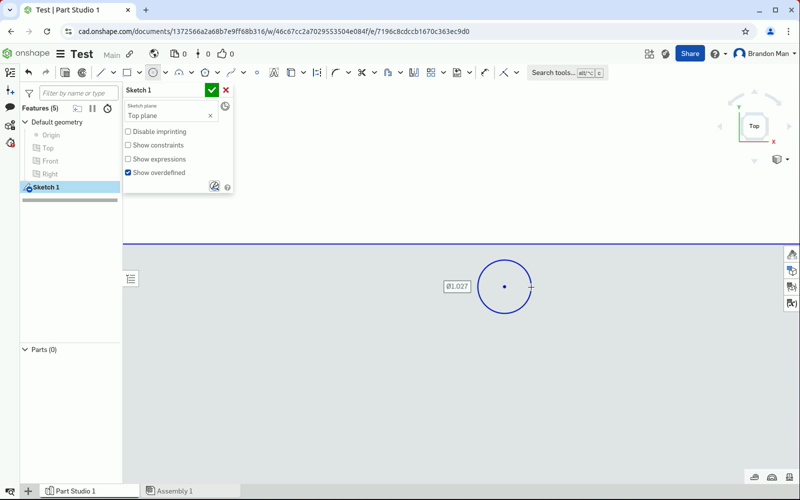
scroll(-6)
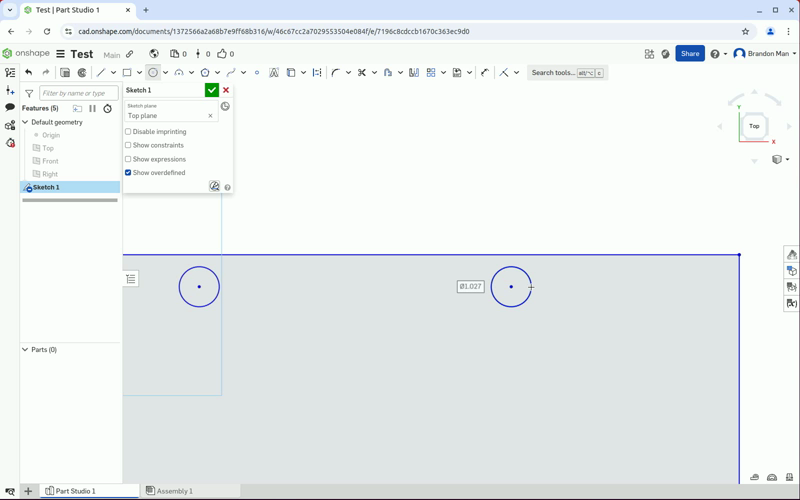
scroll(-6)
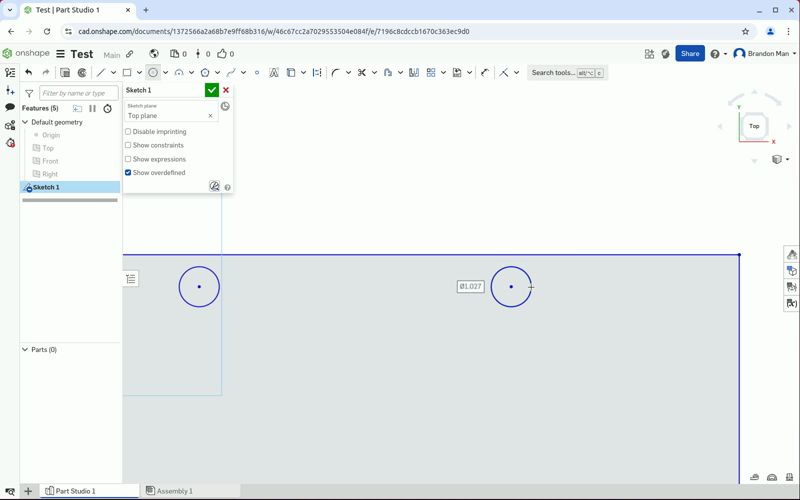
scroll(-6)
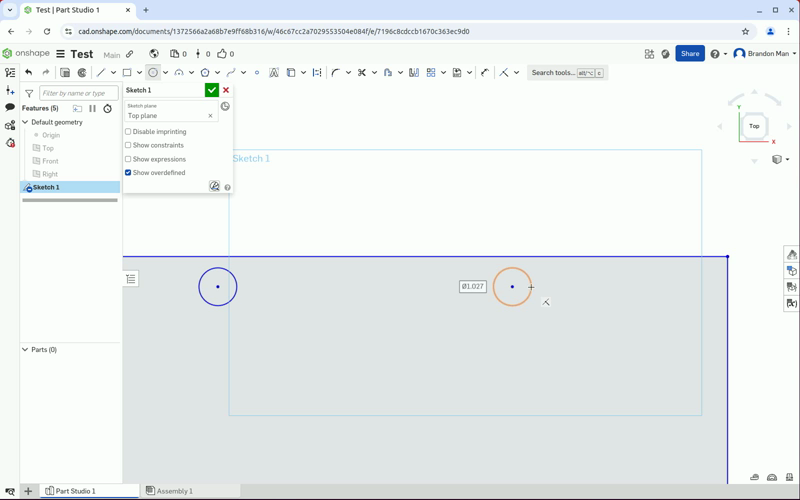
scroll(-6)
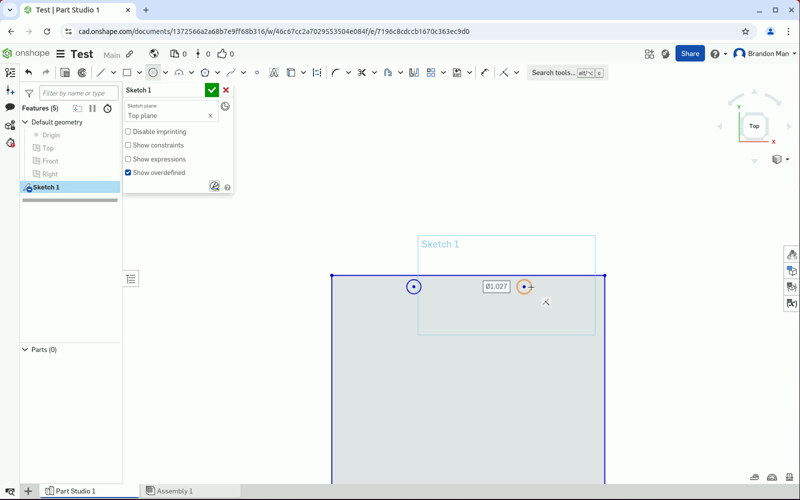
scroll(-6)
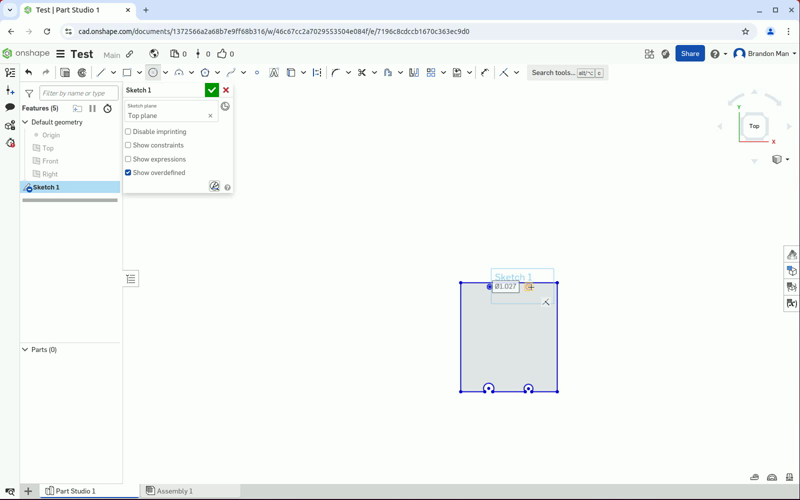
key(esc)
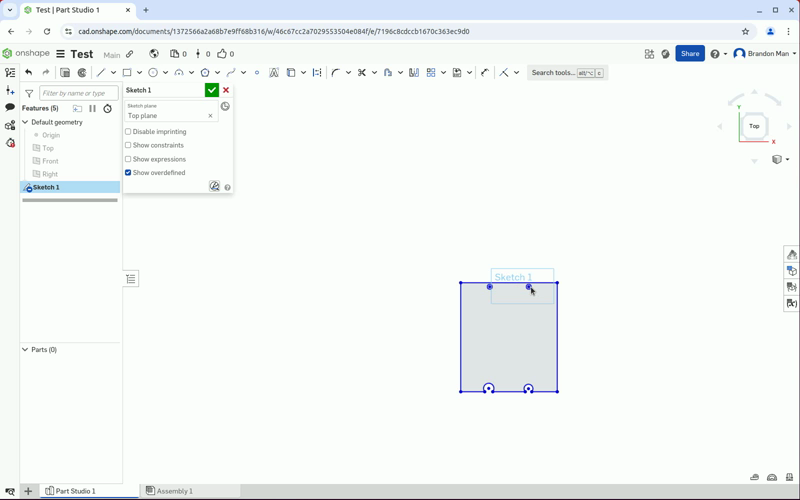
mouse_move(546, 306)
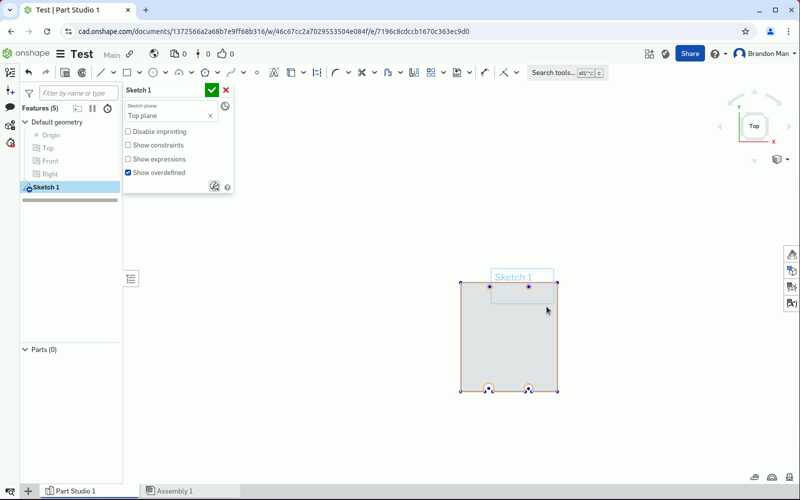
click(546, 306)
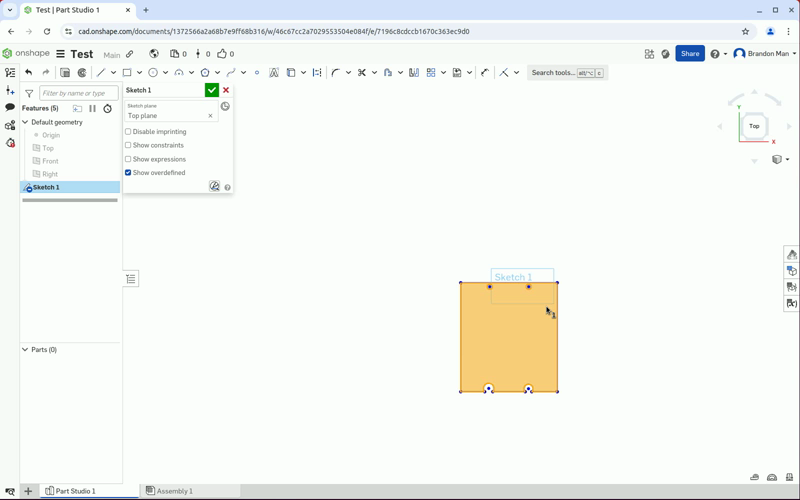
mouse_move(73, 352)
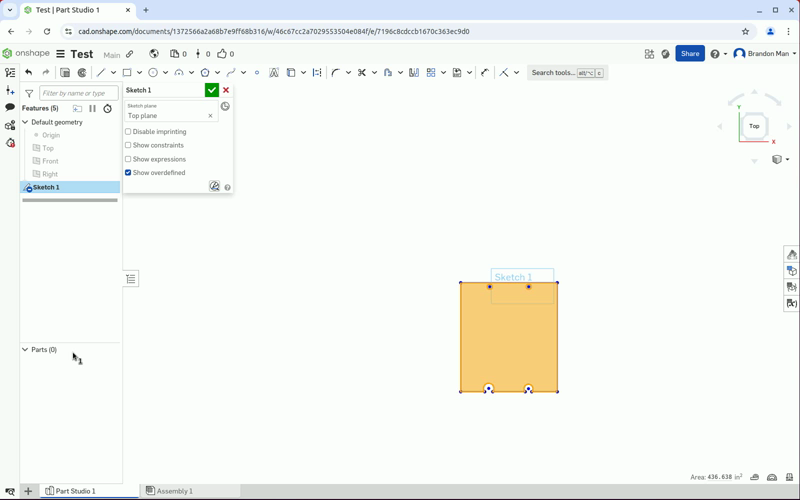
key(shift+y)
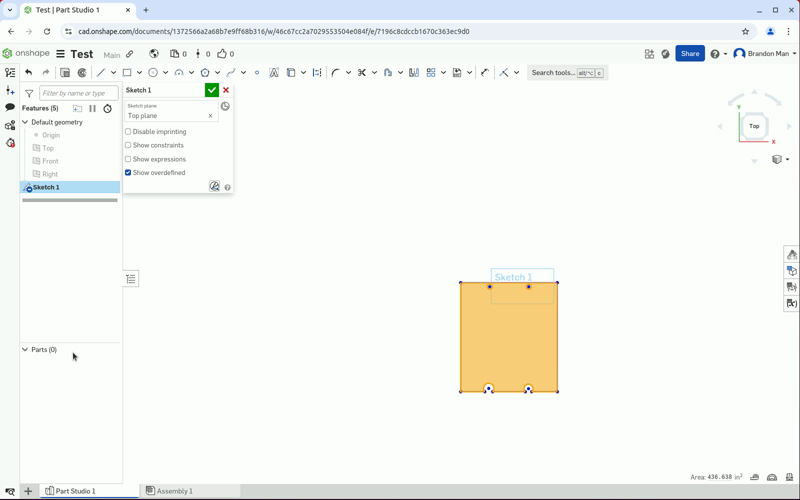
key(shift+e)
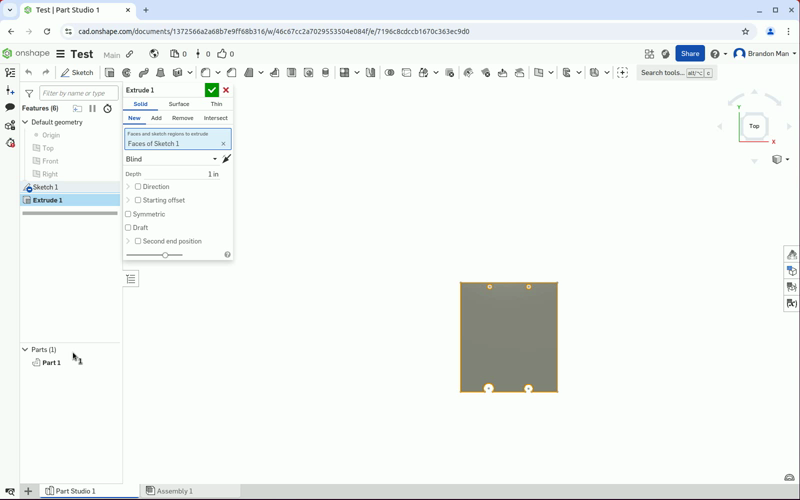
mouse_move(143, 106)
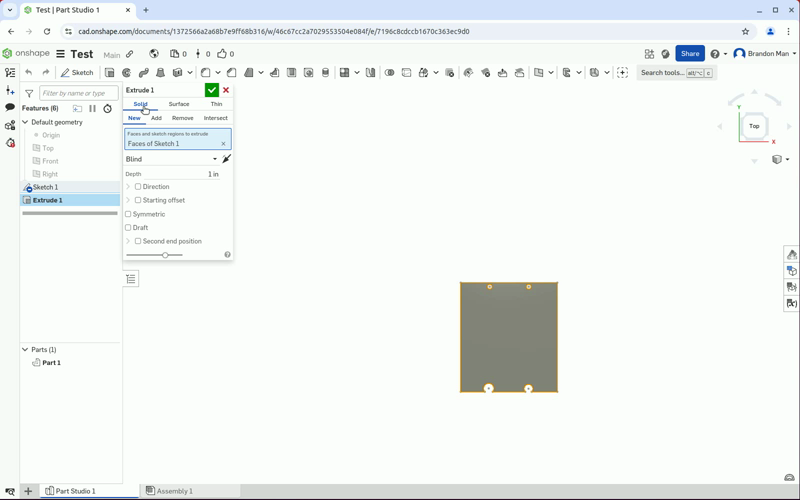
click(143, 106)
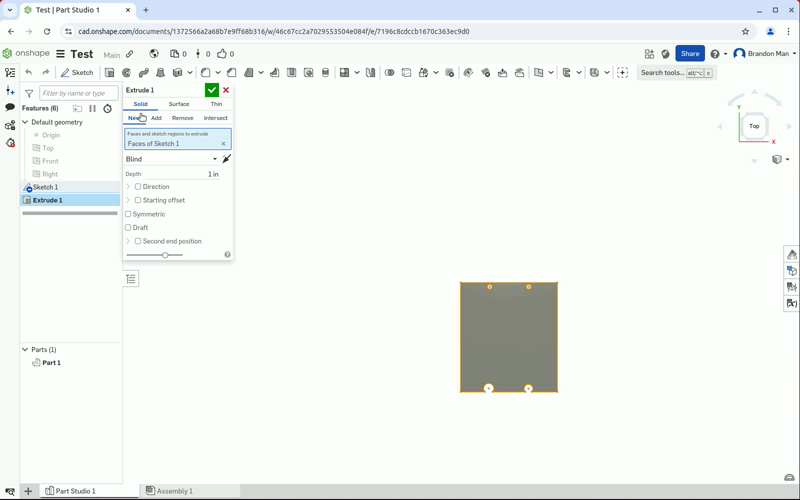
mouse_move(137, 120)
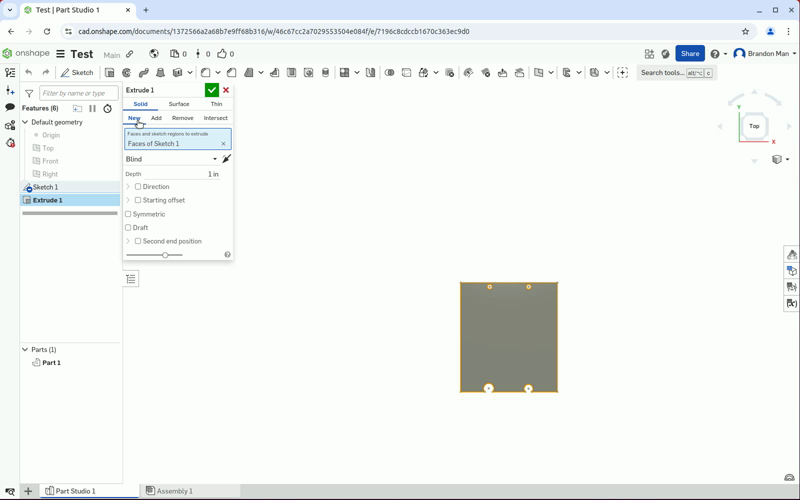
click(137, 120)
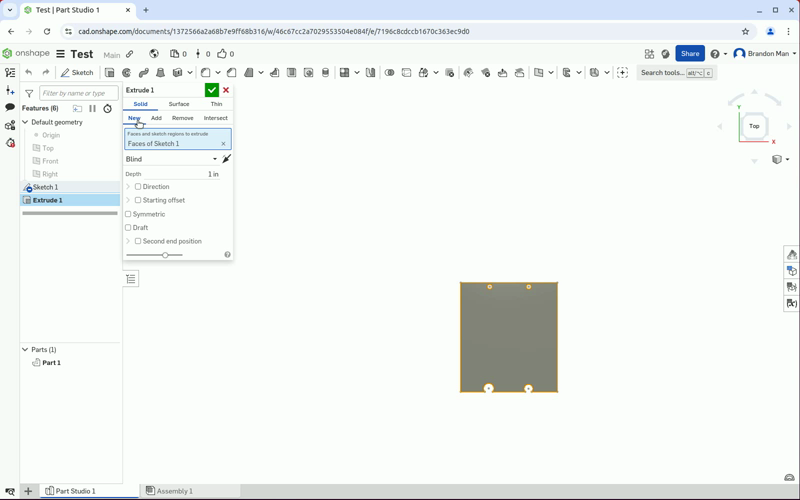
key(tab, 4)
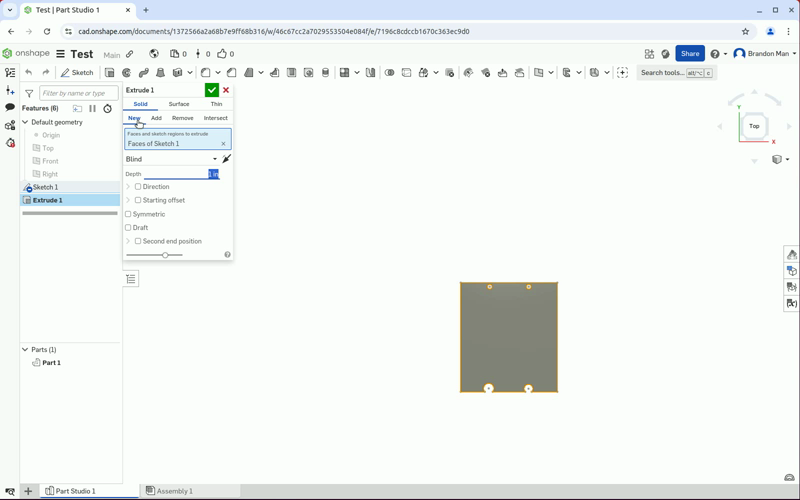
text(2.166)
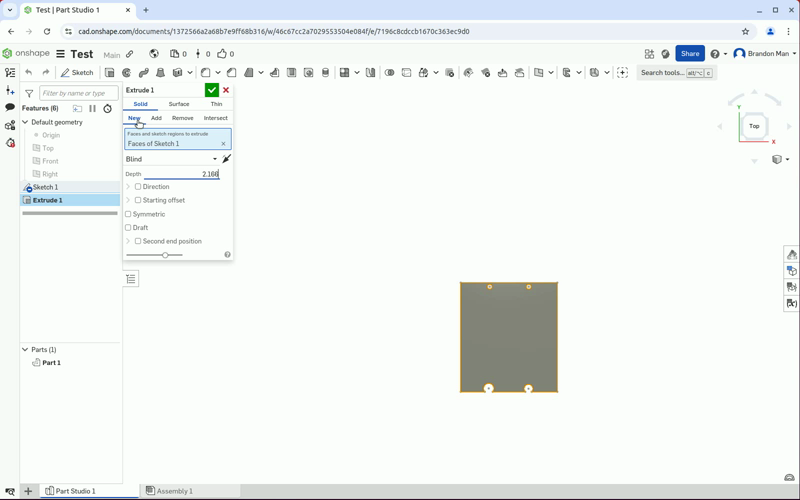
key(enter)
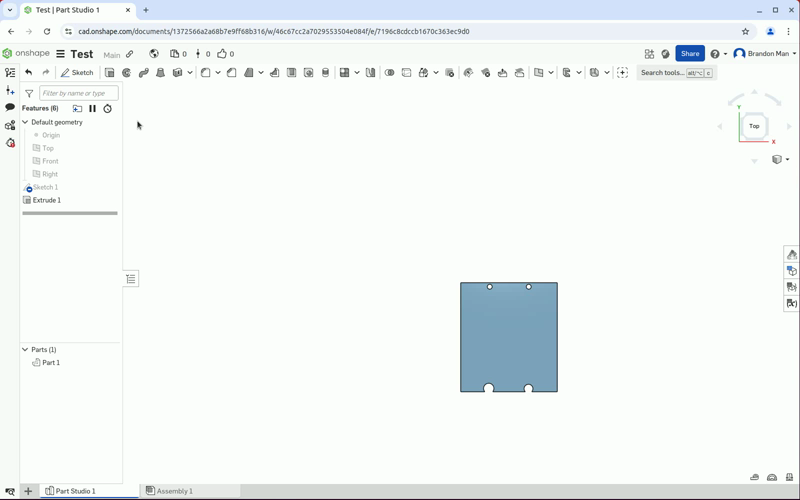
key(shift+h)
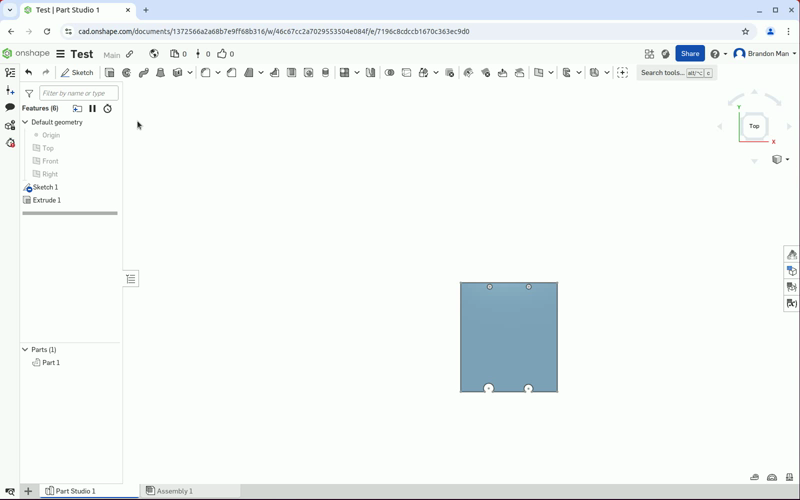
key(shift+h)
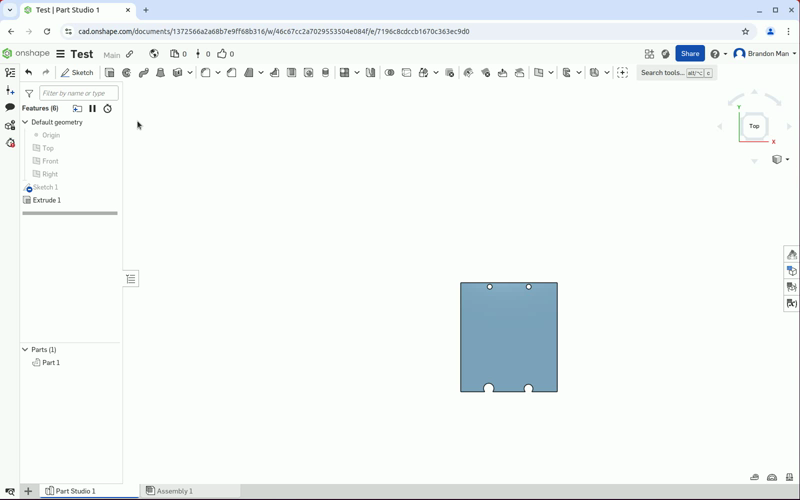
mouse_move(73, 189)
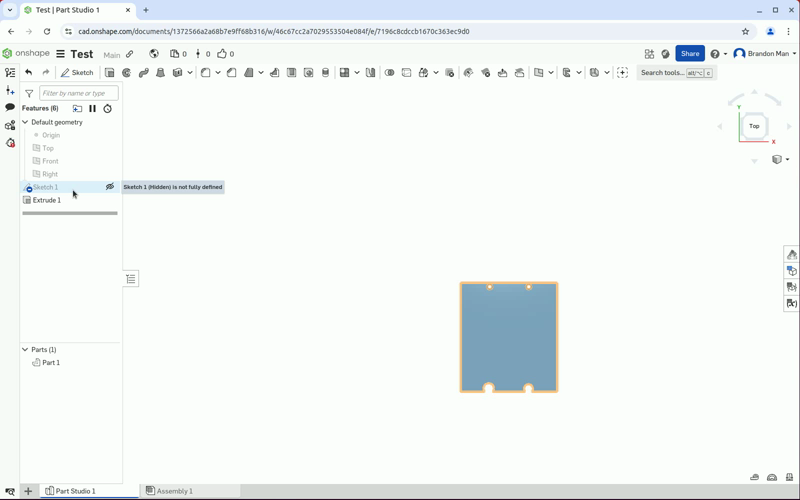
click(73, 189)
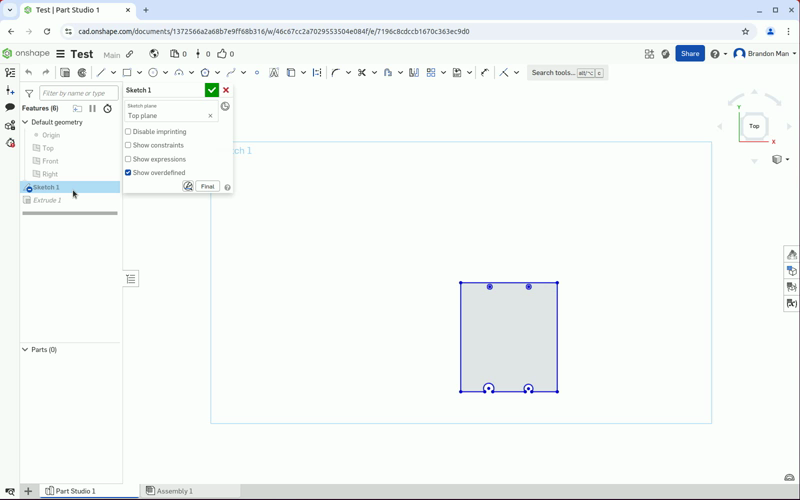
mouse_move(229, 92)
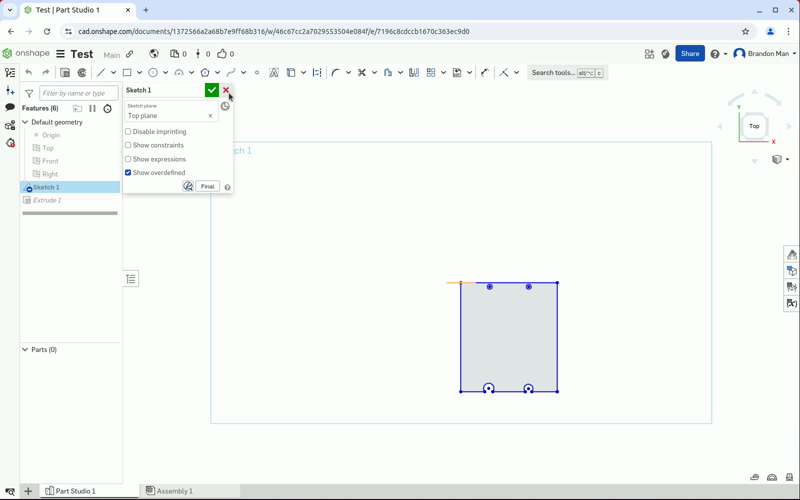
click(229, 92)
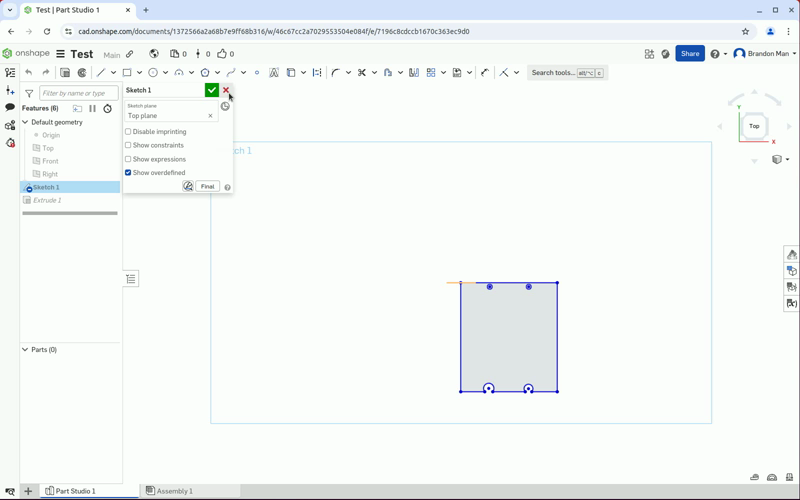
key(shift+s)
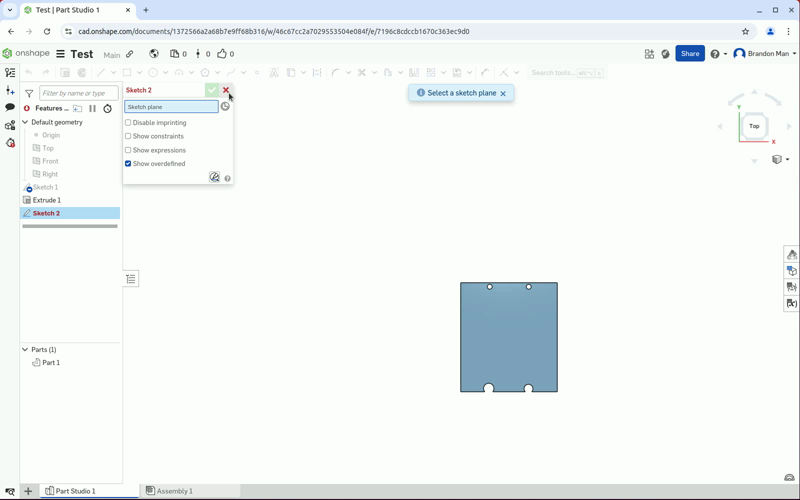
mouse_move(73, 150)
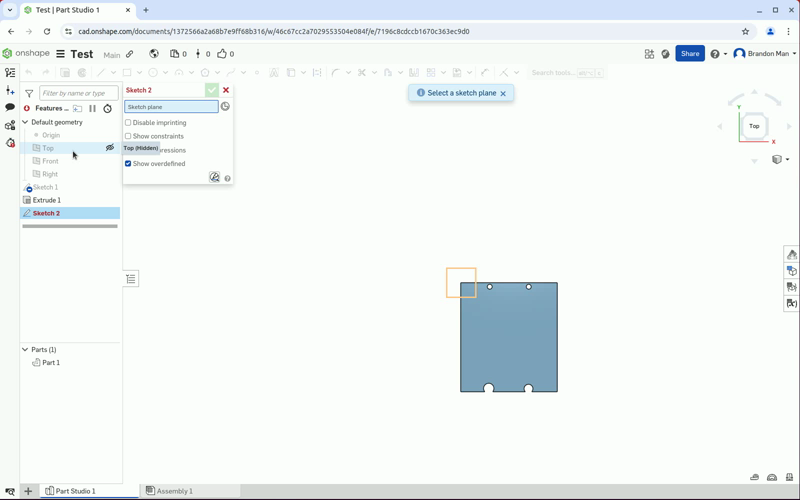
click(73, 150)
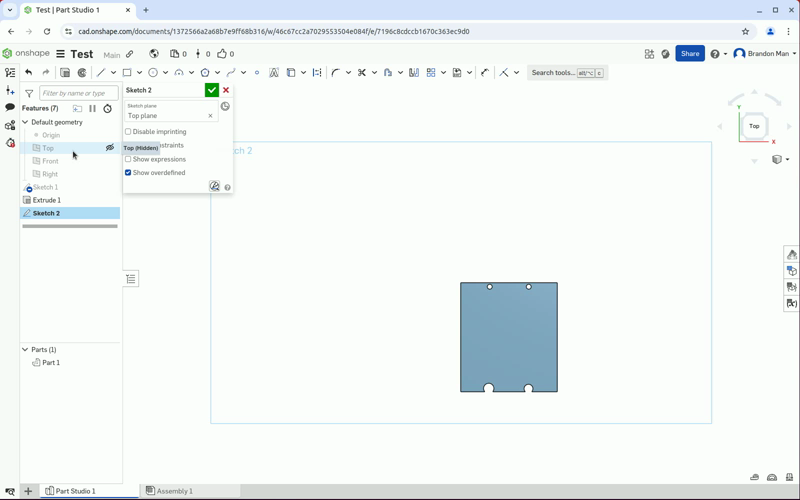
mouse_move(73, 352)
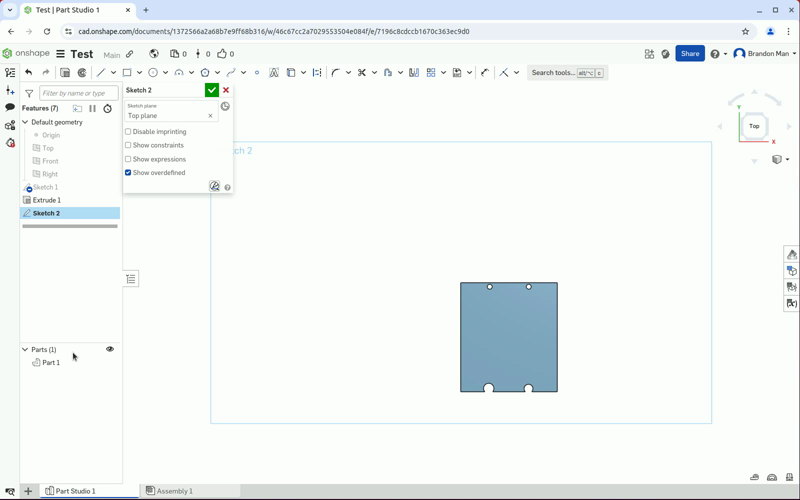
key(y)
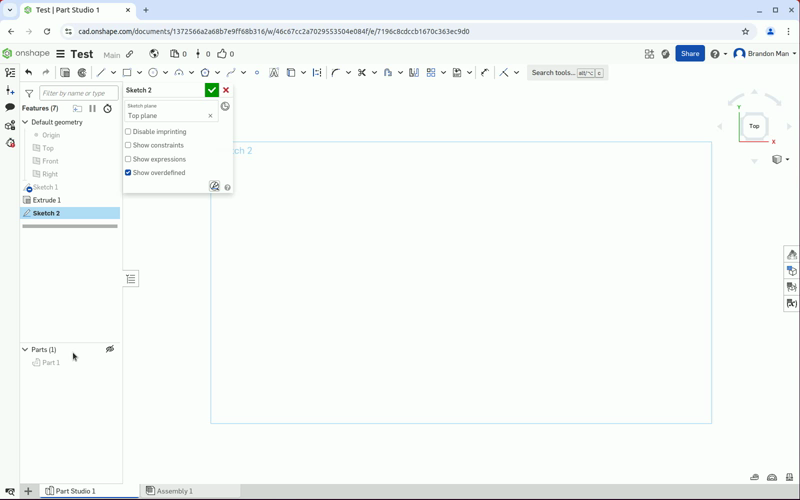
key(l)
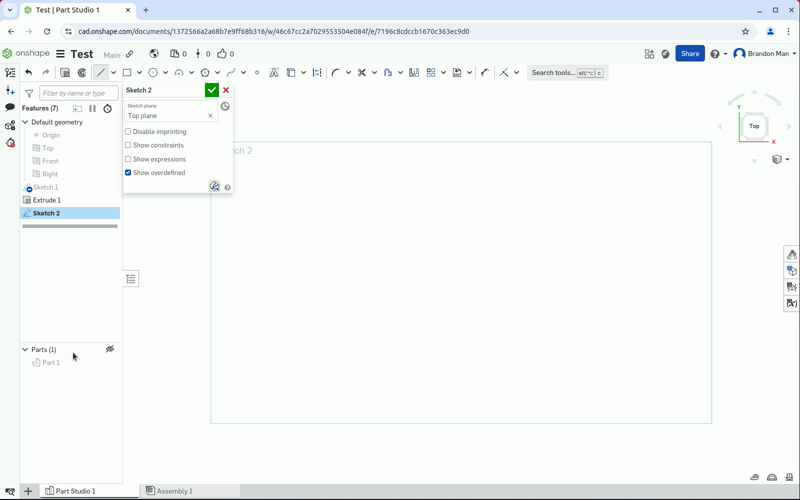
key_down(shift)
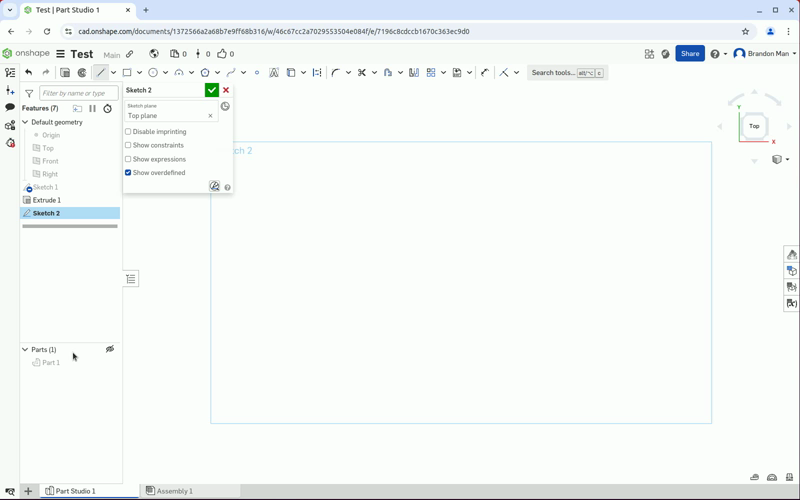
mouse_move(485, 391)
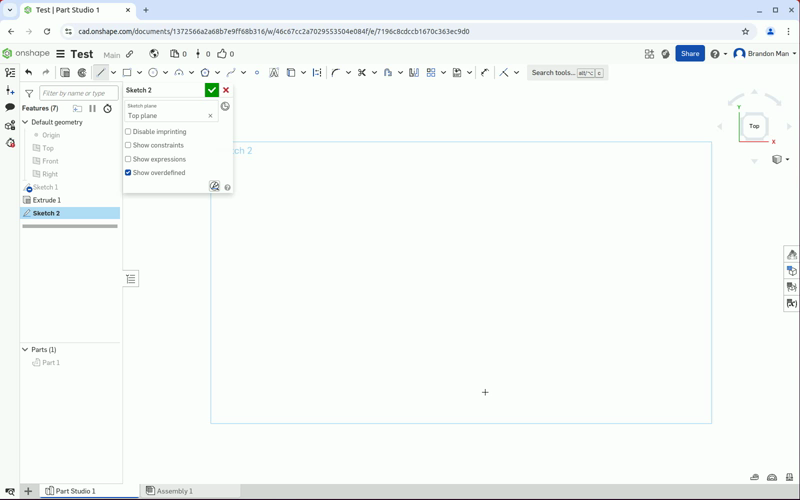
click(485, 391)
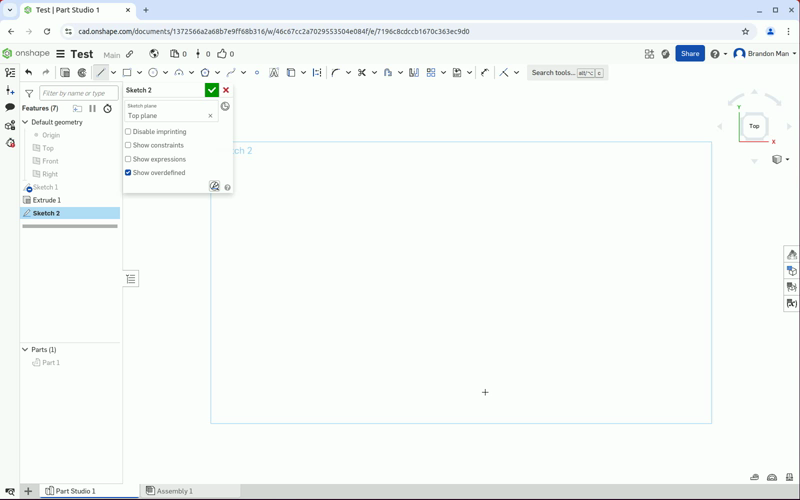
key_up(shift)
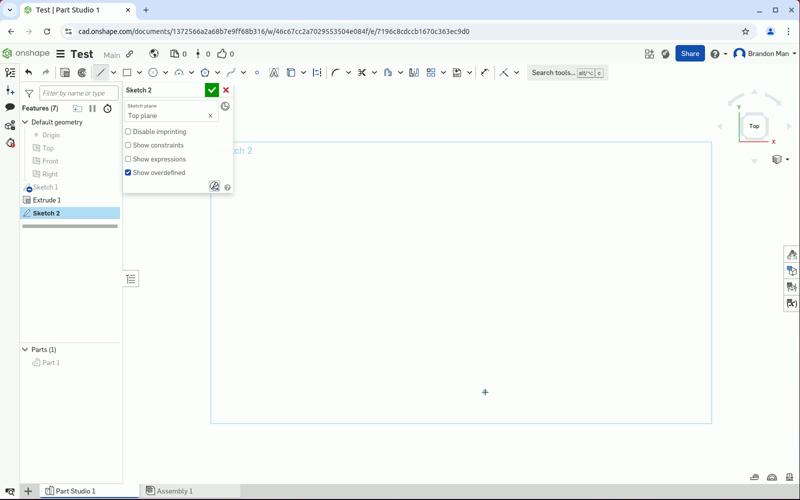
key_down(shift)
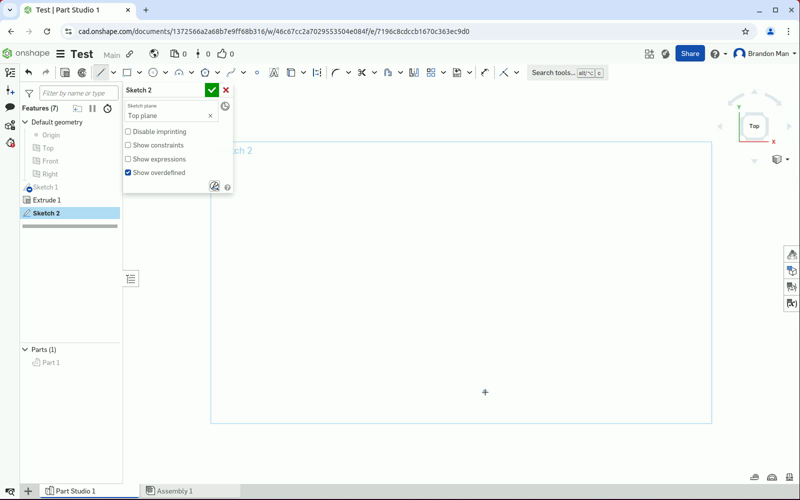
mouse_move(515, 391)
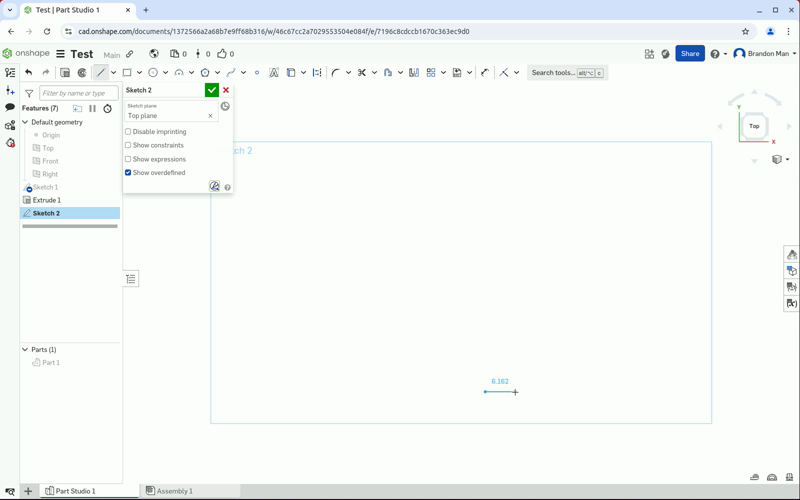
mouse_move(493, 391)
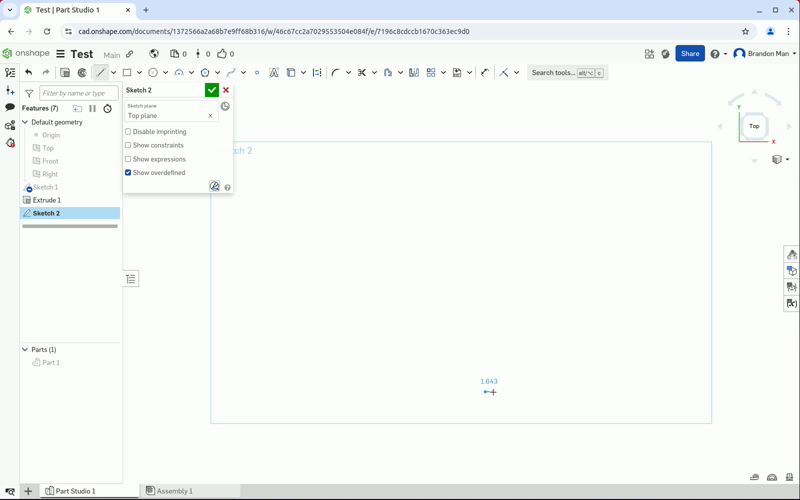
click(493, 391)
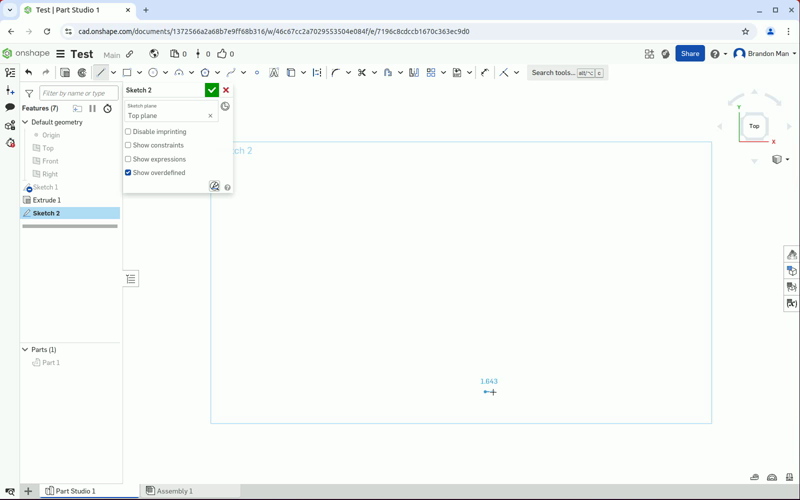
key_up(shift)
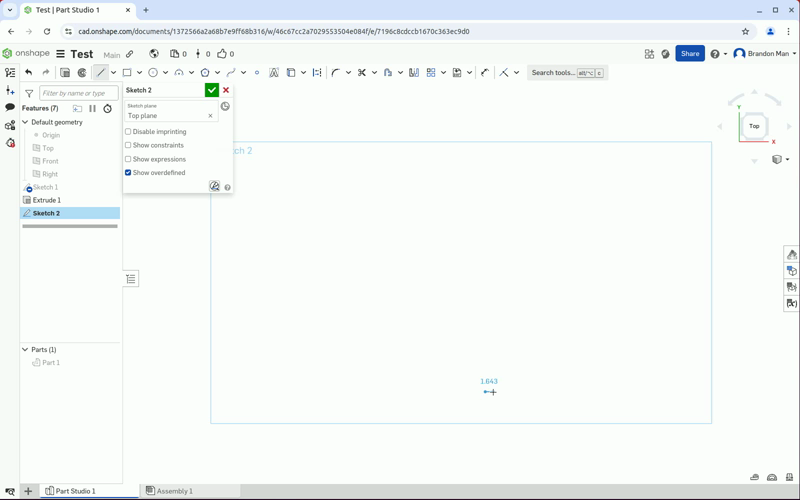
key(esc)
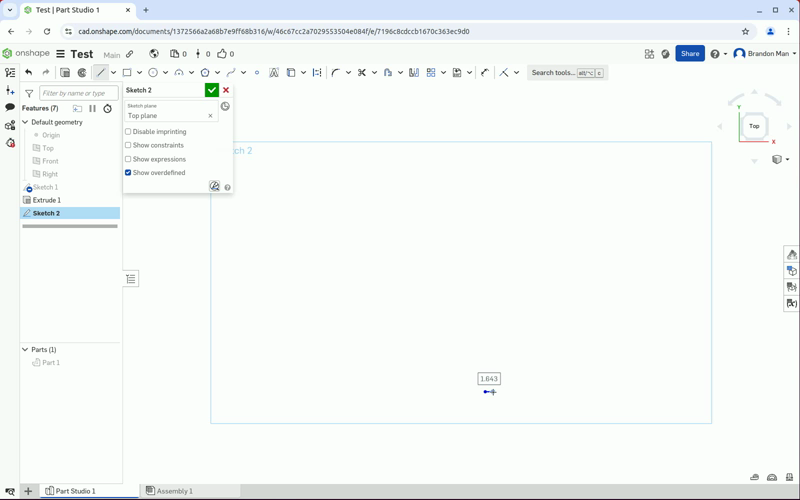
key(a)
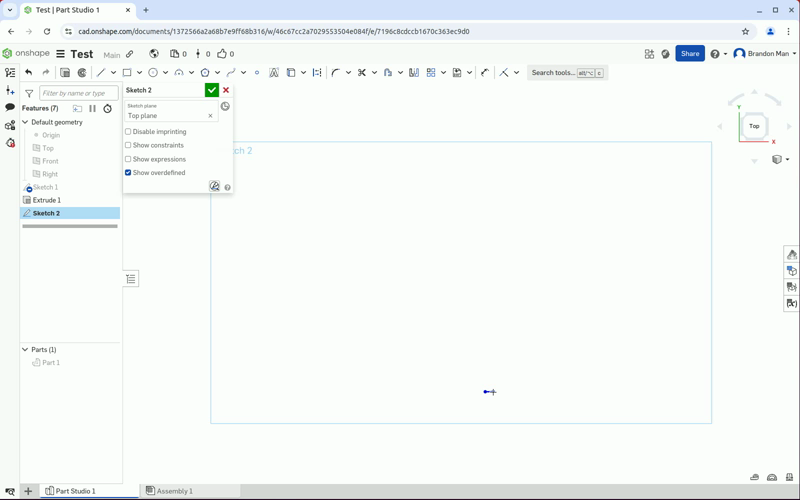
mouse_move(493, 391)
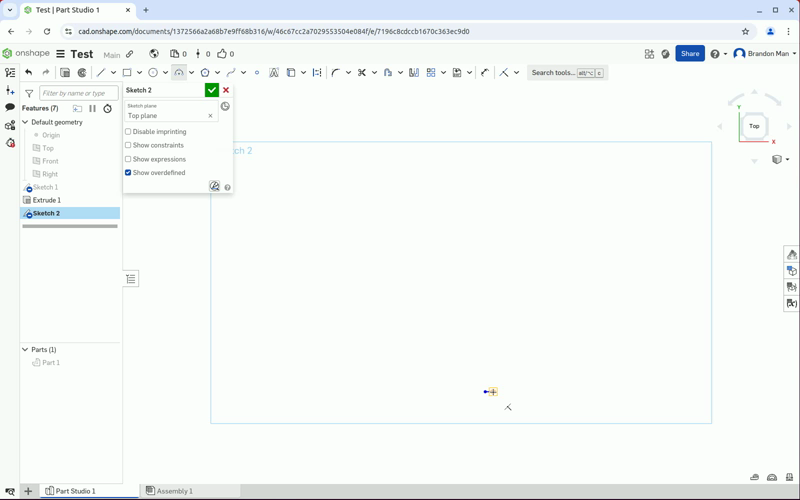
click(493, 391)
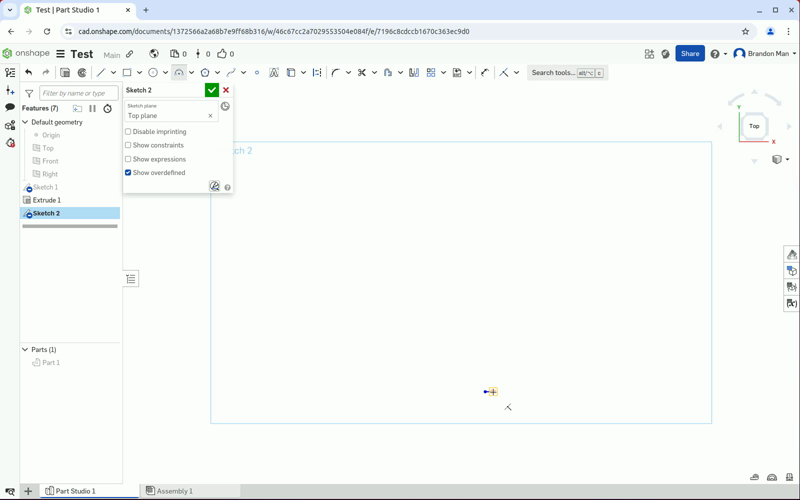
mouse_move(485, 391)
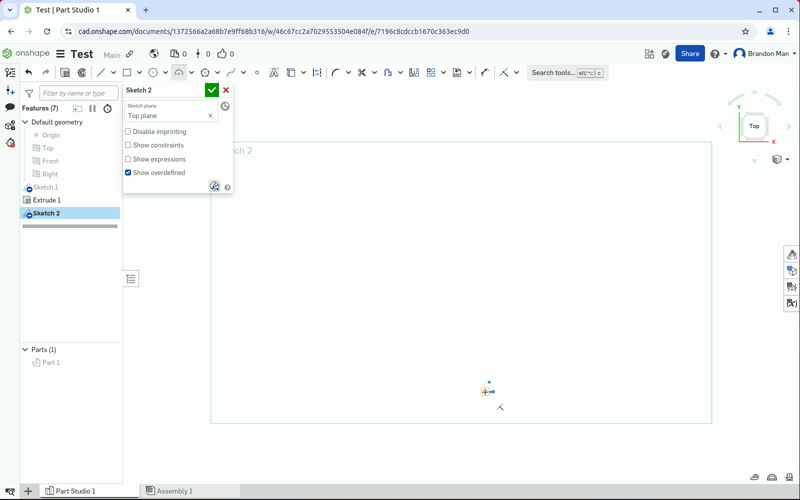
click(485, 391)
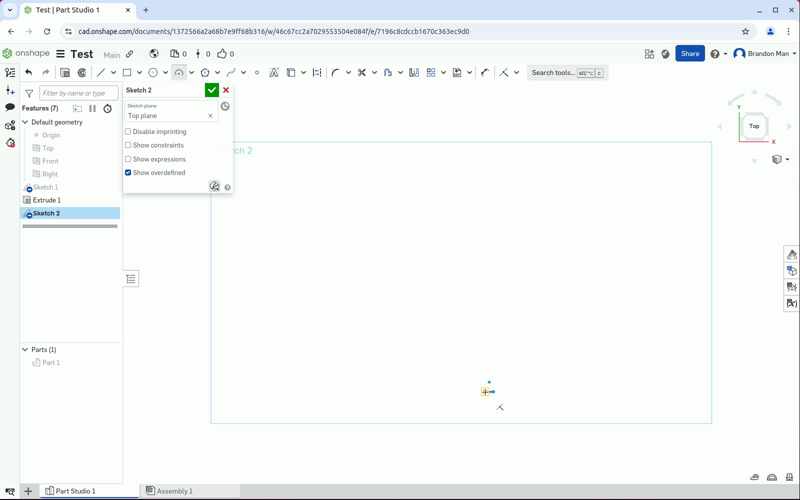
key_down(shift)
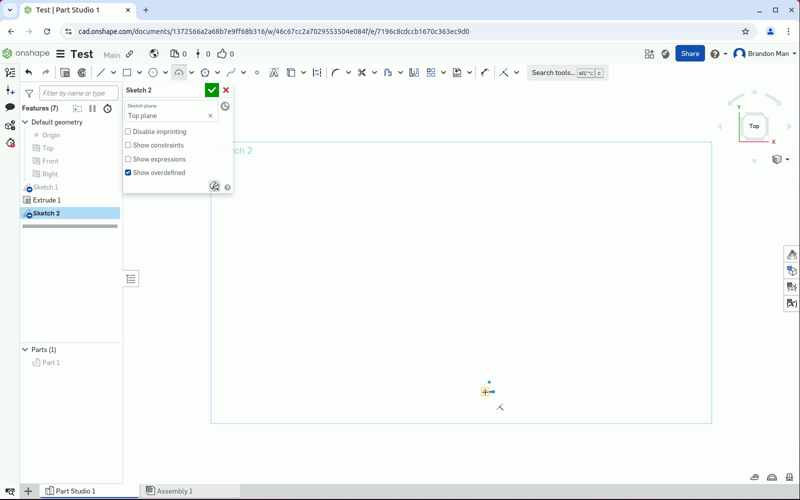
mouse_move(489, 383)
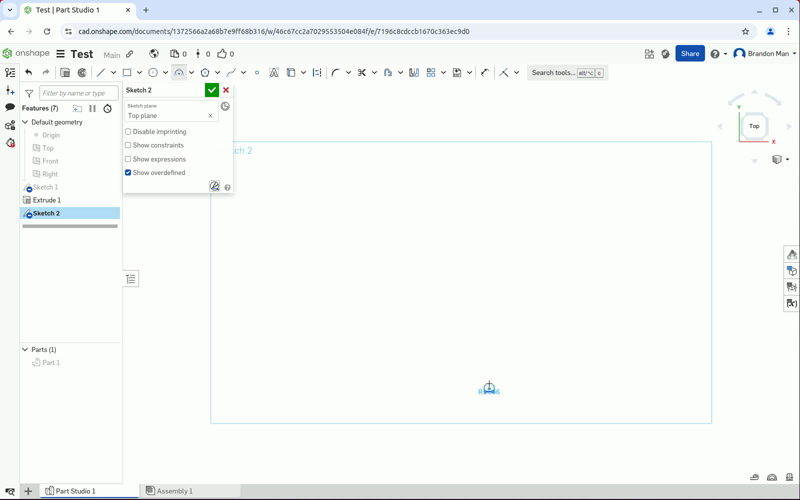
click(489, 383)
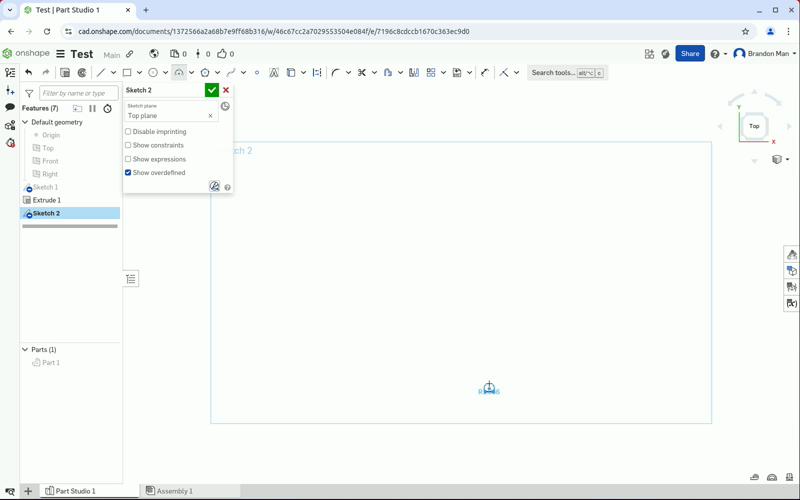
key_up(shift)
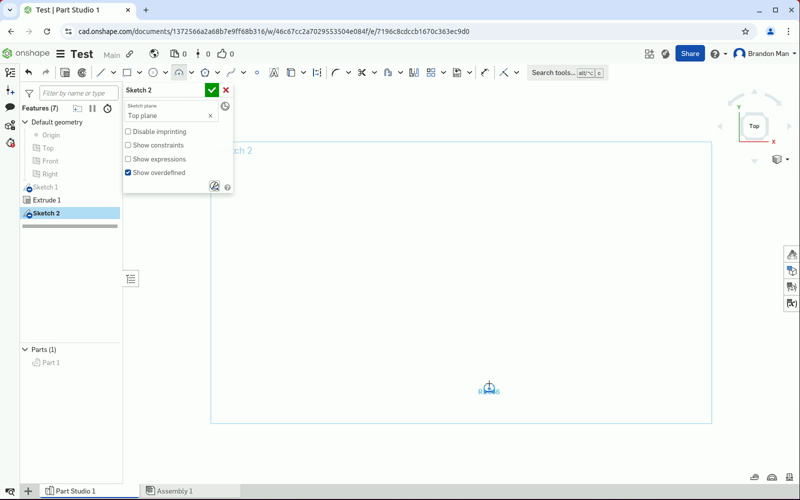
key(esc)
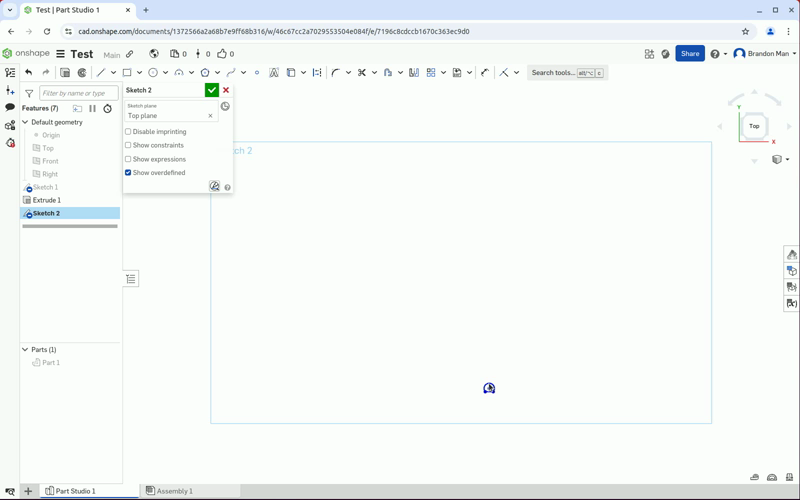
key(c)
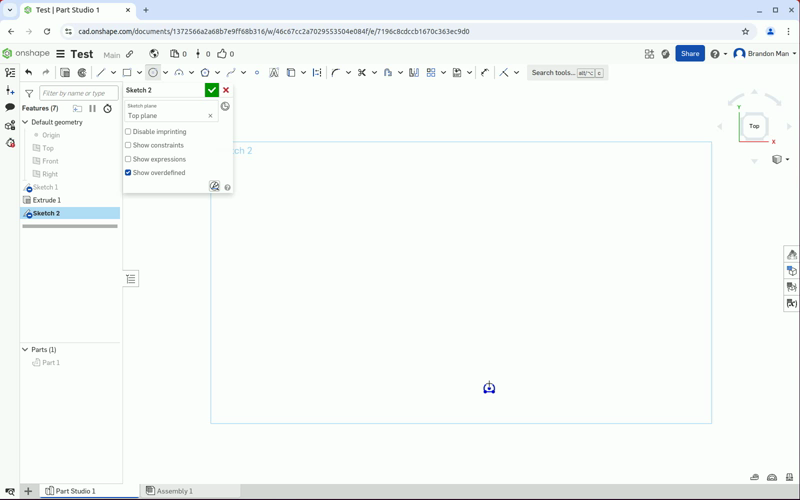
key_down(shift)
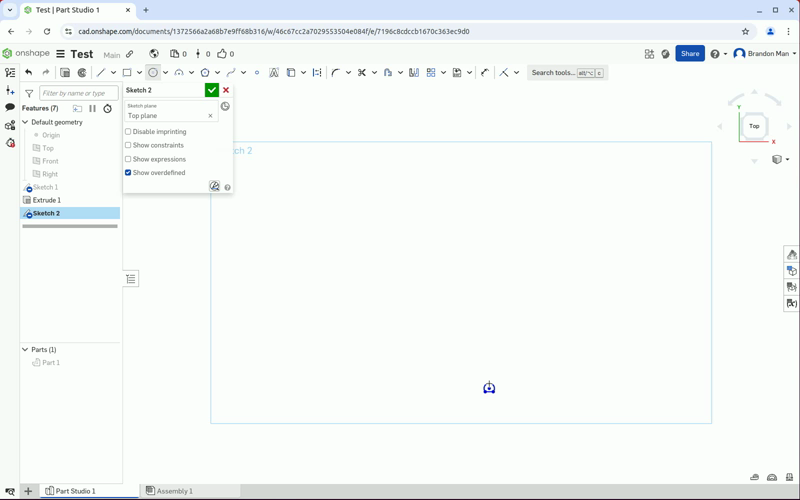
mouse_move(489, 388)
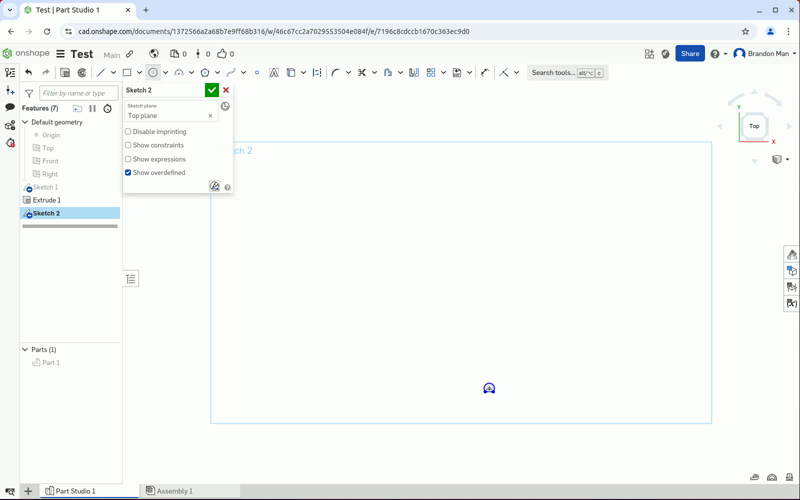
click(489, 388)
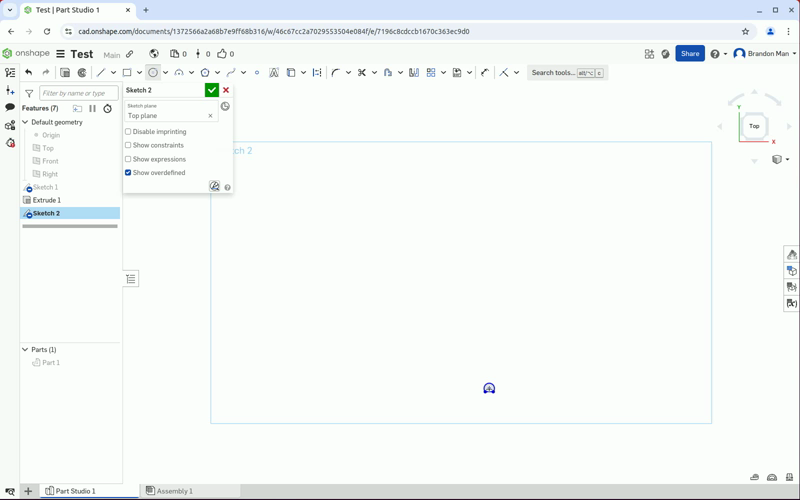
key_up(shift)
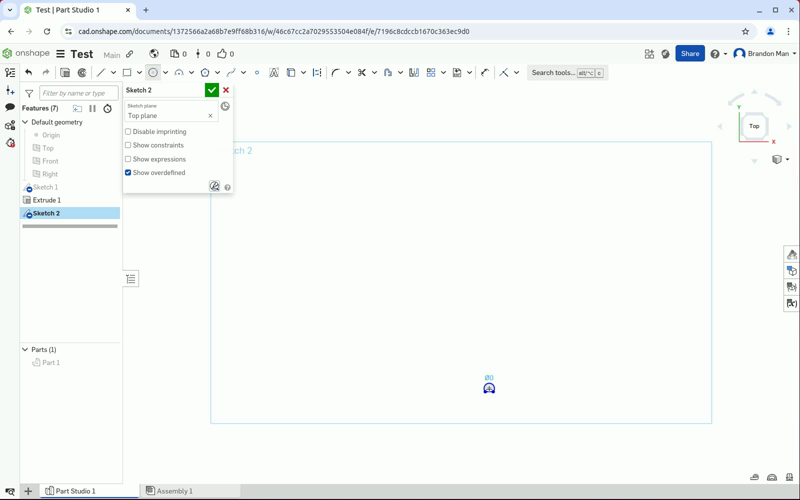
mouse_move(491, 388)
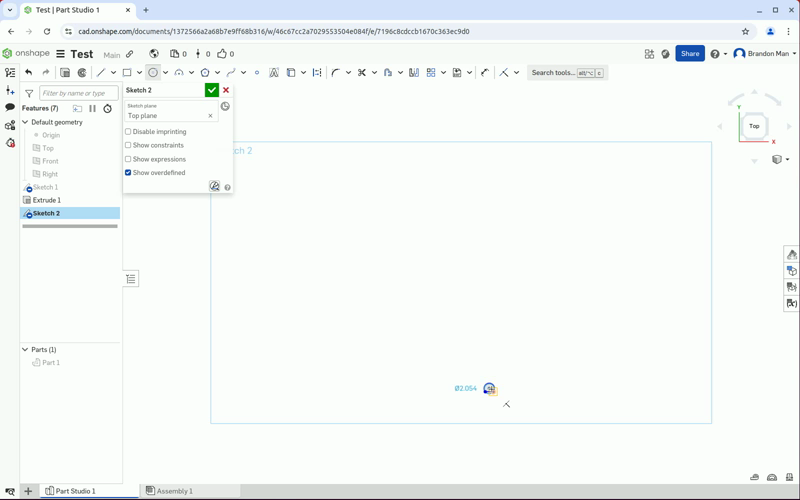
scroll(6)
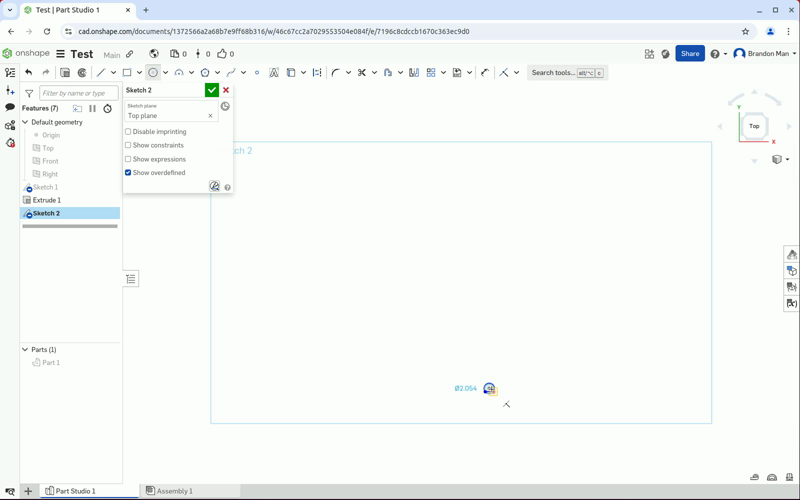
scroll(6)
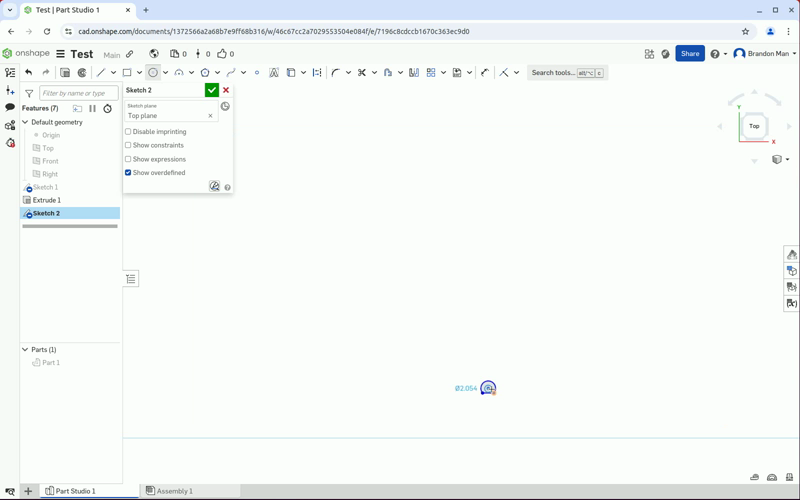
scroll(6)
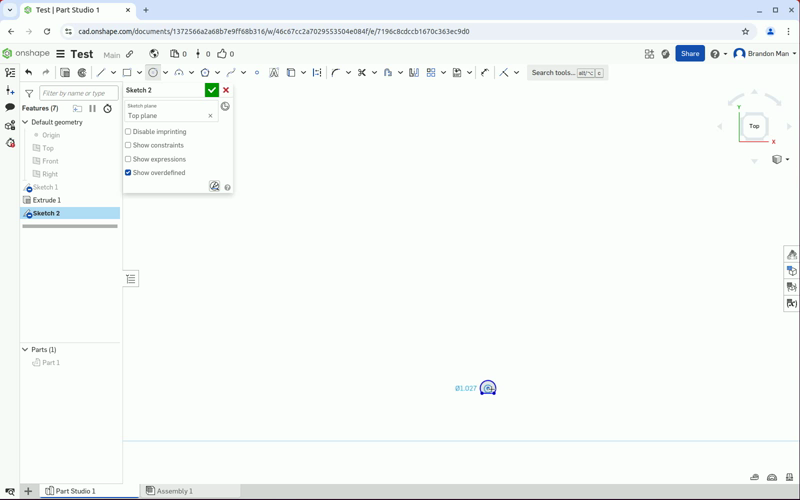
scroll(6)
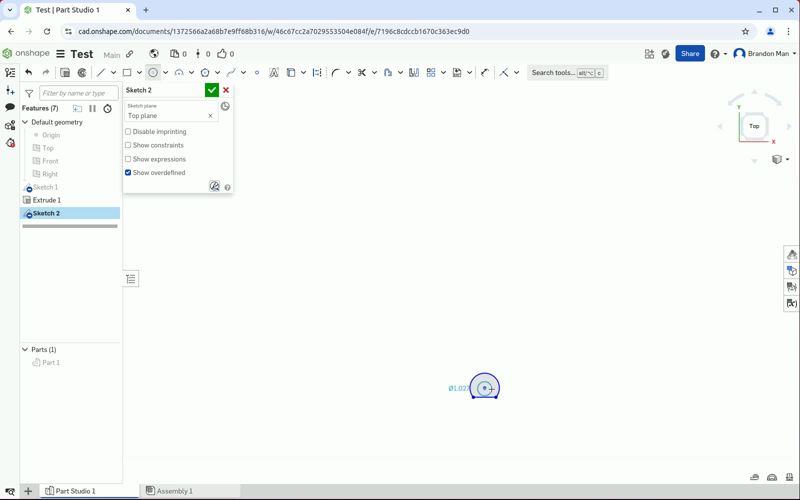
scroll(6)
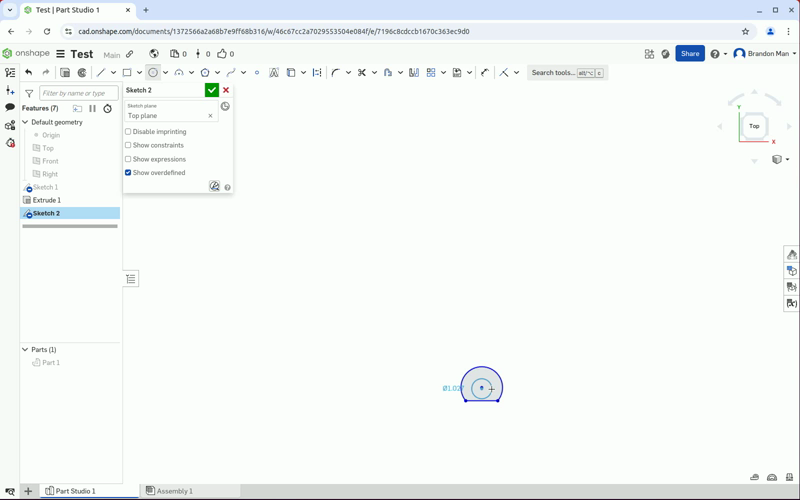
scroll(6)
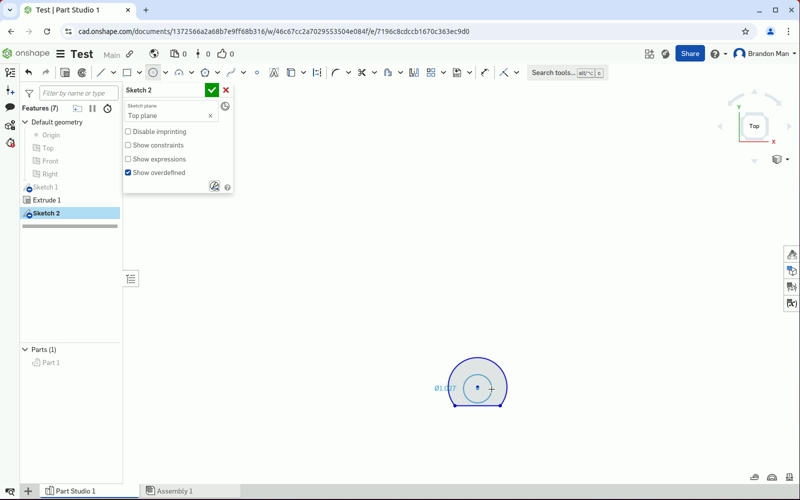
scroll(6)
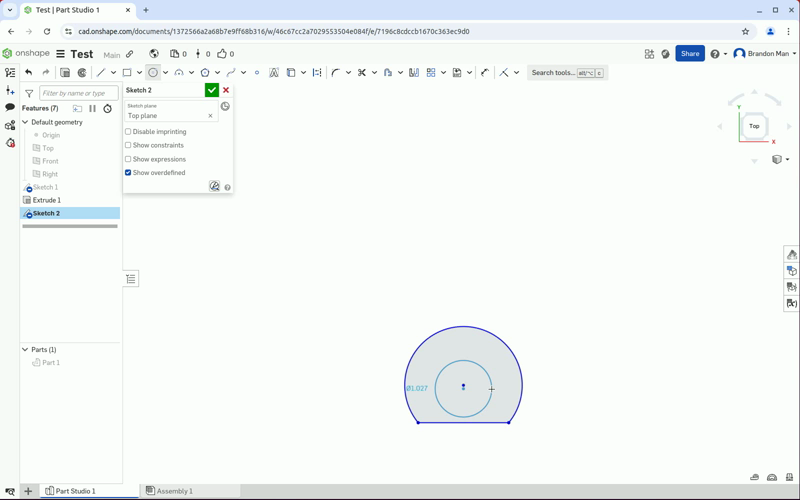
click(491, 388)
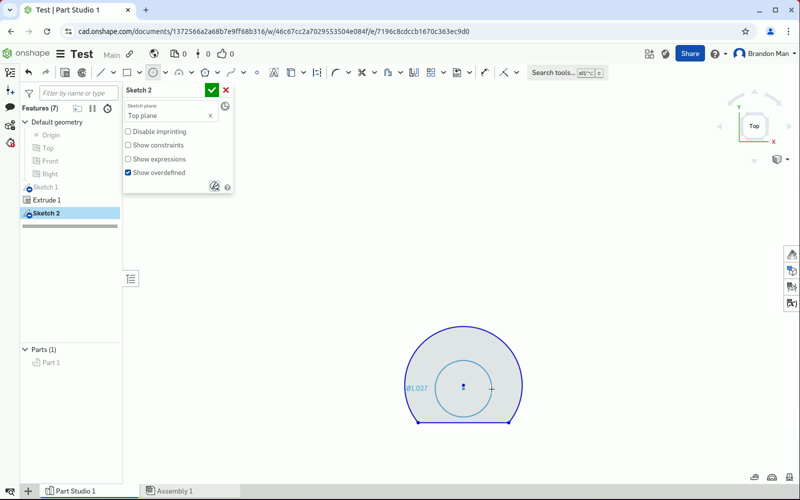
scroll(-6)
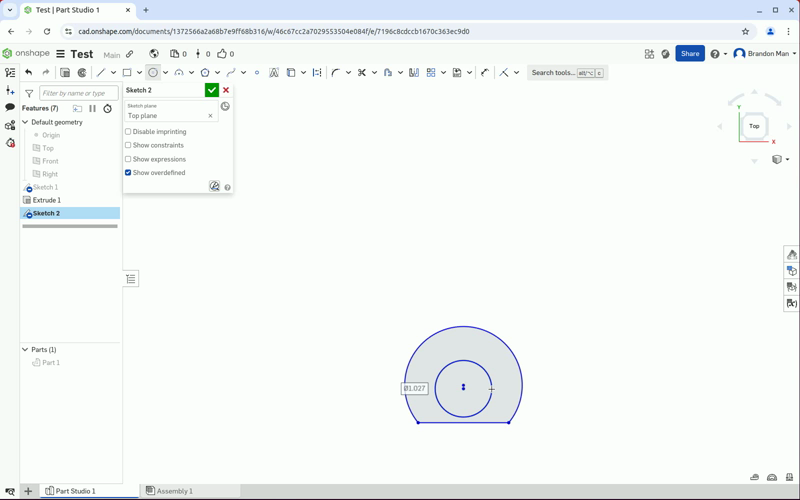
scroll(-6)
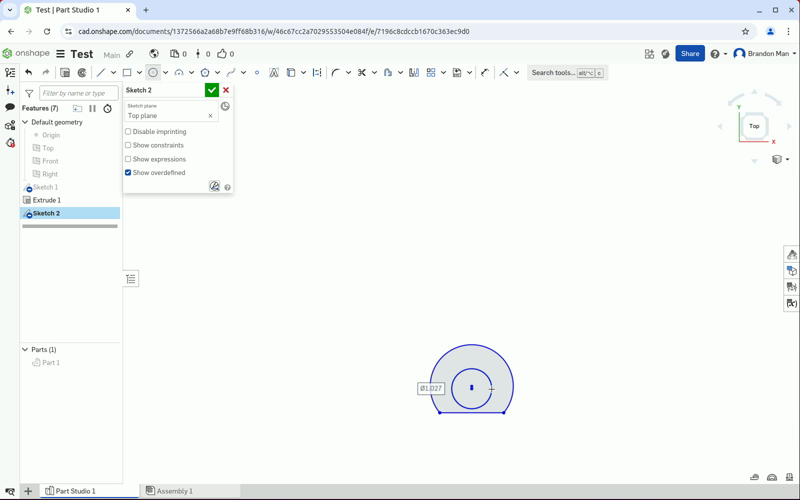
scroll(-6)
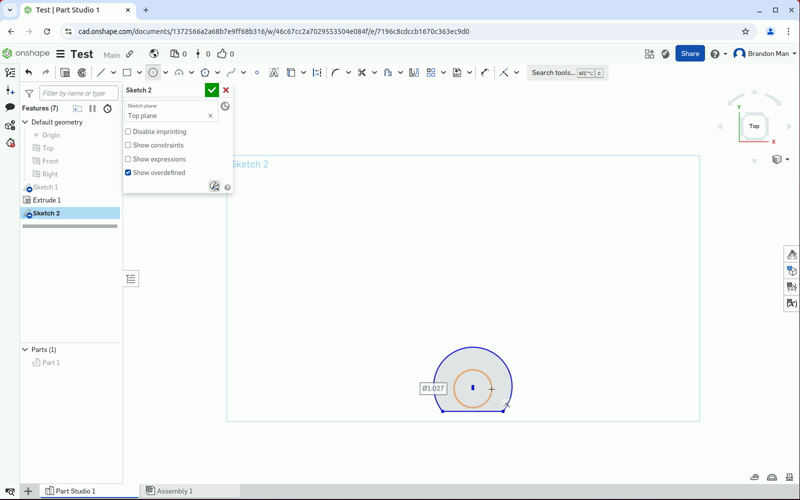
scroll(-6)
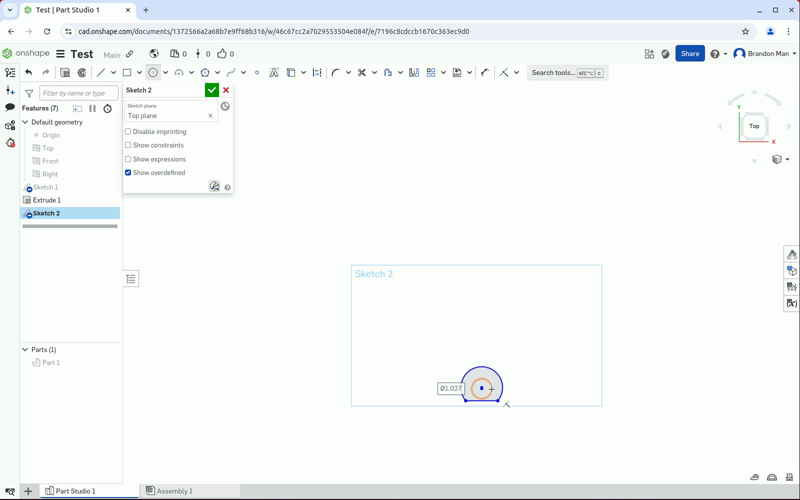
scroll(-6)
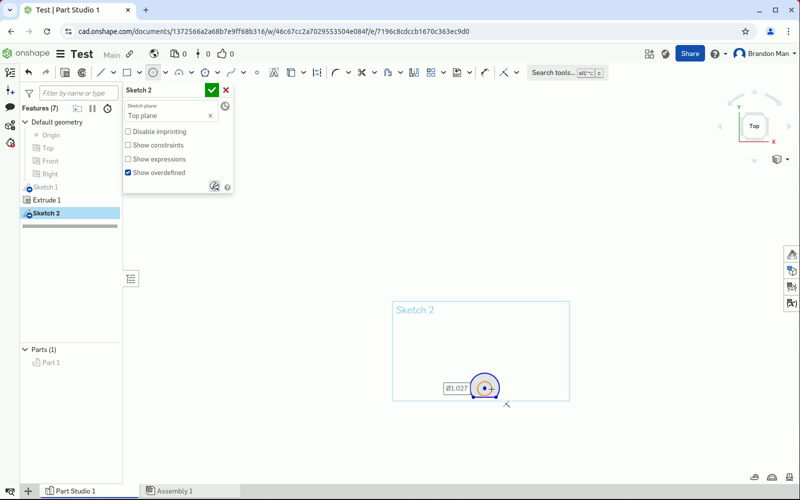
scroll(-6)
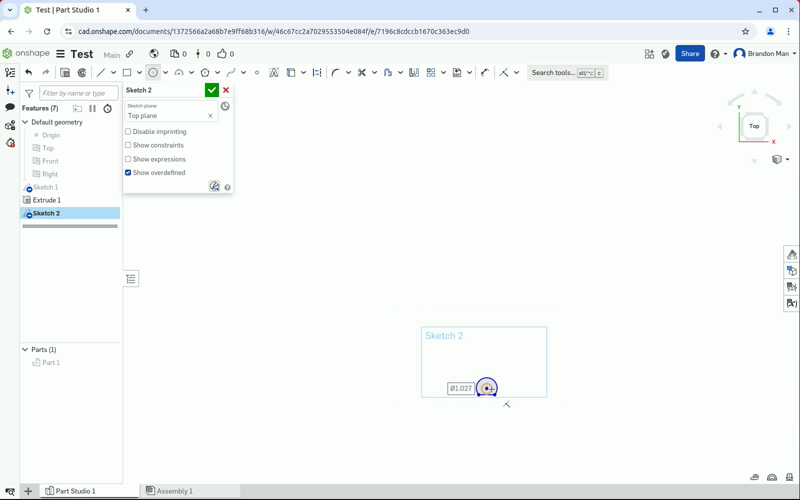
scroll(-6)
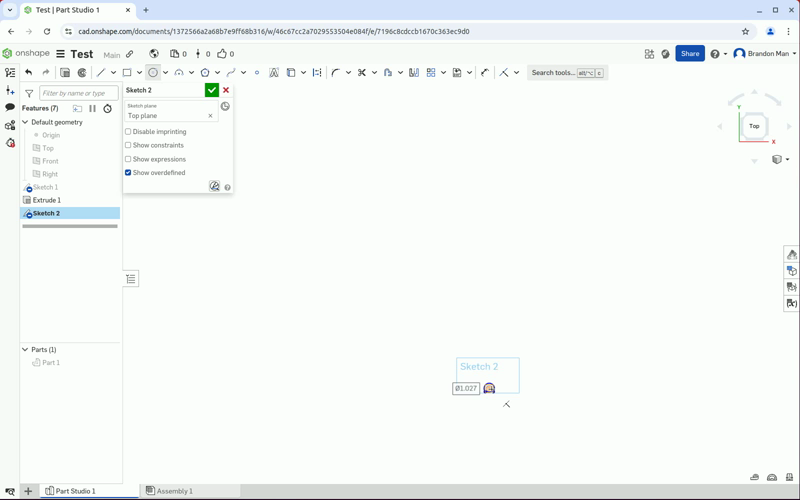
key(esc)
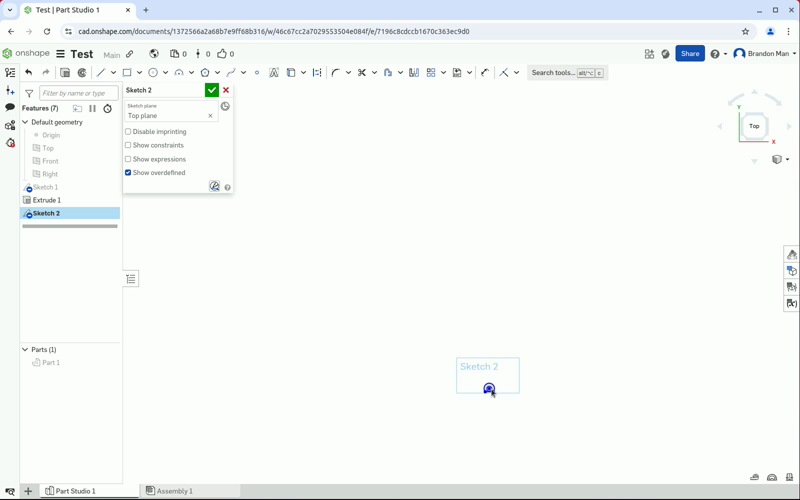
mouse_move(485, 388)
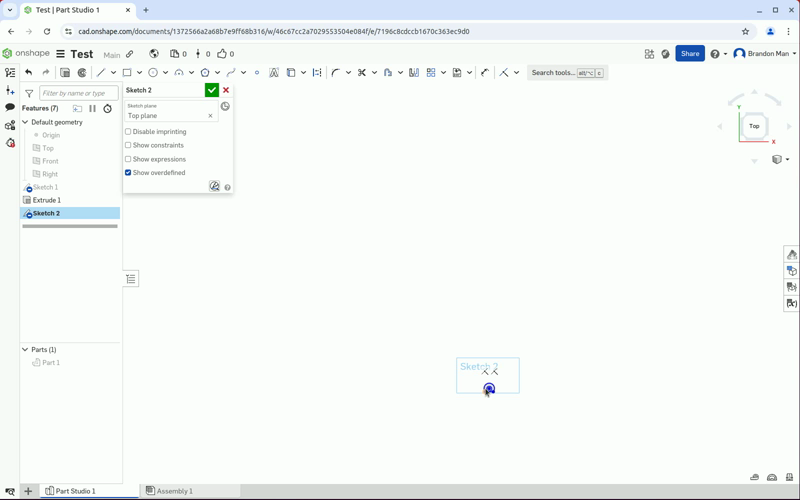
scroll(6)
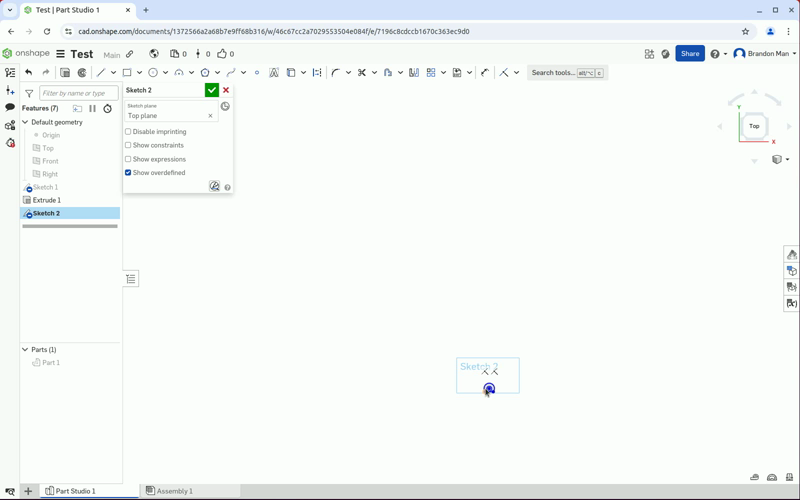
scroll(6)
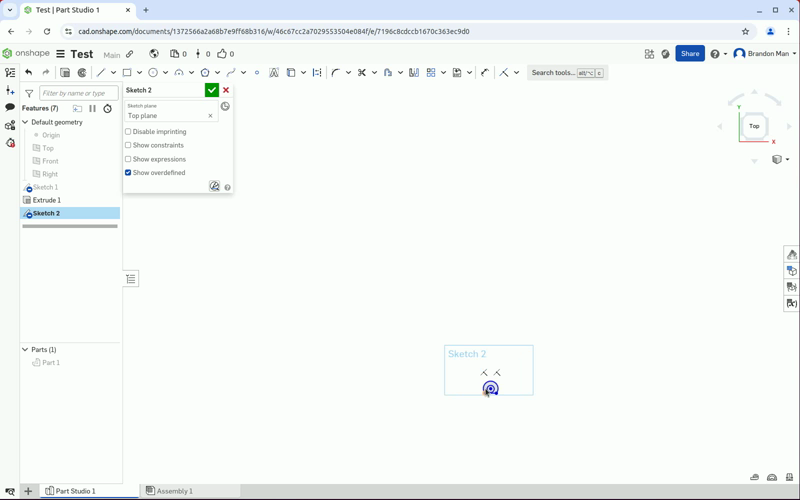
scroll(6)
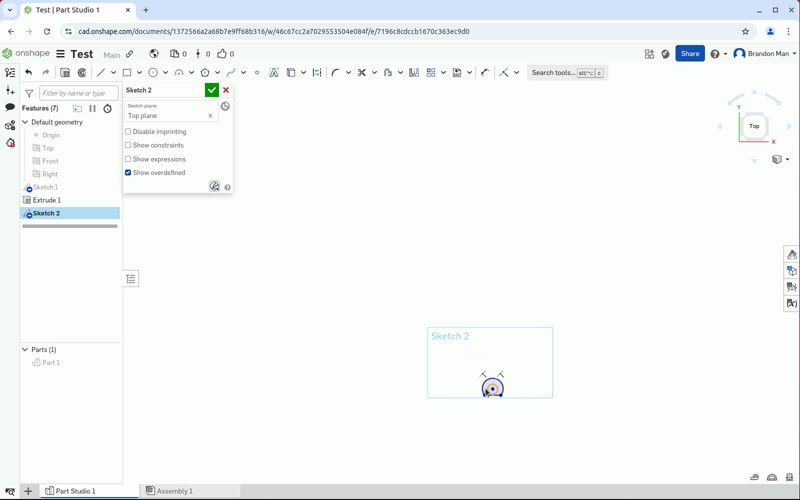
scroll(6)
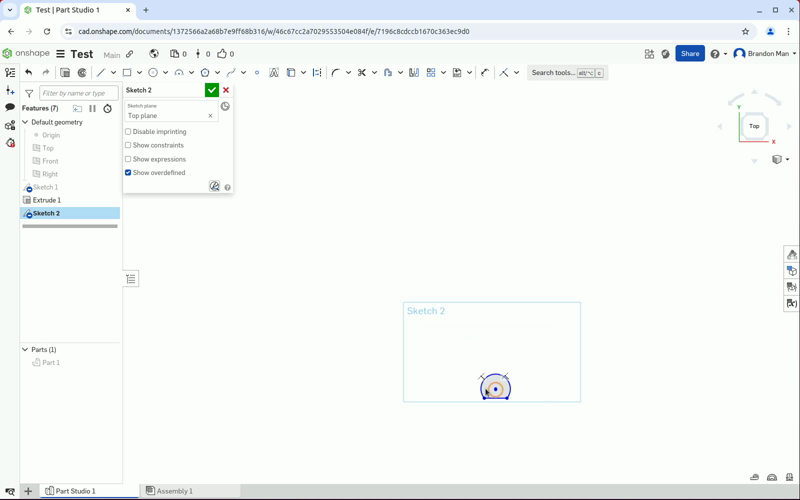
scroll(6)
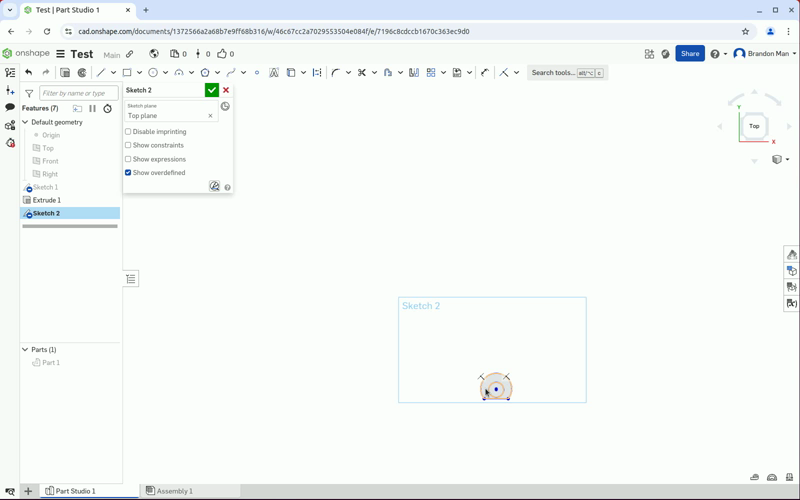
scroll(6)
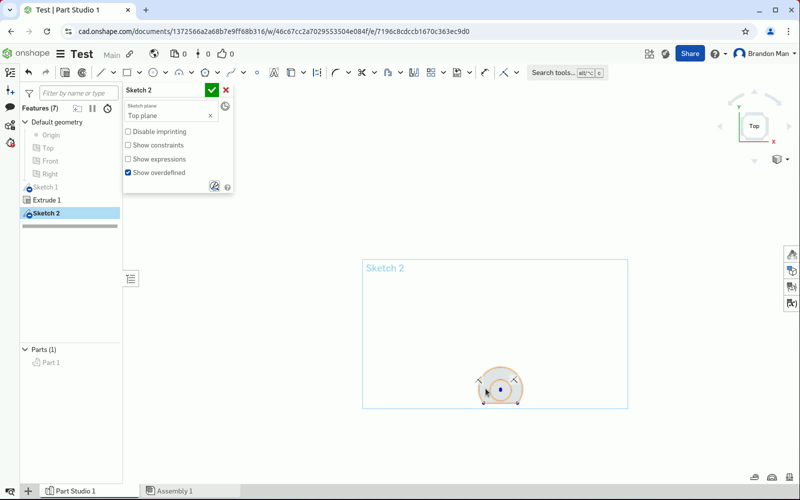
scroll(6)
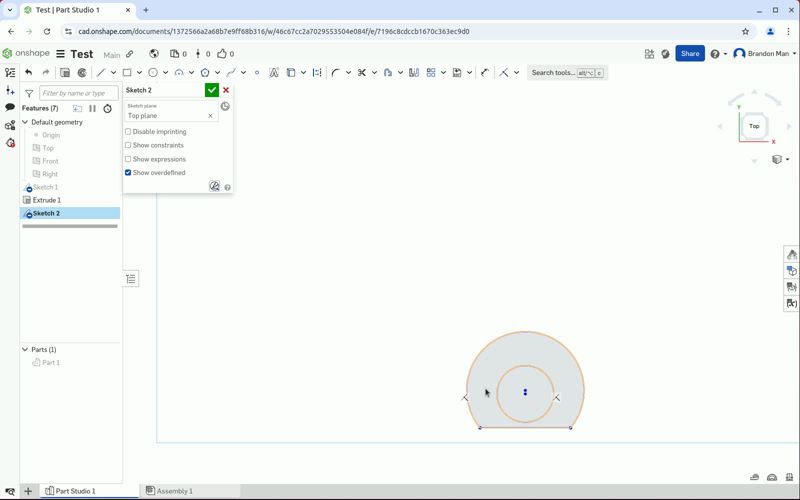
click(485, 388)
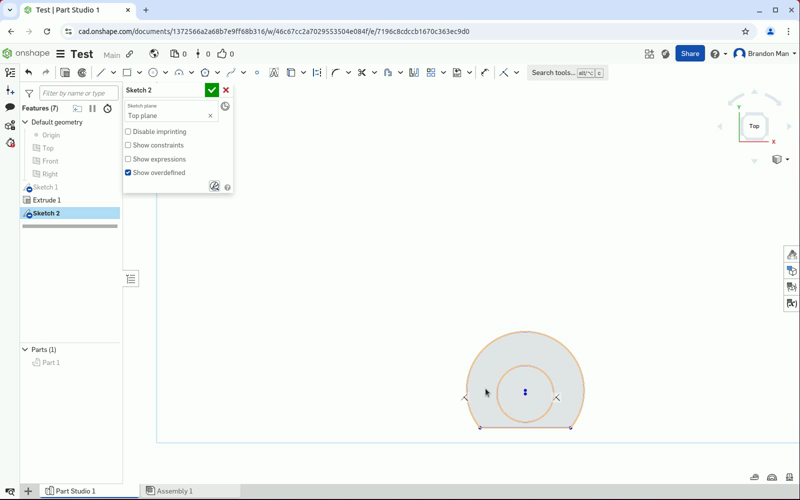
scroll(-6)
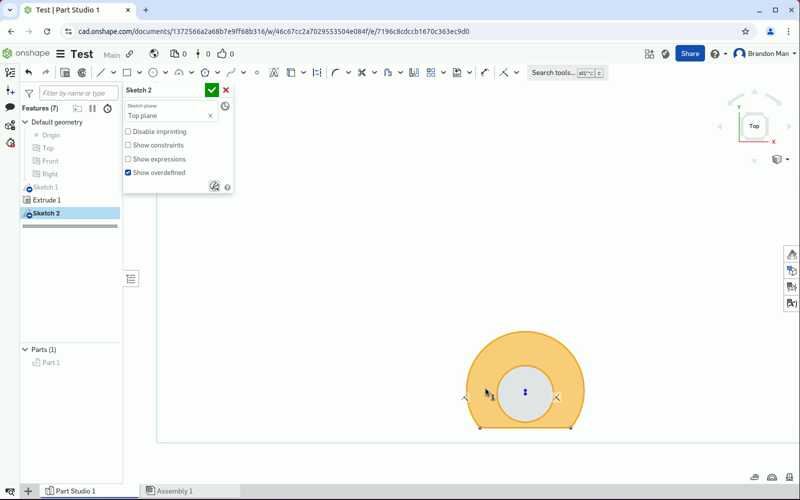
scroll(-6)
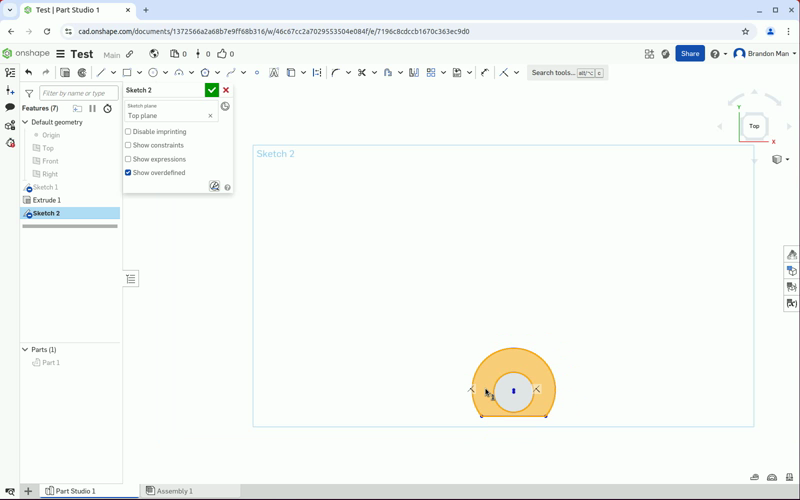
scroll(-6)
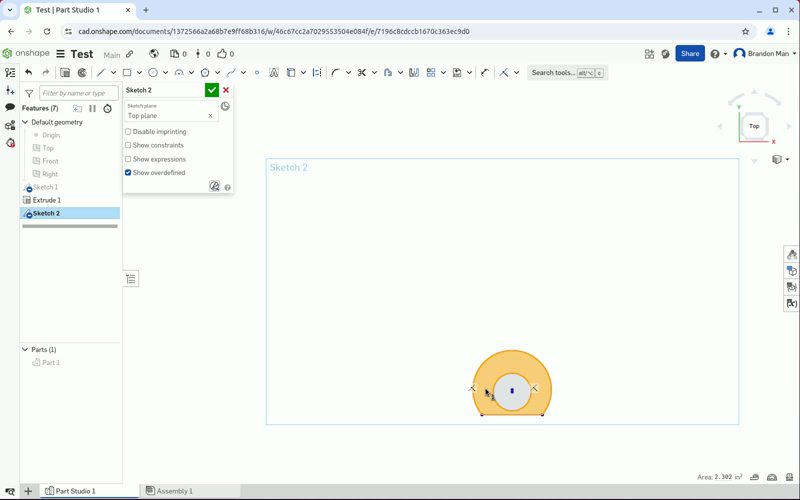
scroll(-6)
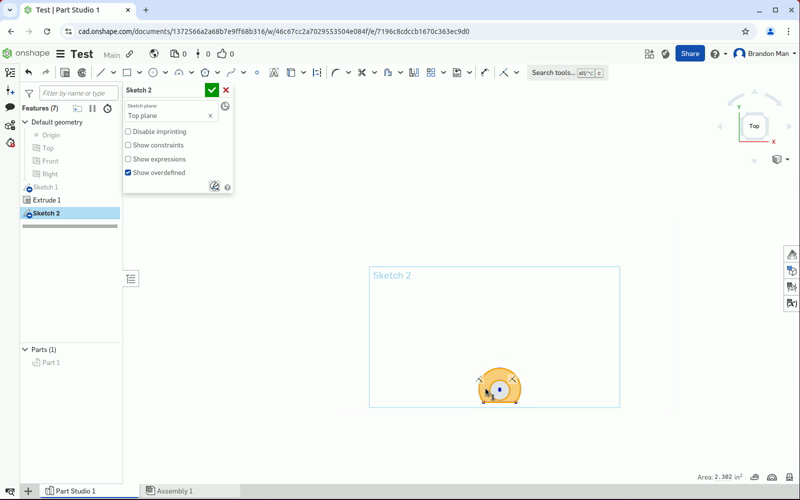
scroll(-6)
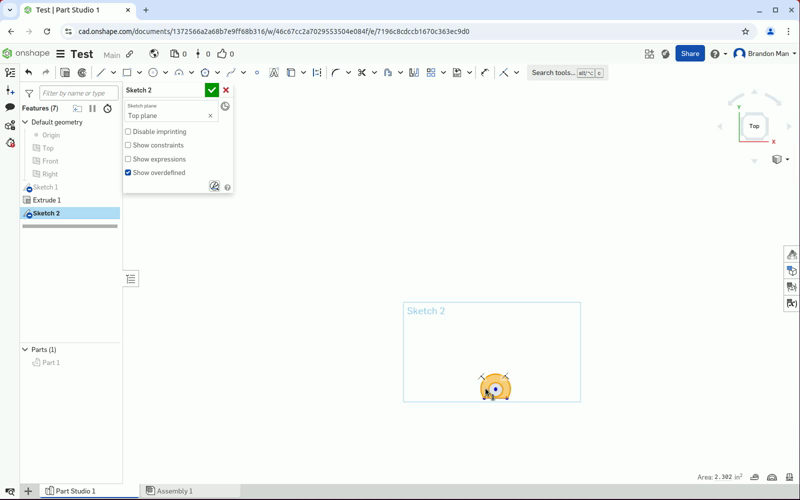
scroll(-6)
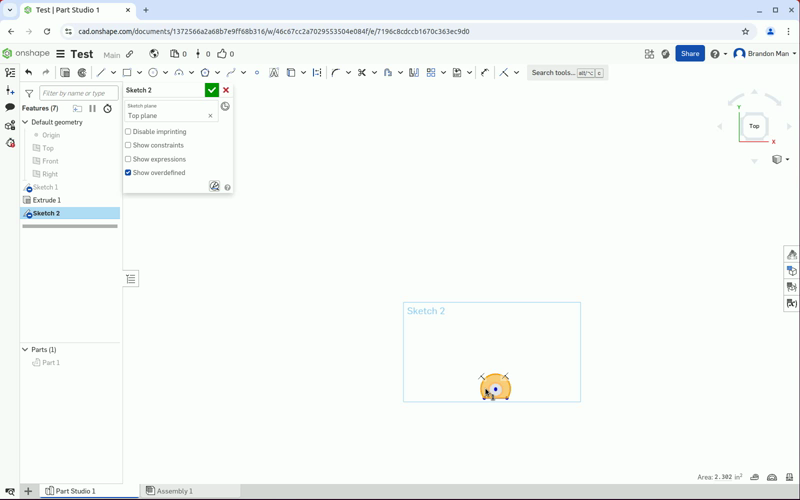
scroll(-6)
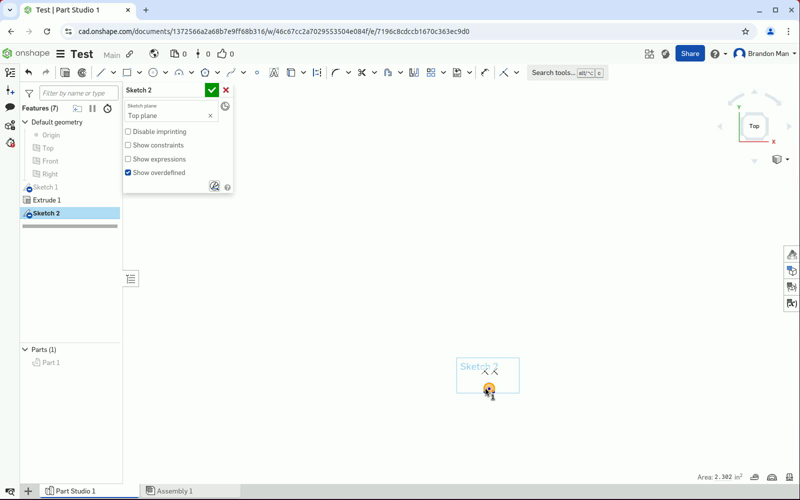
mouse_move(73, 352)
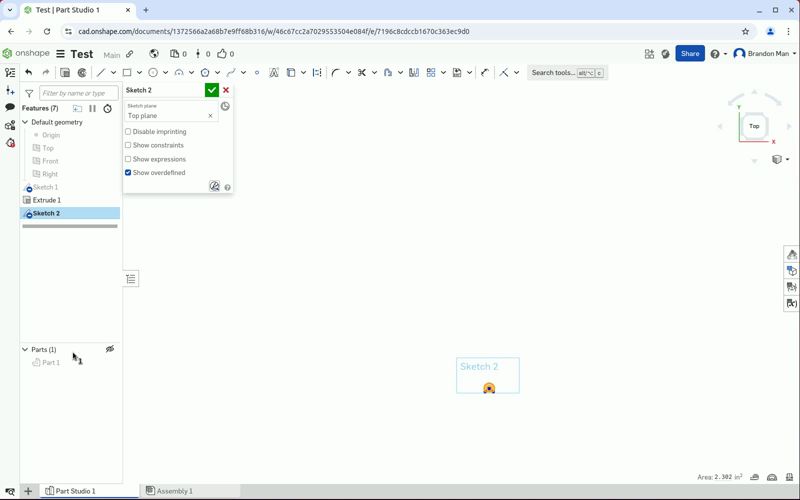
key(shift+y)
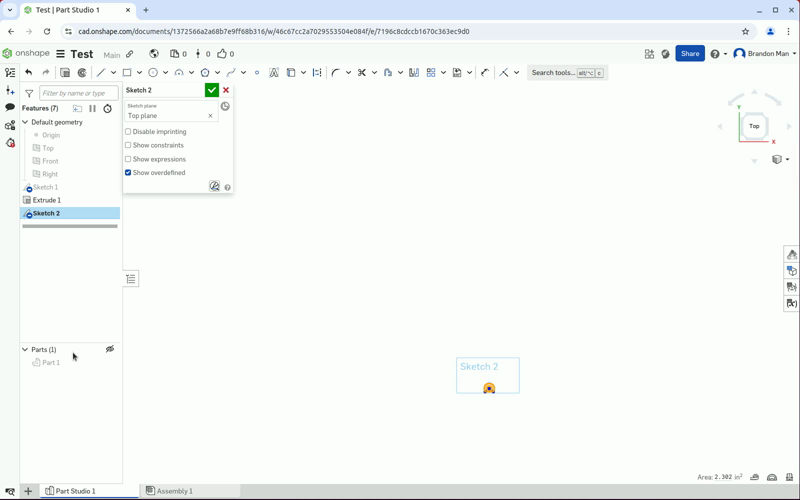
key(shift+e)
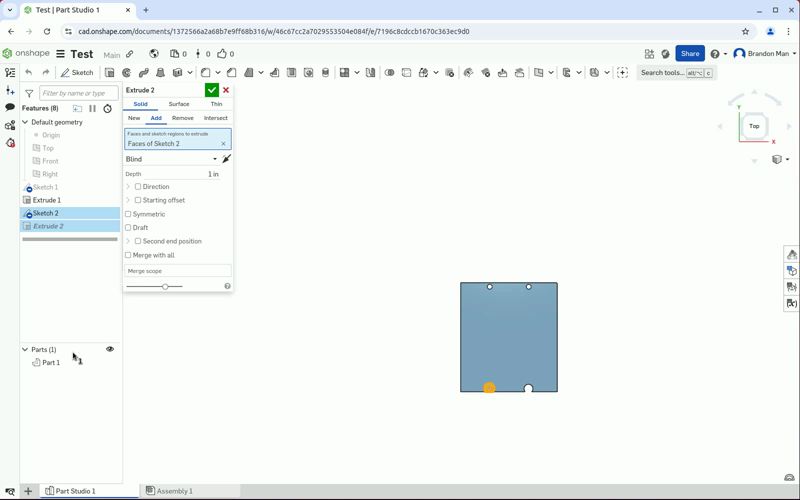
mouse_move(143, 106)
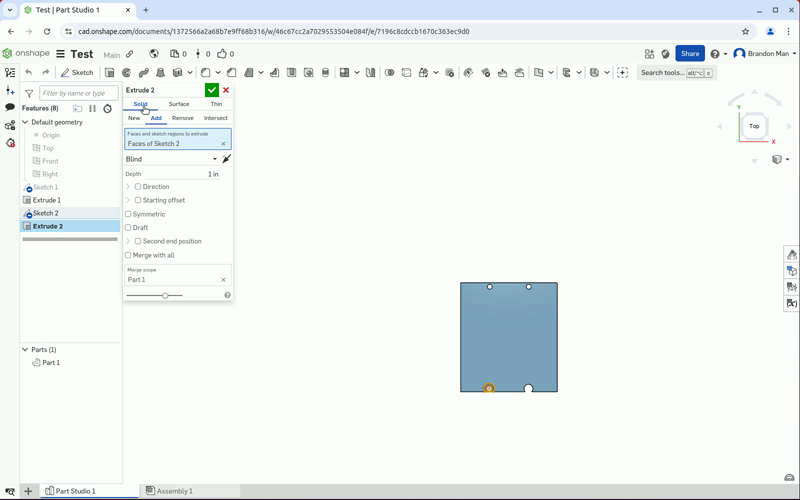
click(143, 106)
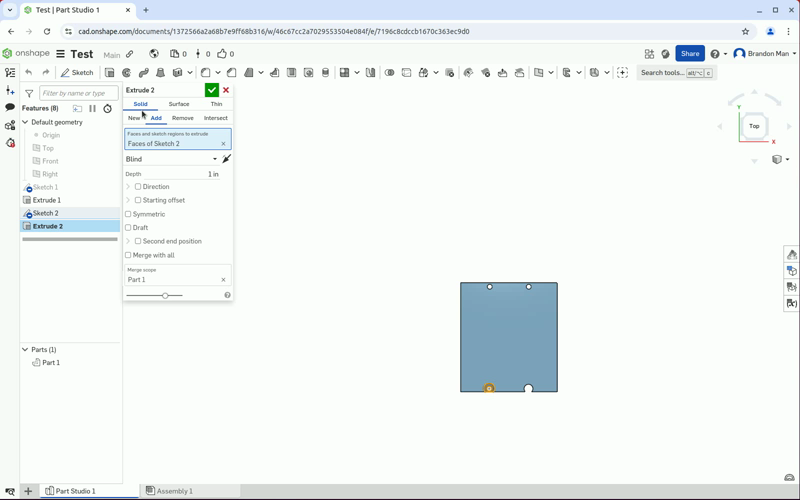
mouse_move(137, 120)
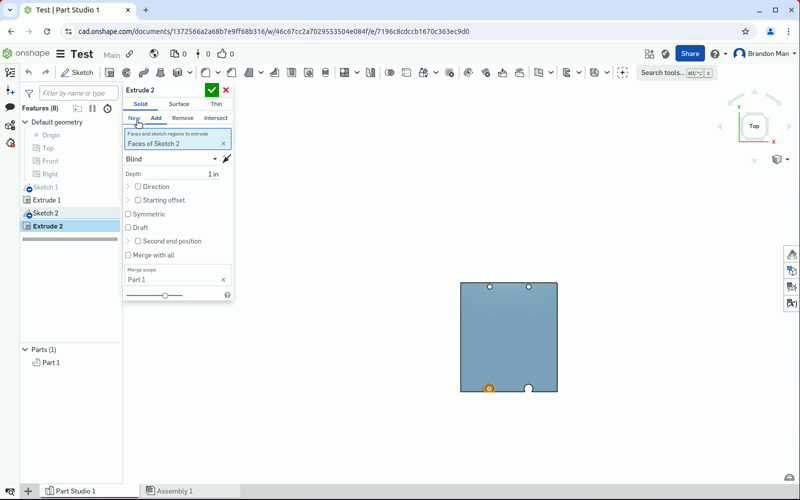
click(137, 120)
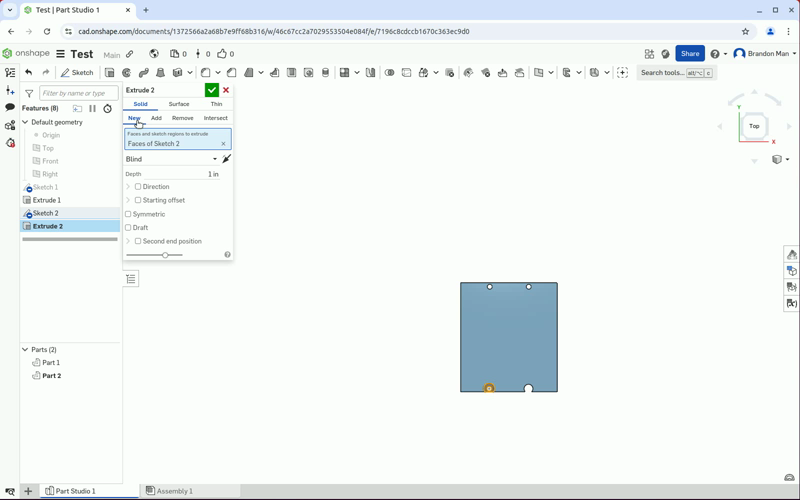
key(tab, 4)
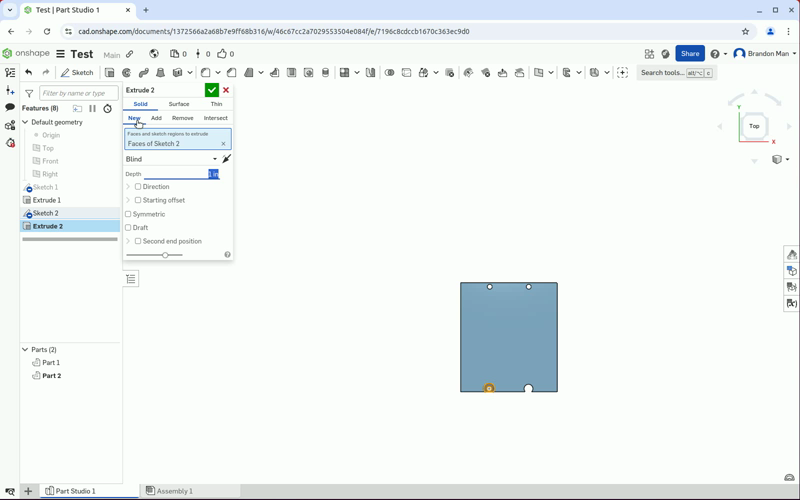
text(2.166)
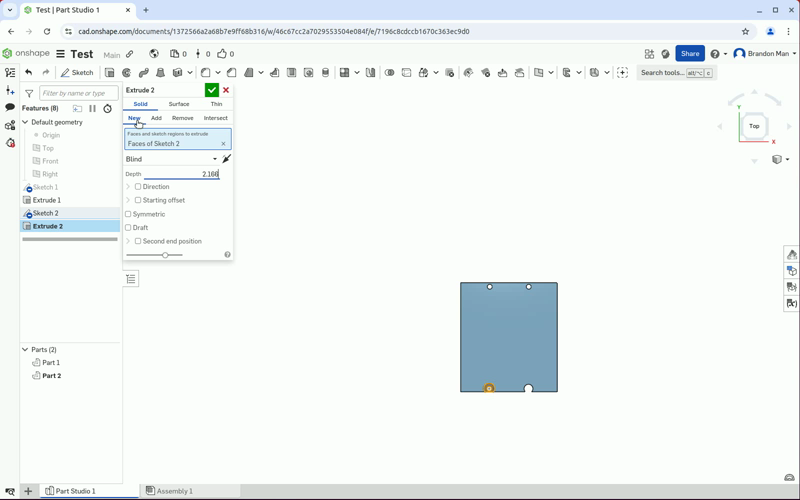
key(enter)
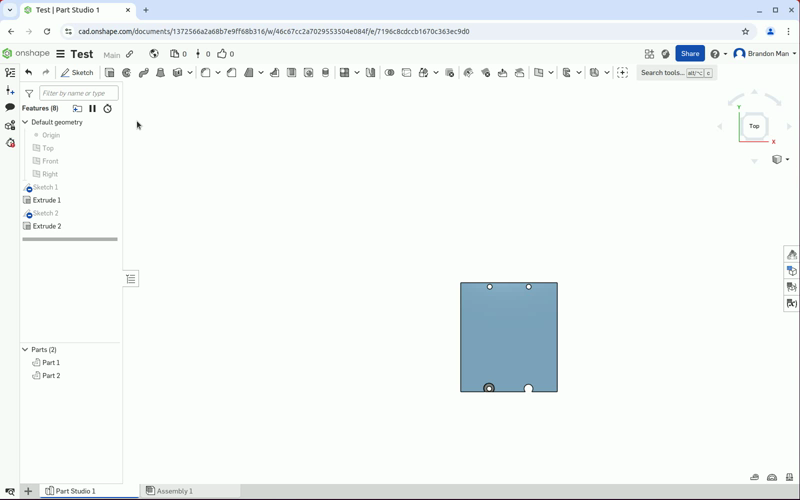
key(shift+h)
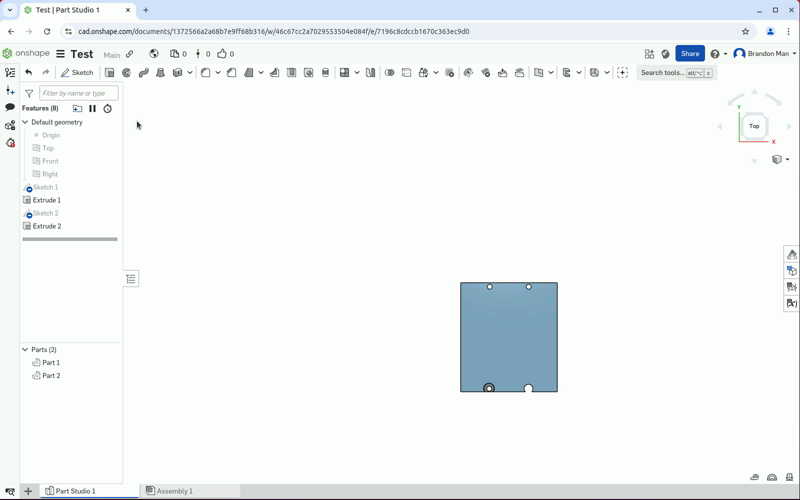
key(shift+h)
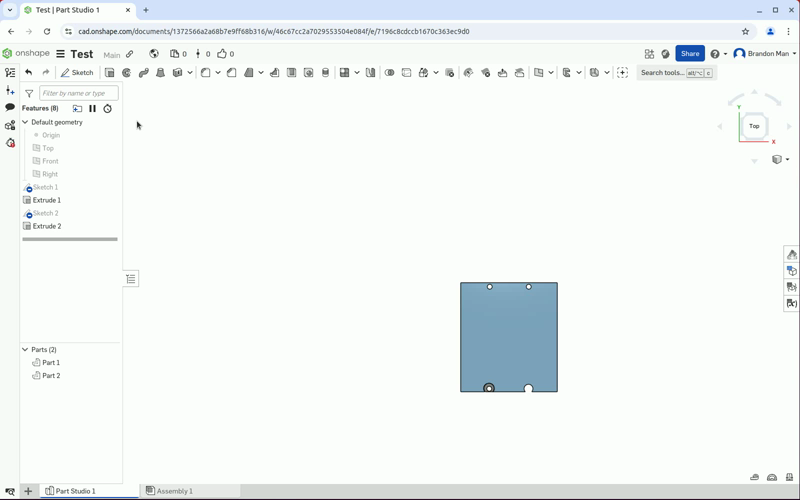
mouse_move(73, 189)
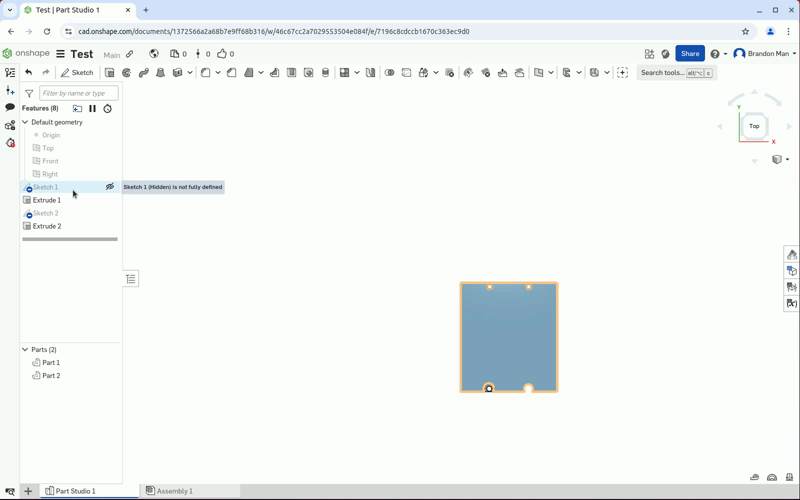
click(73, 189)
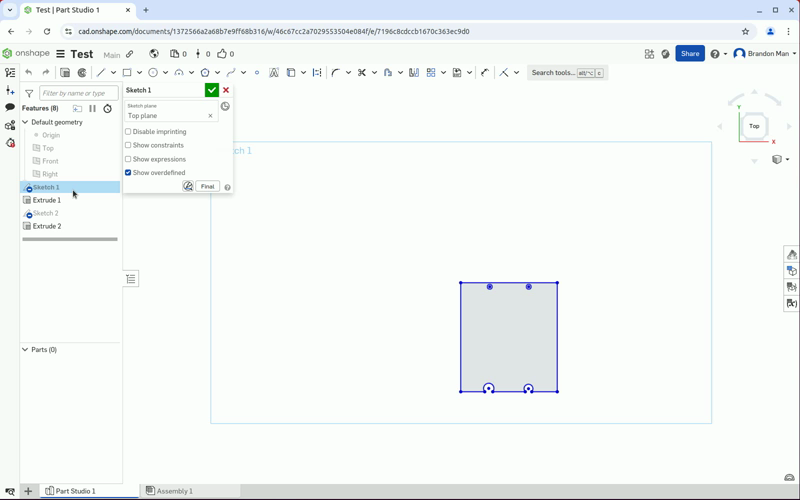
mouse_move(229, 92)
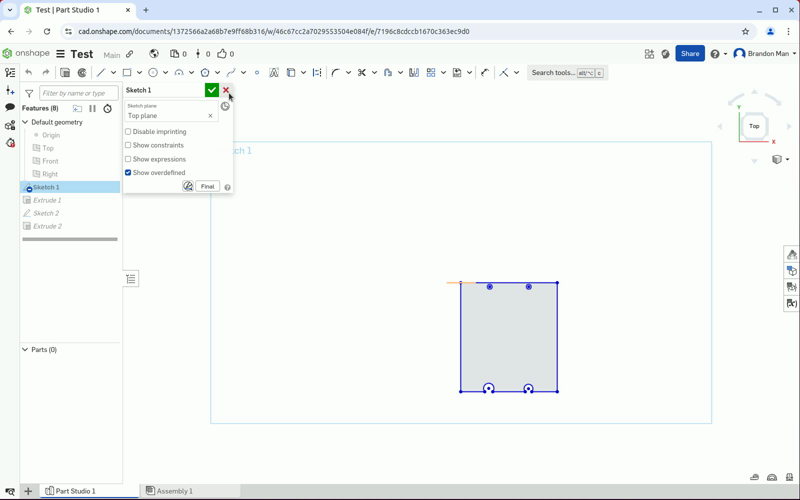
click(229, 92)
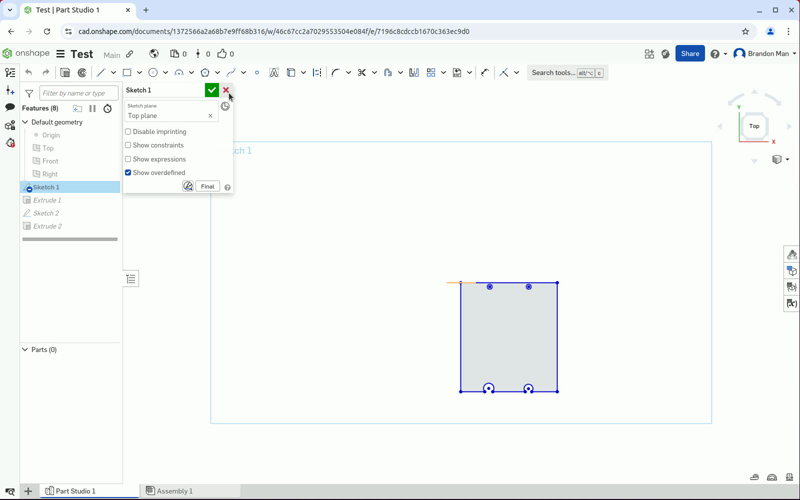
key(shift+s)
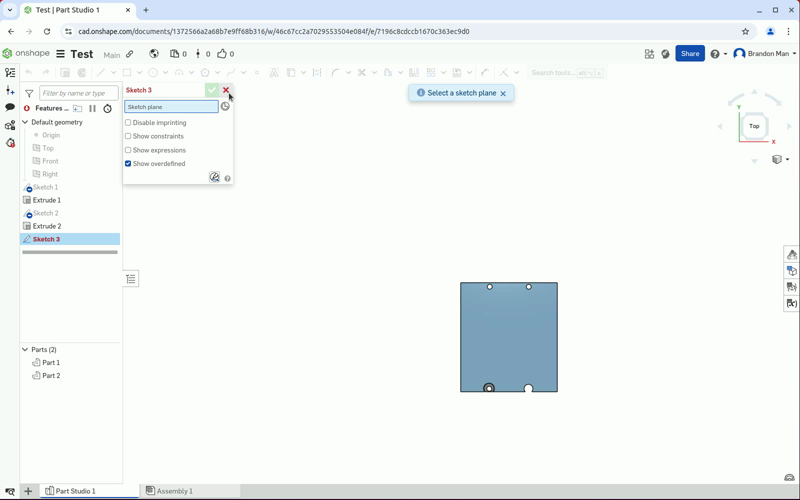
mouse_move(73, 150)
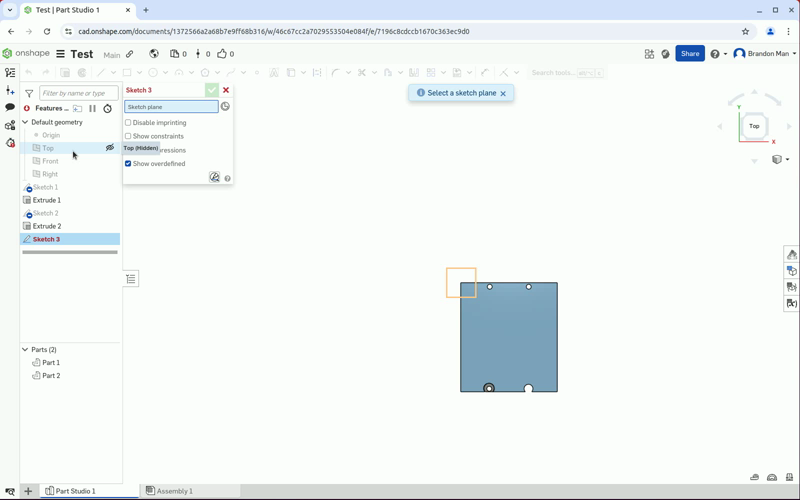
click(73, 150)
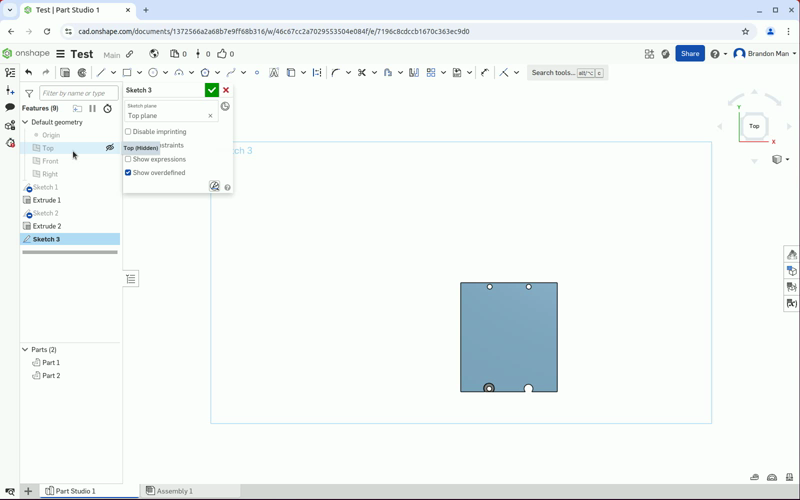
mouse_move(73, 352)
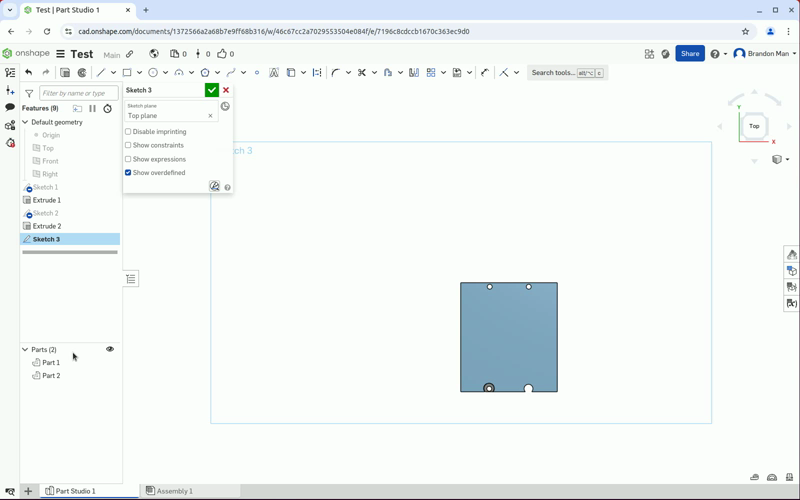
key(y)
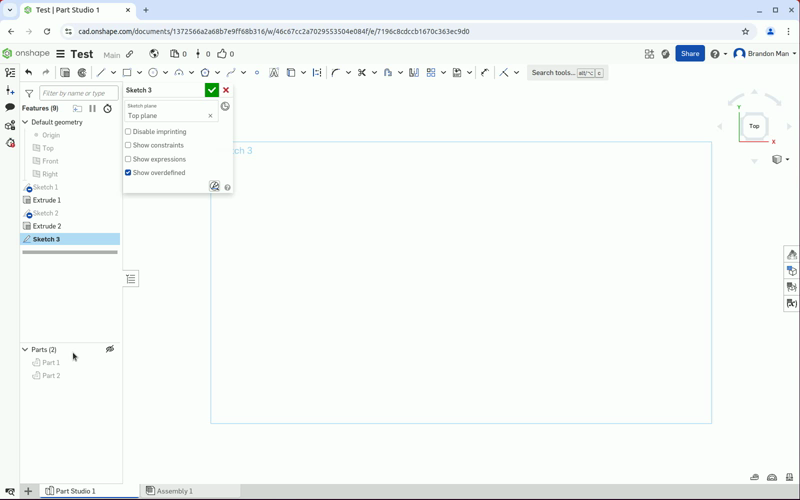
key(l)
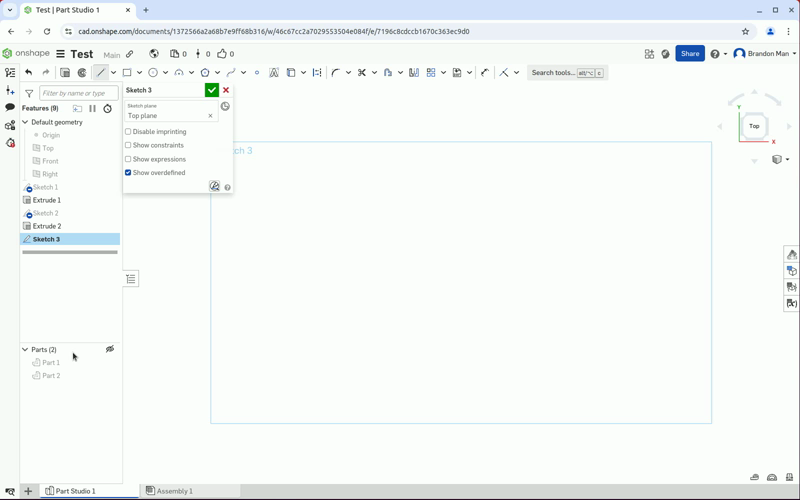
key_down(shift)
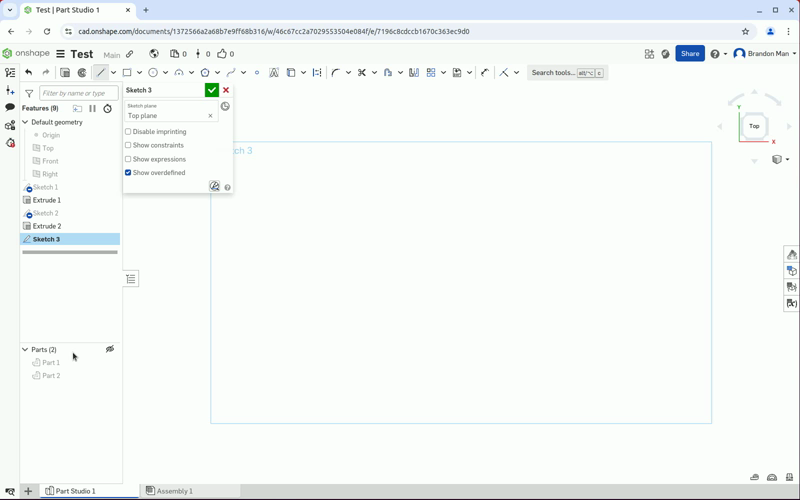
mouse_move(525, 391)
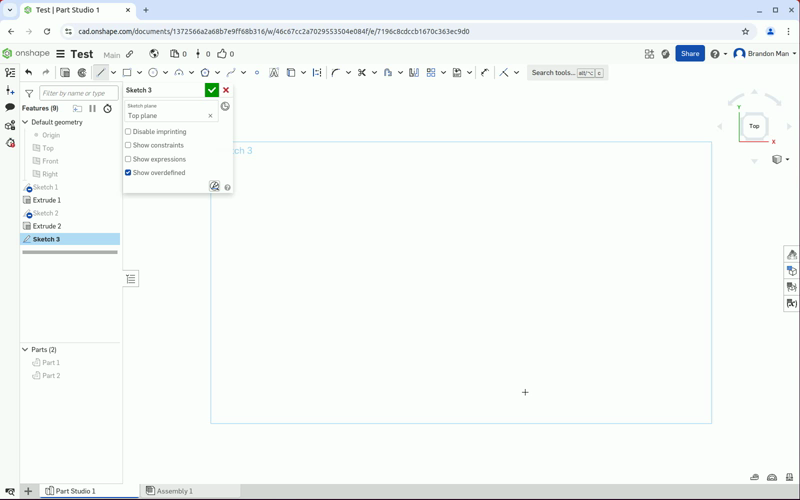
click(525, 391)
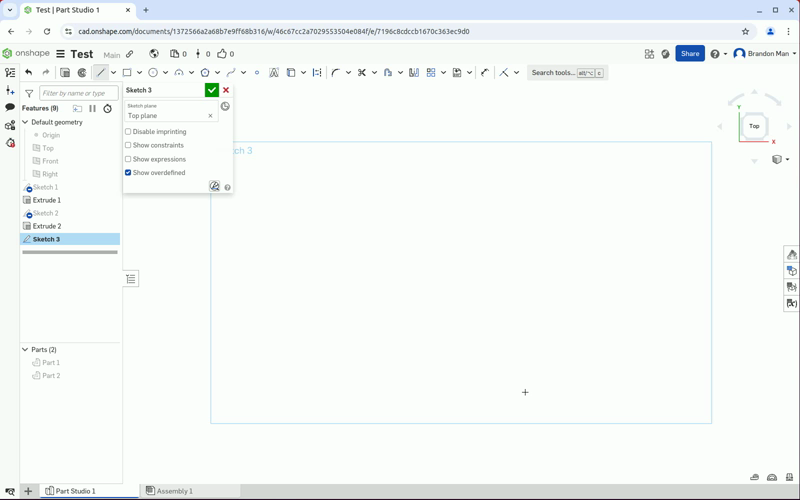
key_up(shift)
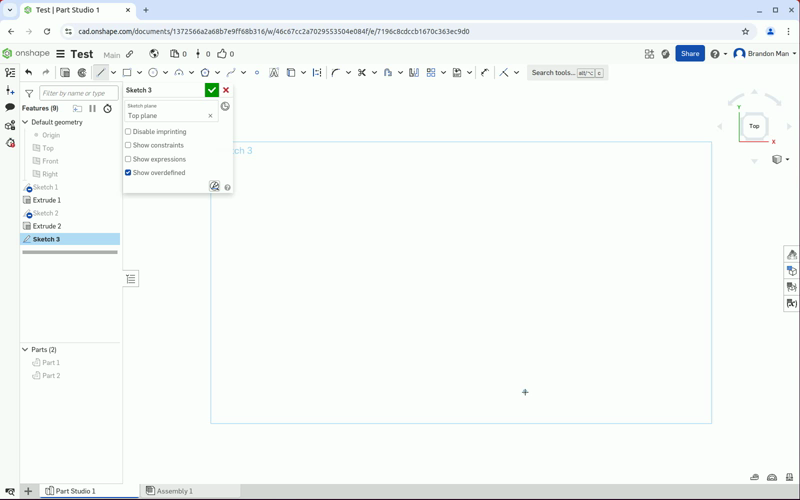
key_down(shift)
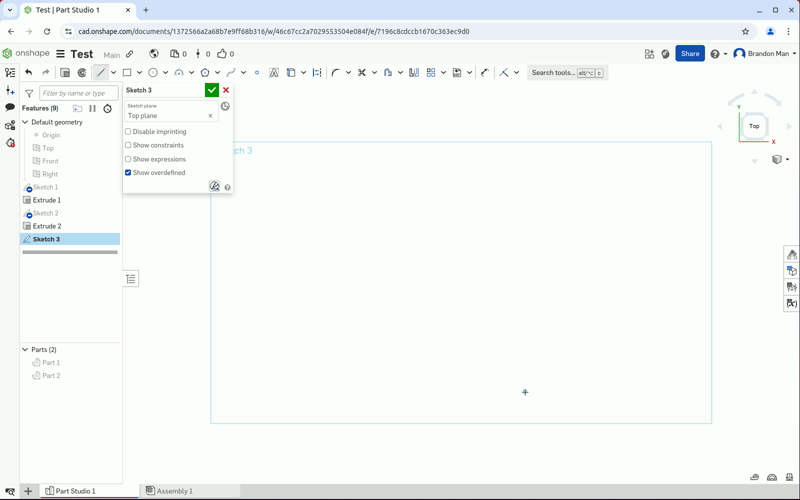
mouse_move(555, 391)
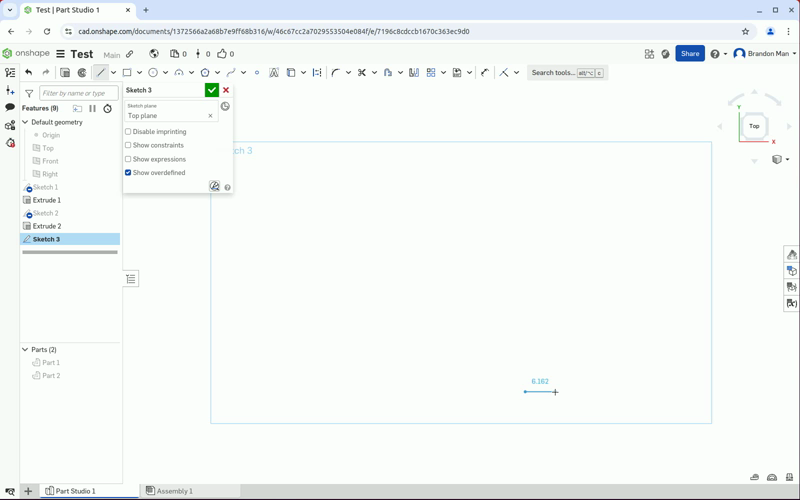
mouse_move(533, 391)
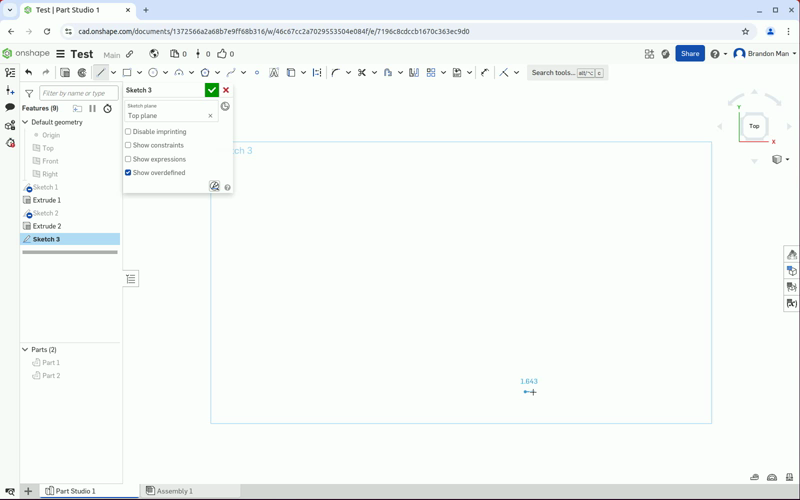
click(533, 391)
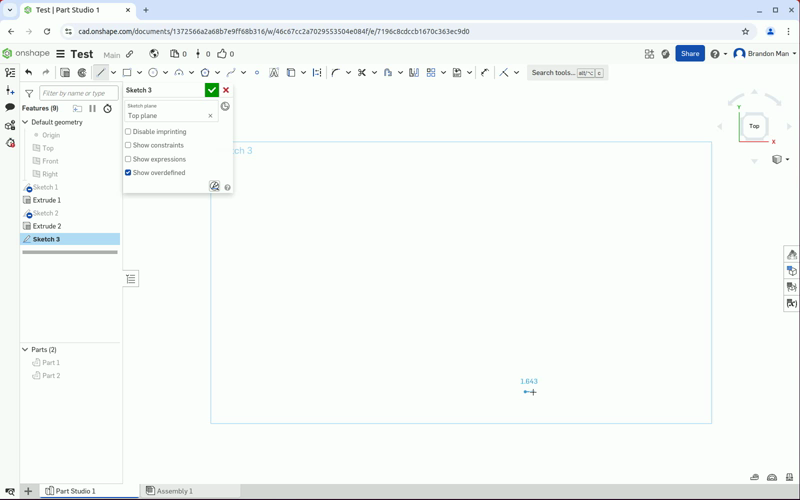
key_up(shift)
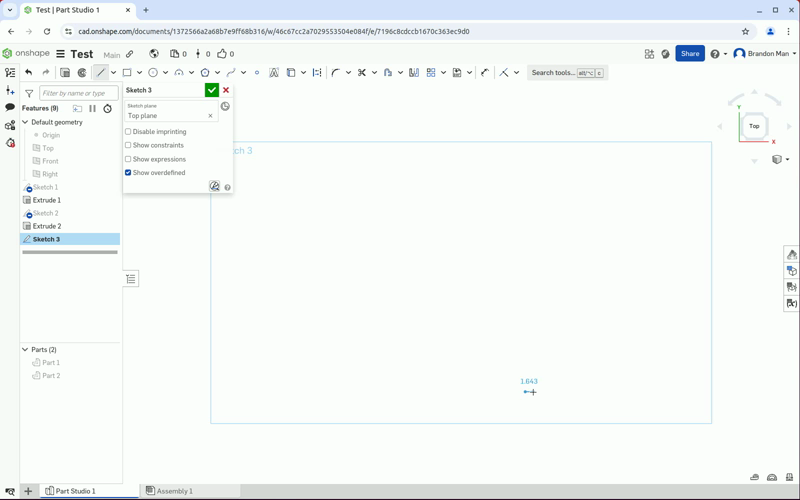
key(esc)
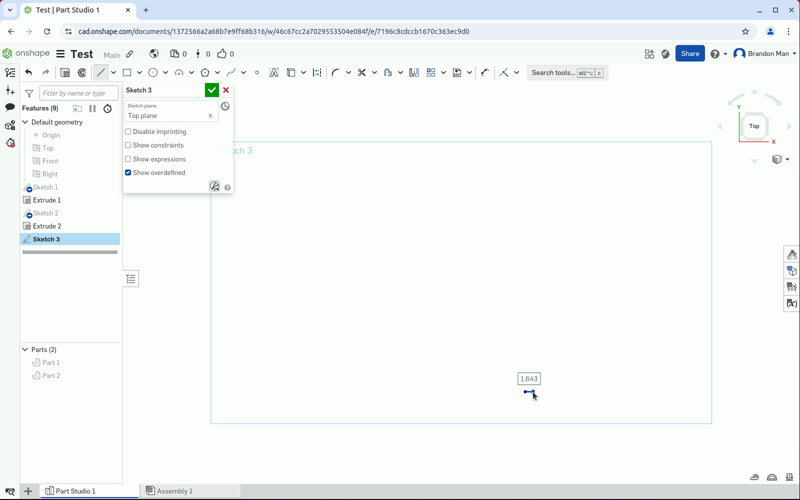
key(a)
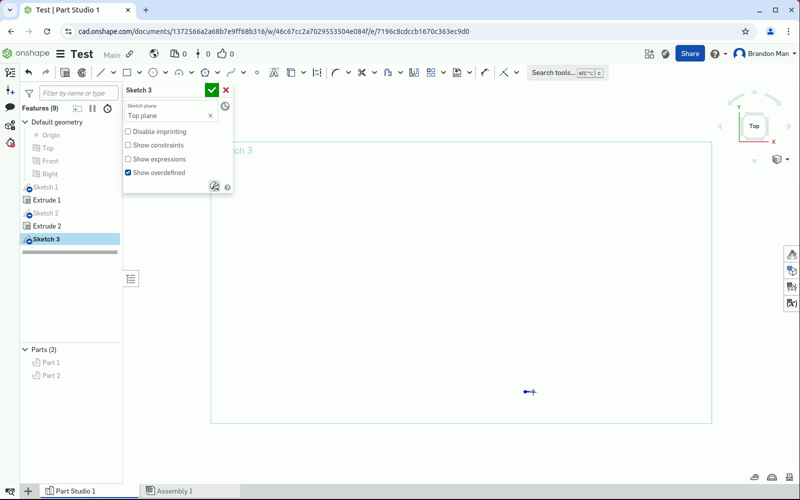
mouse_move(533, 391)
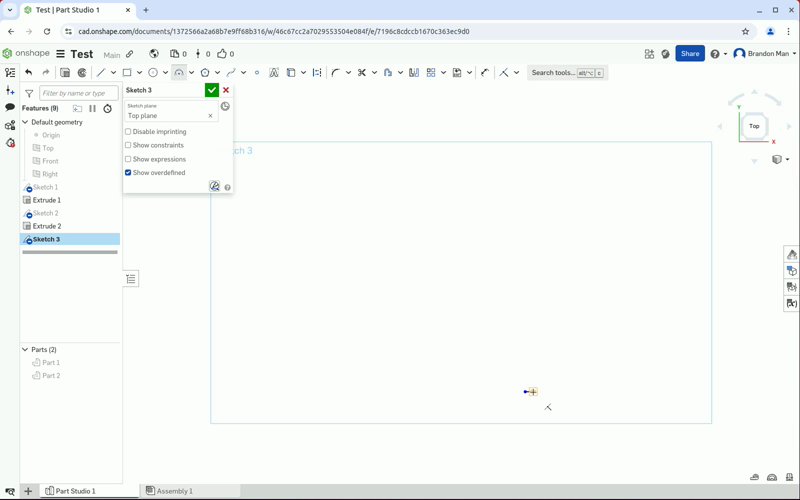
click(533, 391)
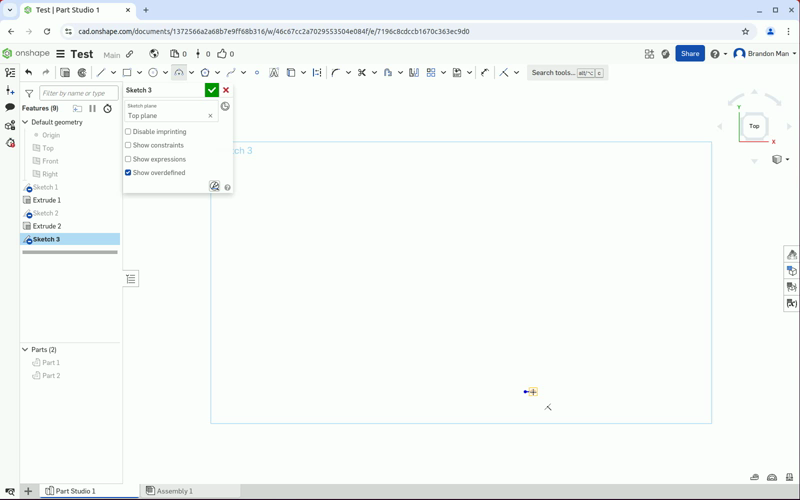
mouse_move(525, 391)
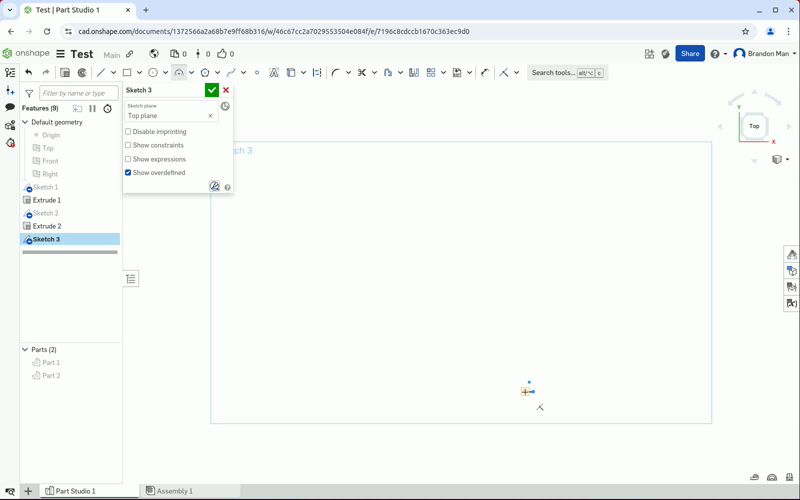
click(525, 391)
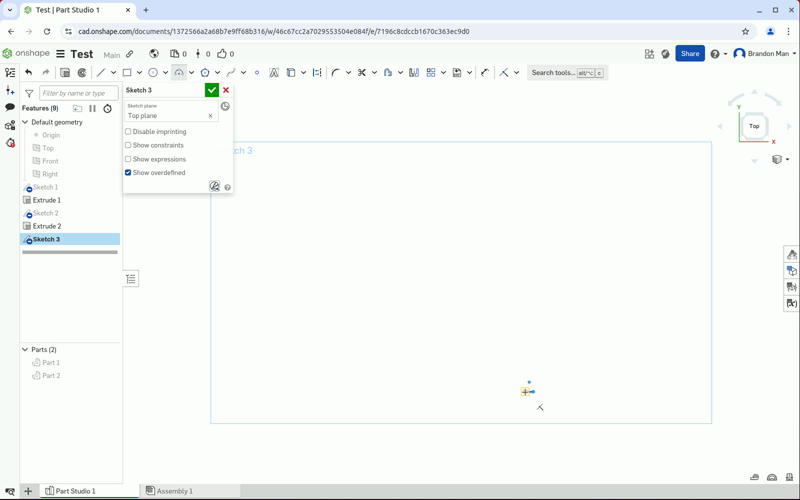
key_down(shift)
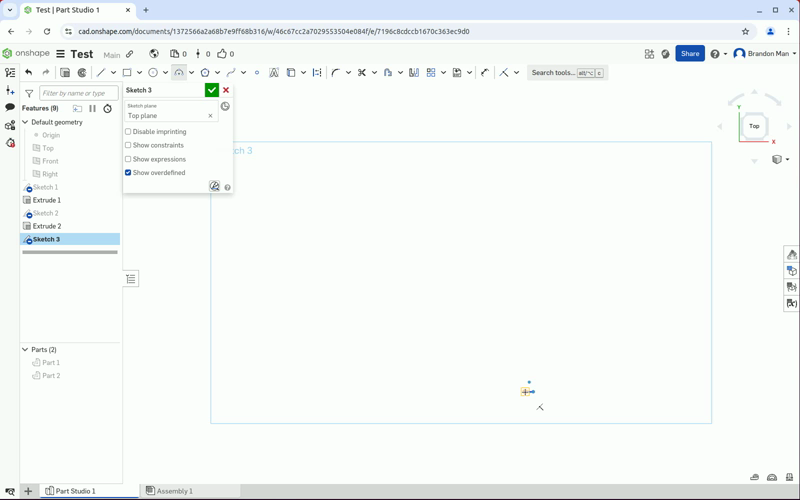
mouse_move(529, 383)
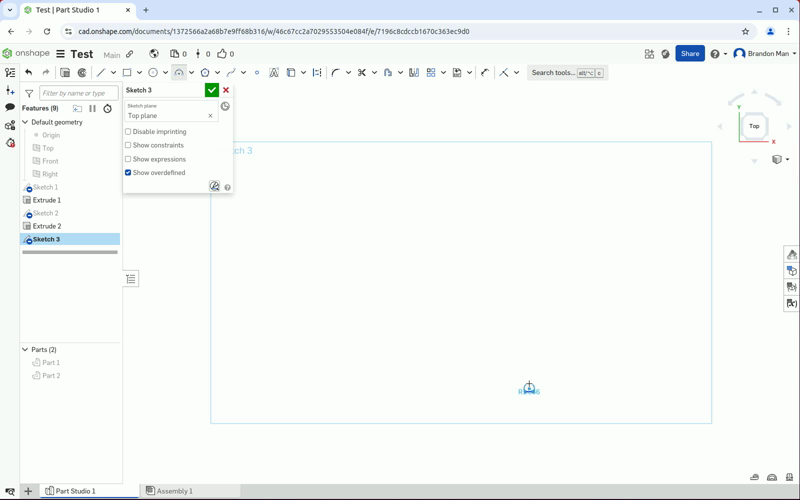
click(529, 383)
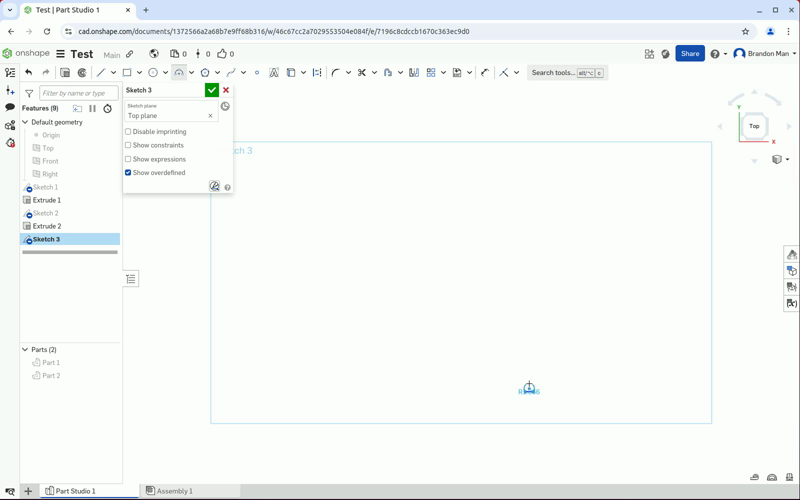
key_up(shift)
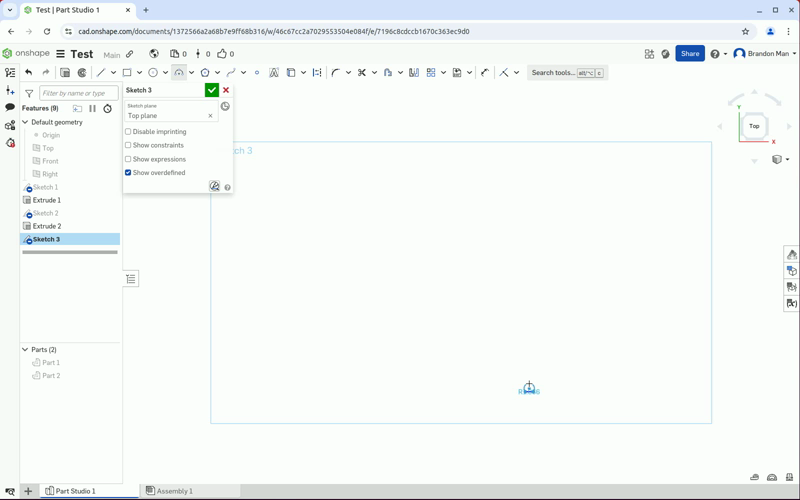
key(esc)
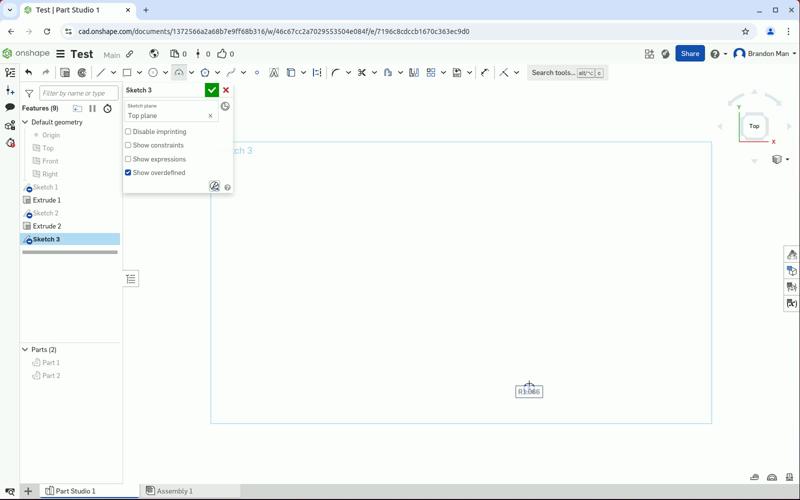
key(c)
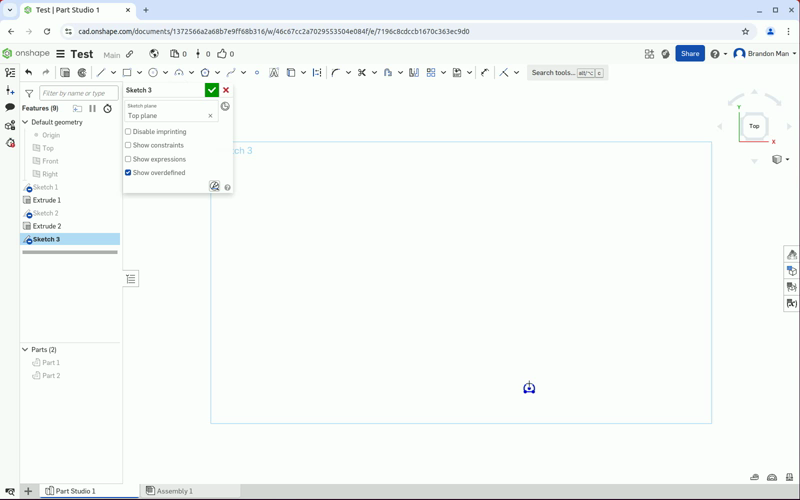
key_down(shift)
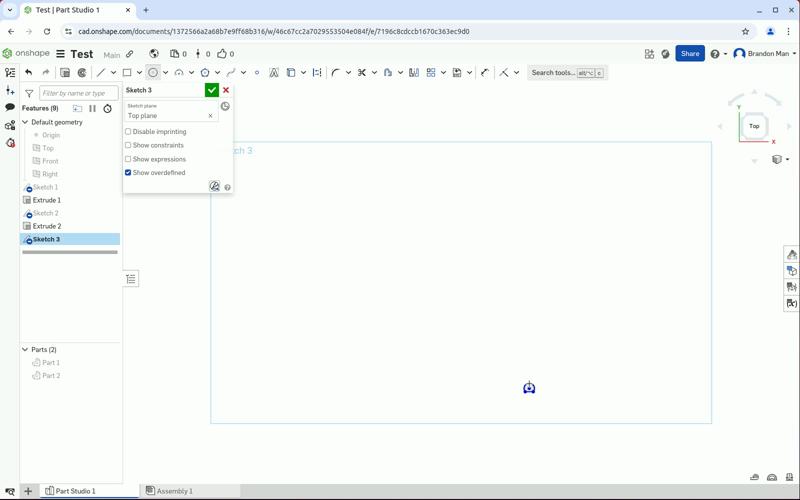
mouse_move(529, 388)
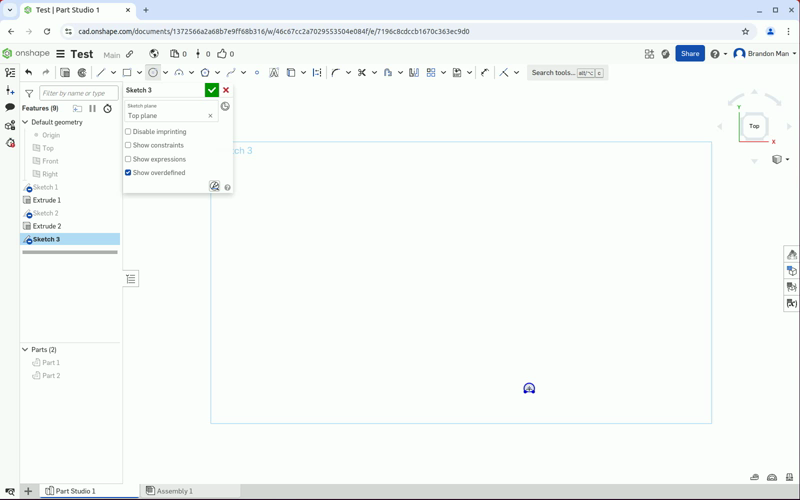
click(529, 388)
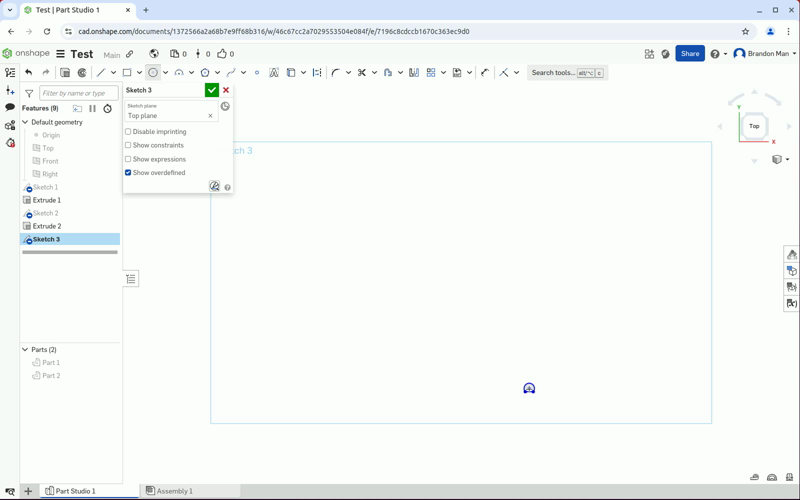
key_up(shift)
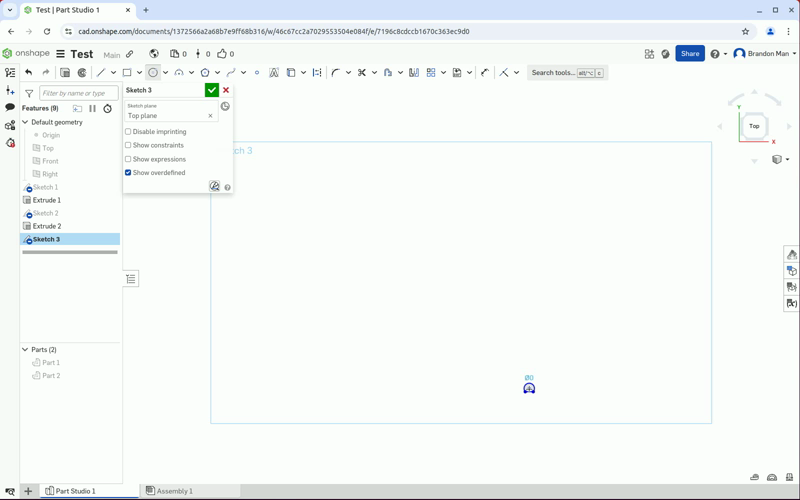
mouse_move(531, 388)
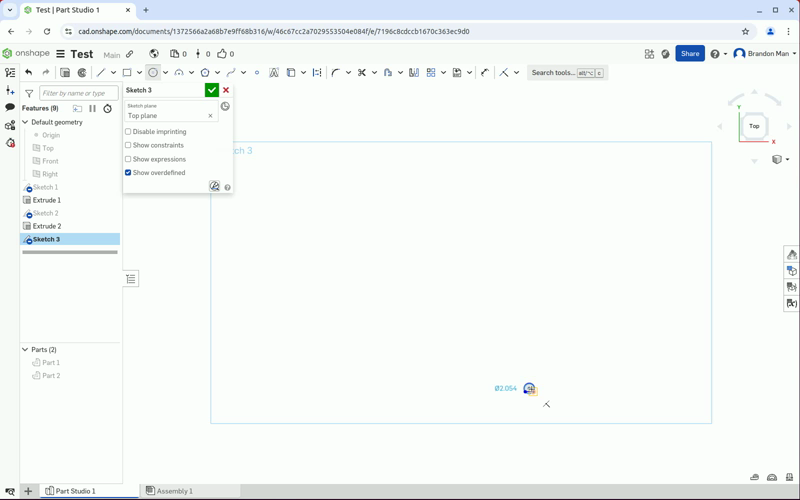
scroll(6)
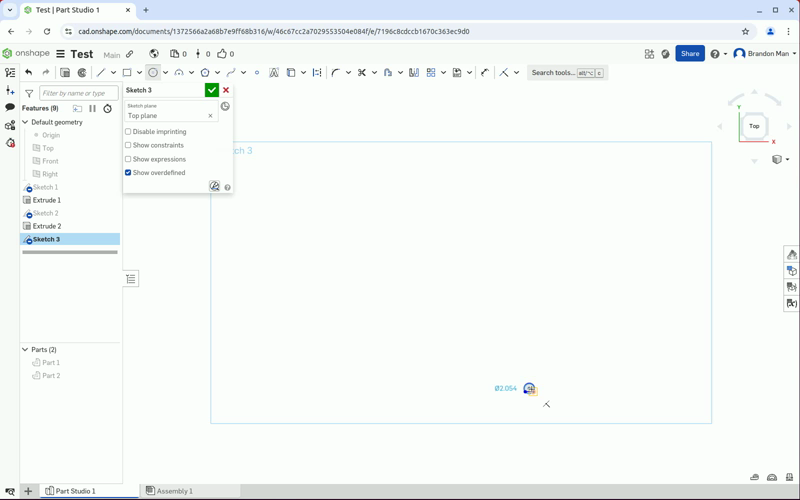
scroll(6)
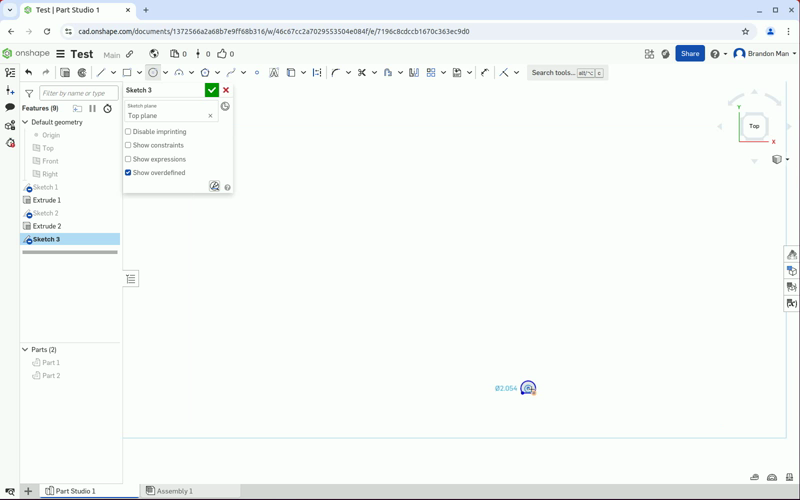
scroll(6)
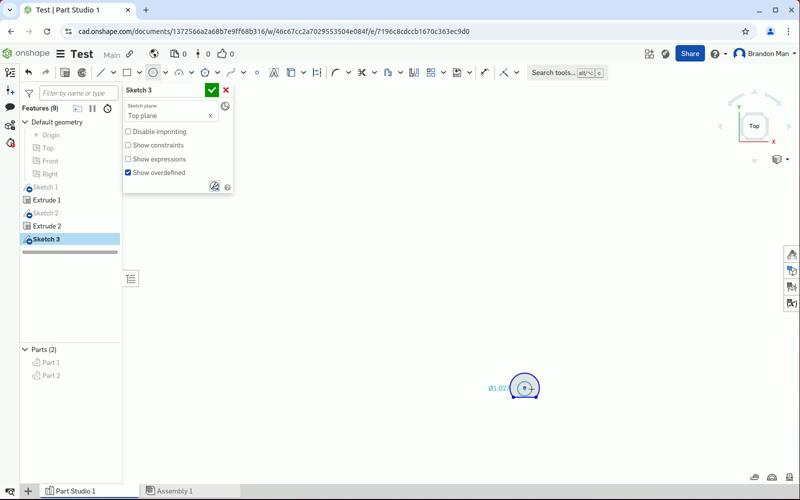
scroll(6)
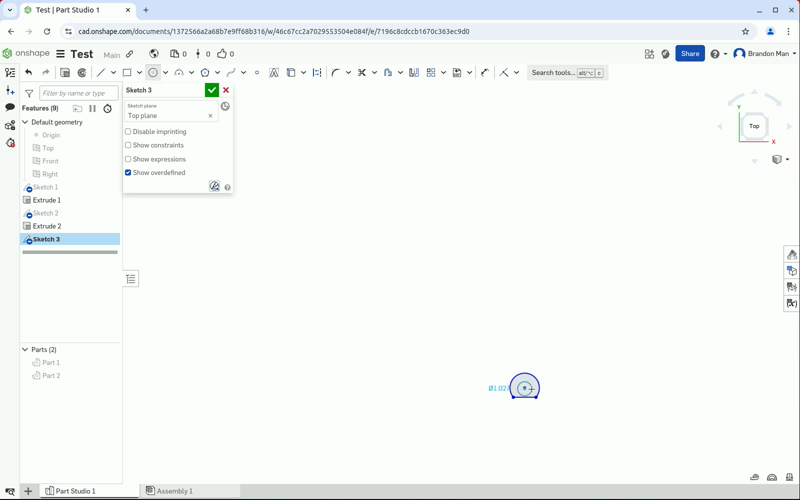
scroll(6)
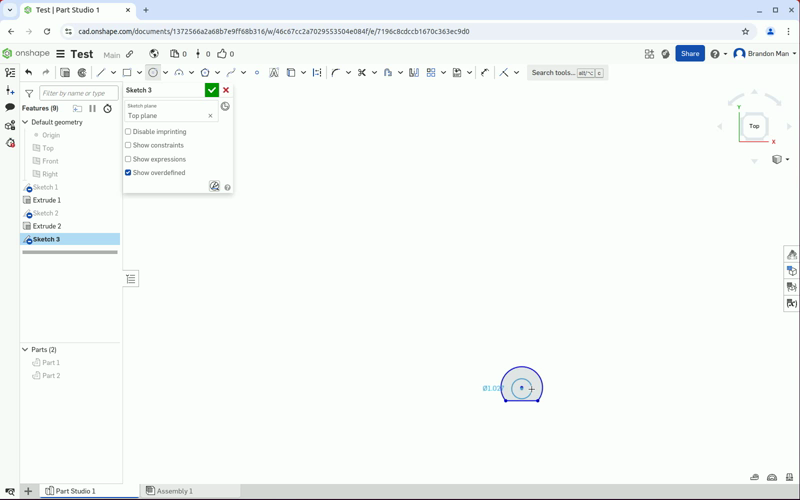
scroll(6)
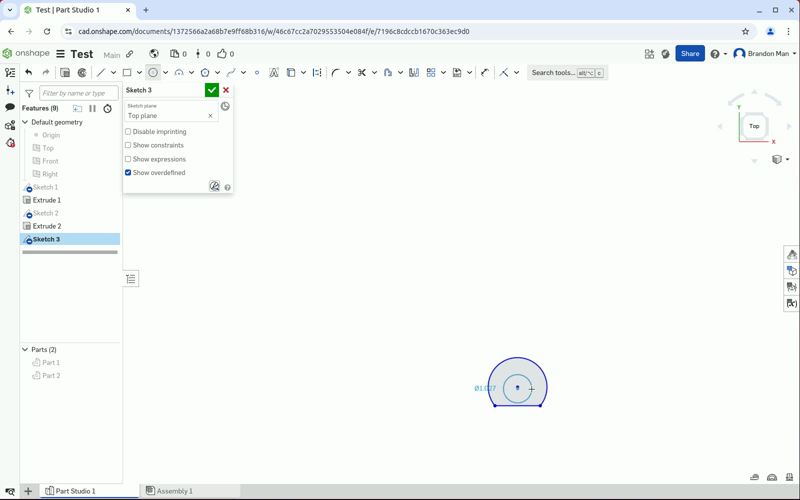
scroll(6)
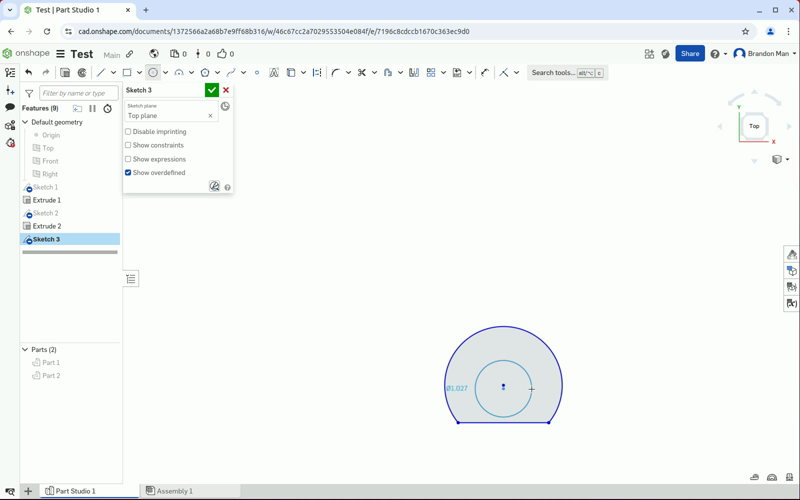
click(531, 388)
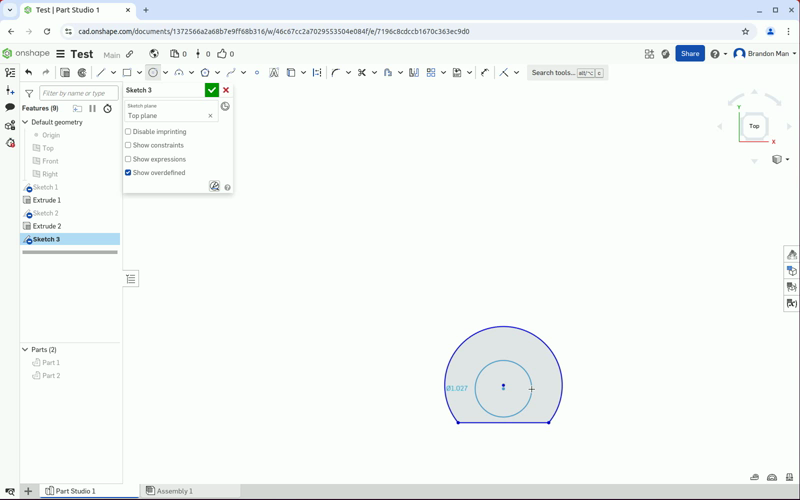
scroll(-6)
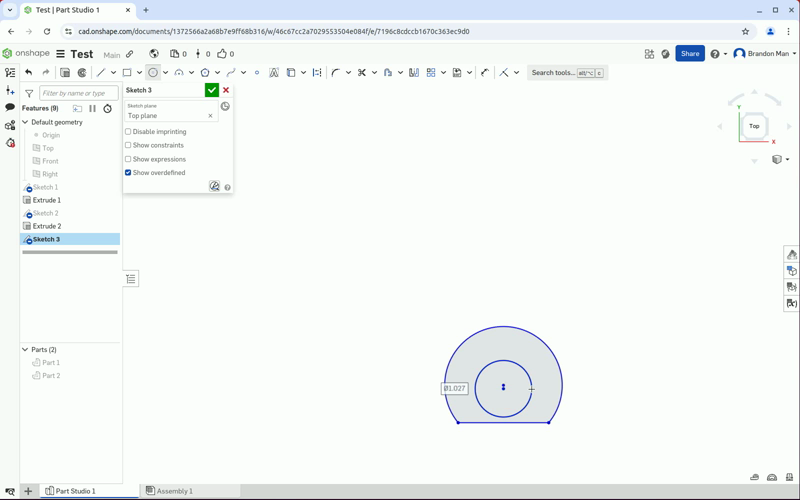
scroll(-6)
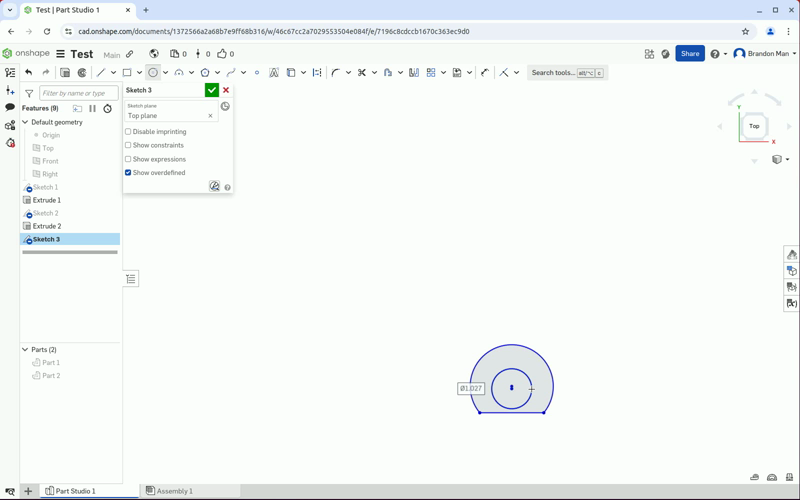
scroll(-6)
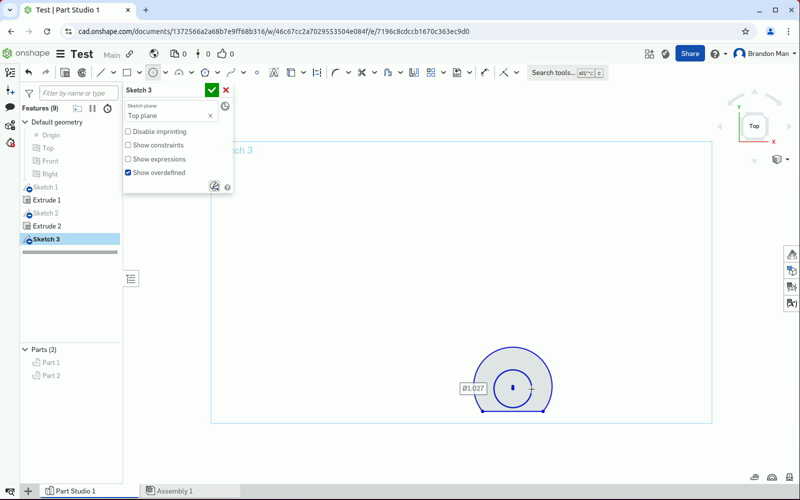
scroll(-6)
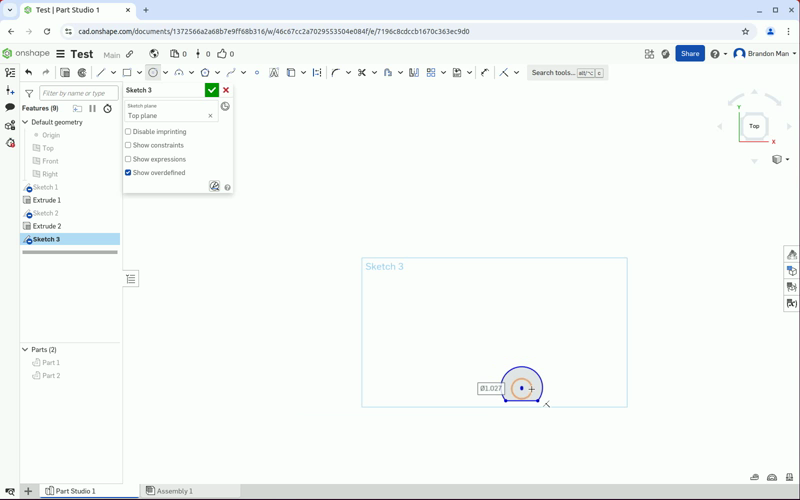
scroll(-6)
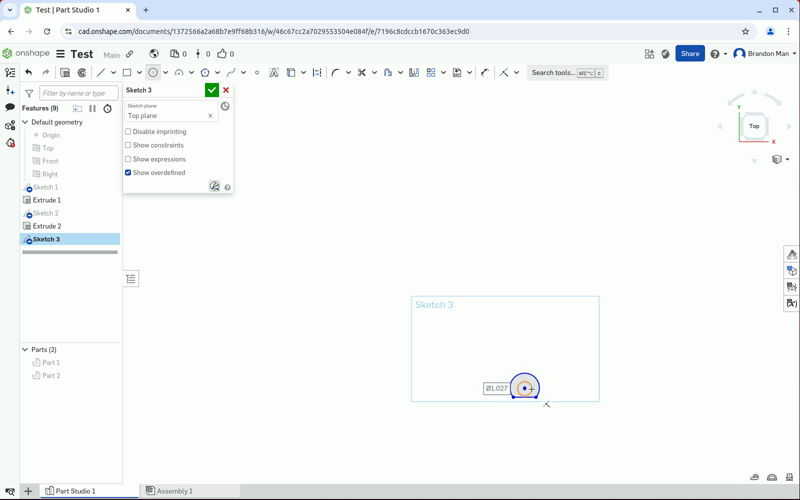
scroll(-6)
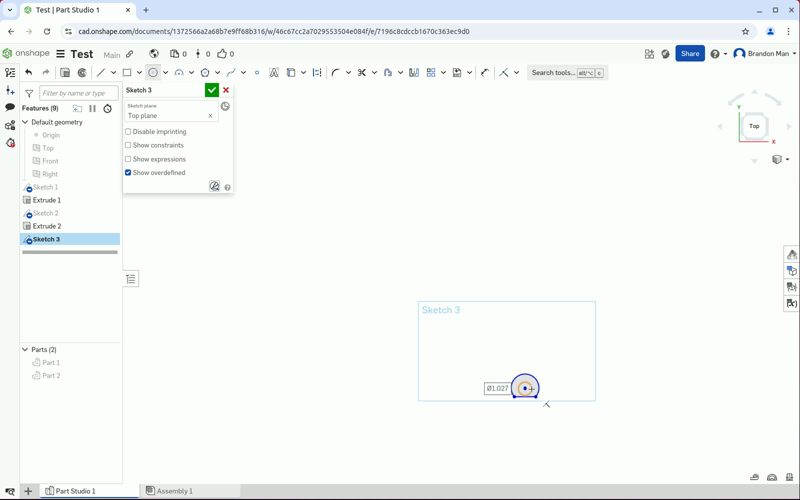
scroll(-6)
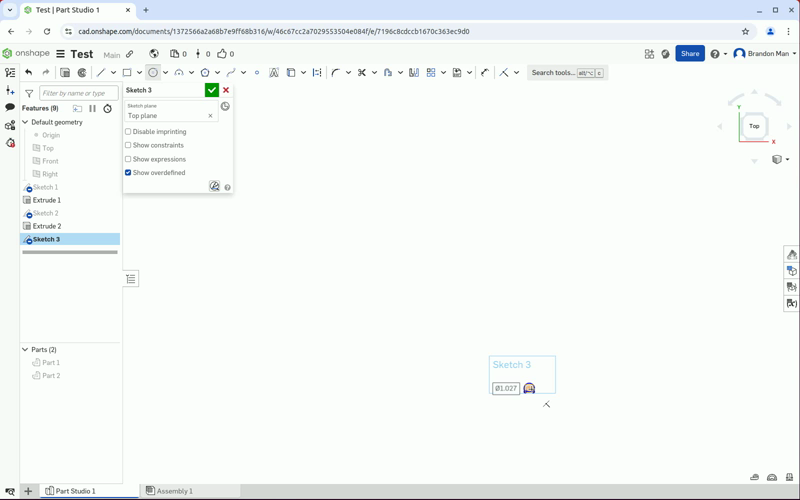
key(esc)
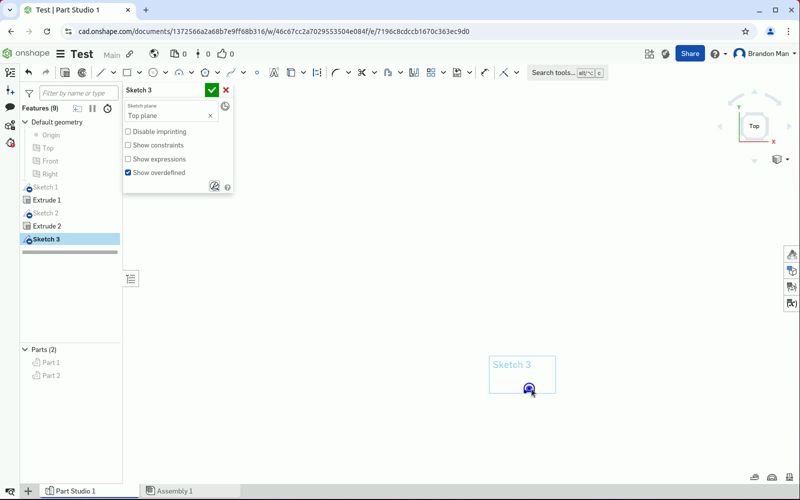
mouse_move(531, 389)
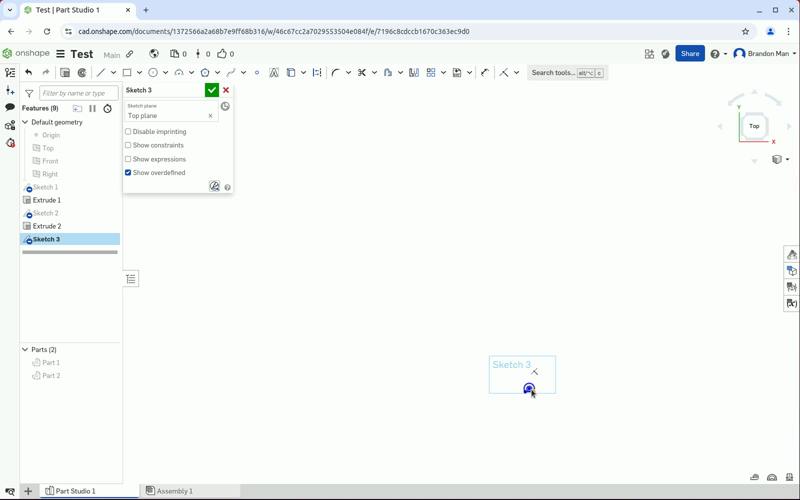
scroll(6)
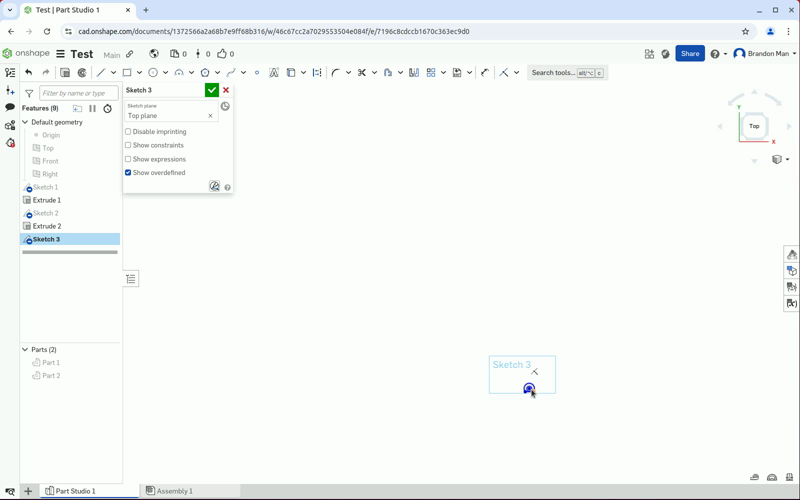
scroll(6)
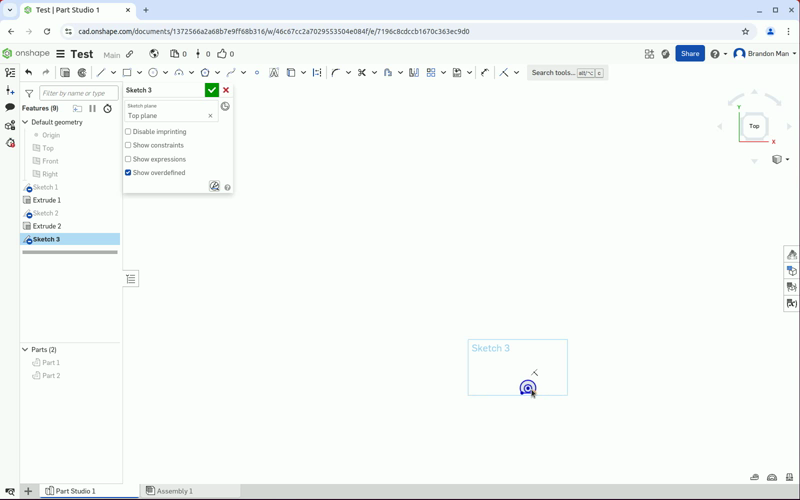
scroll(6)
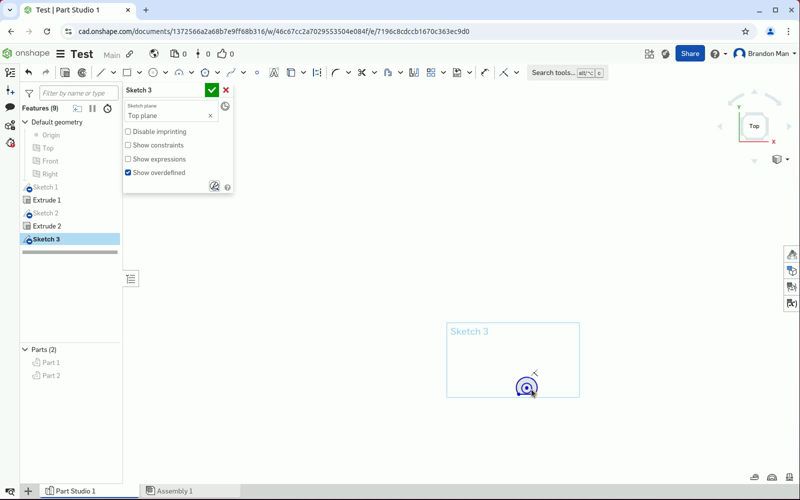
scroll(6)
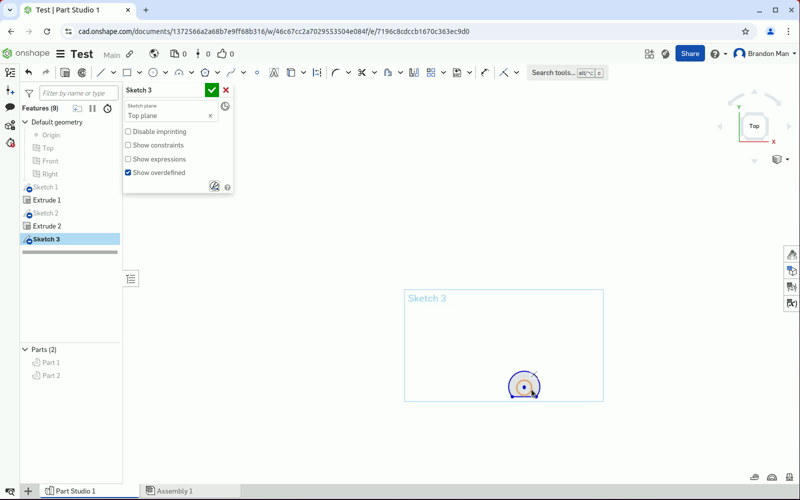
scroll(6)
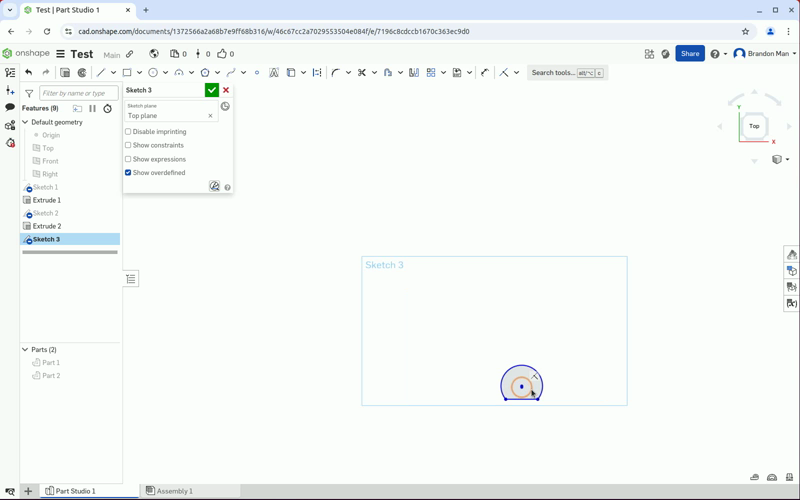
scroll(6)
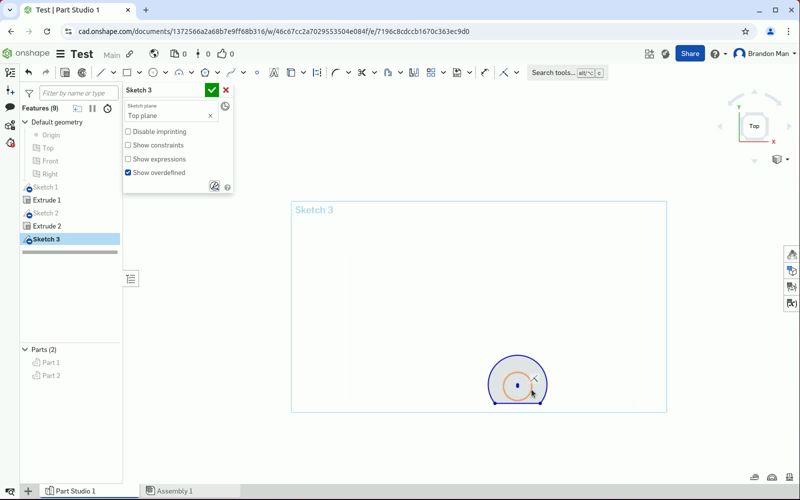
scroll(6)
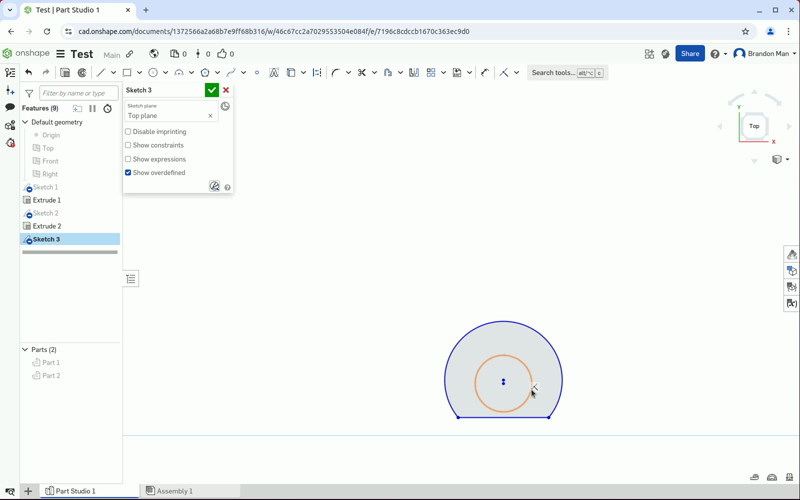
click(531, 389)
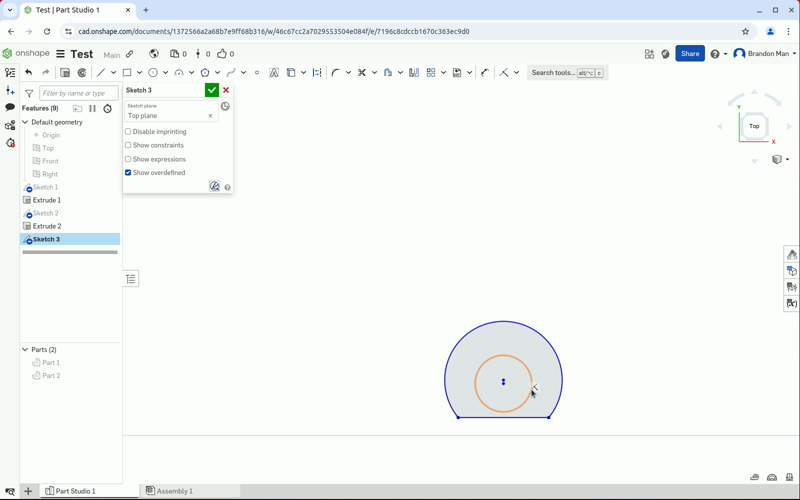
scroll(-6)
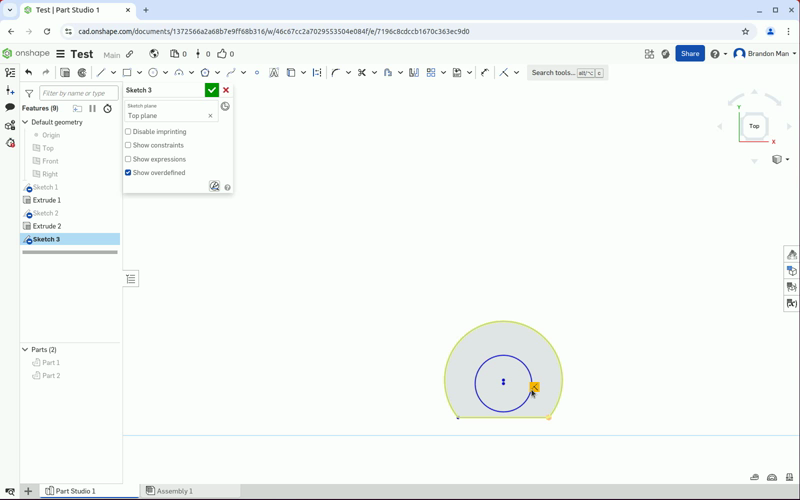
scroll(-6)
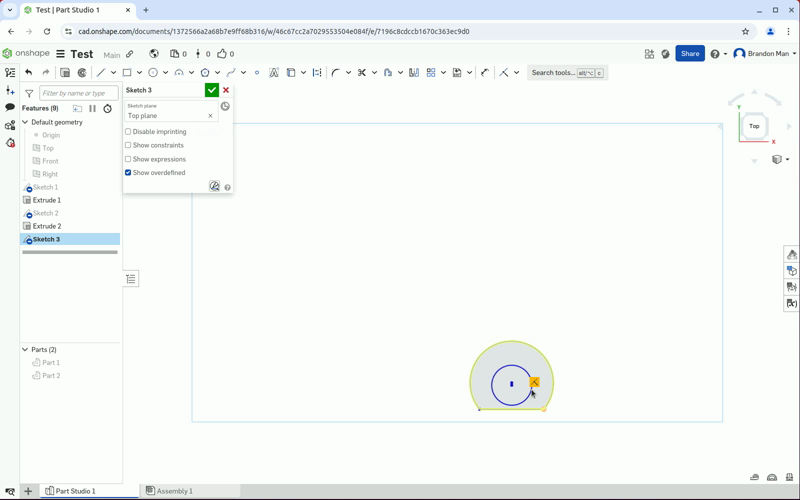
scroll(-6)
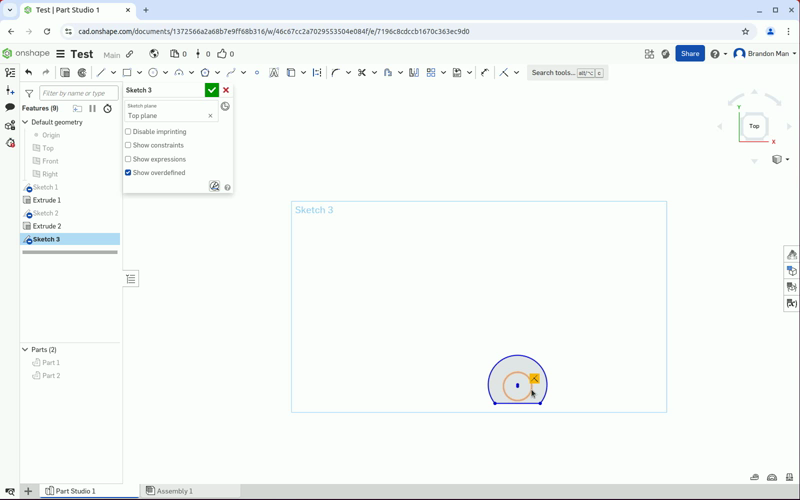
scroll(-6)
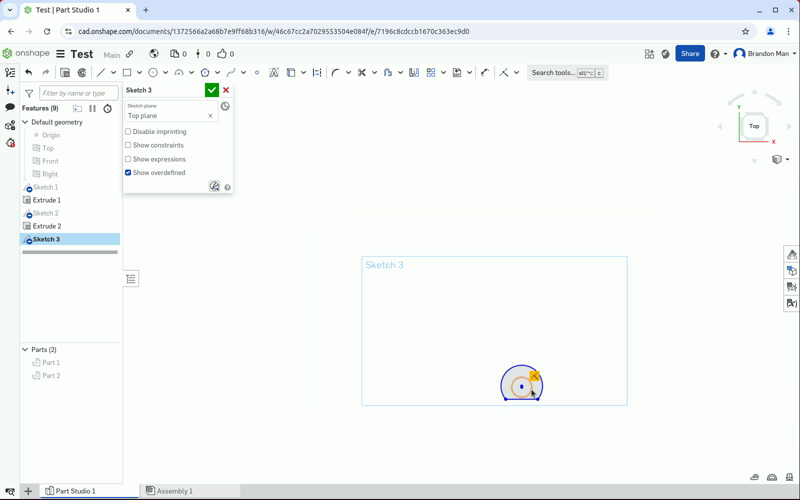
scroll(-6)
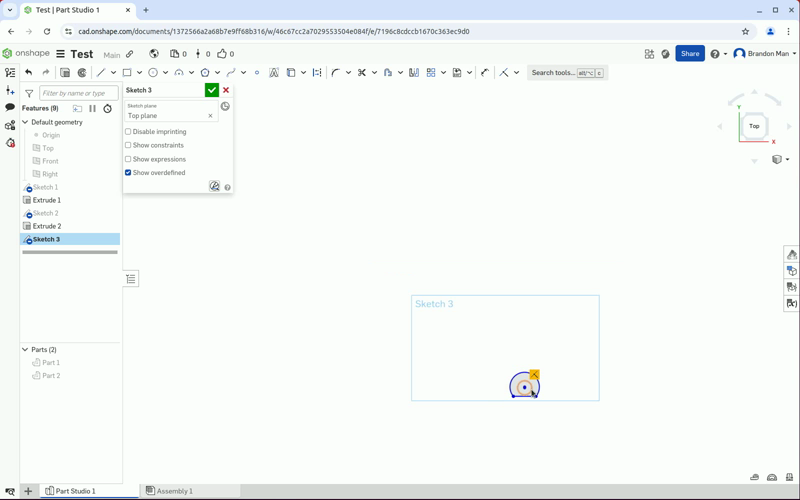
scroll(-6)
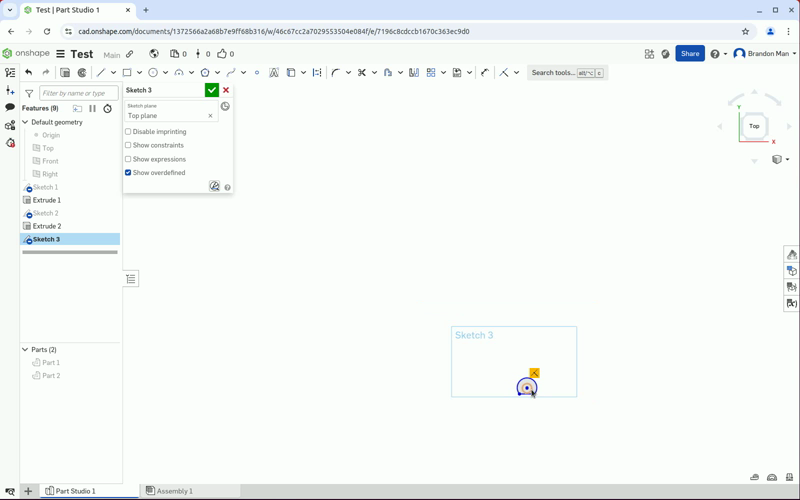
scroll(-6)
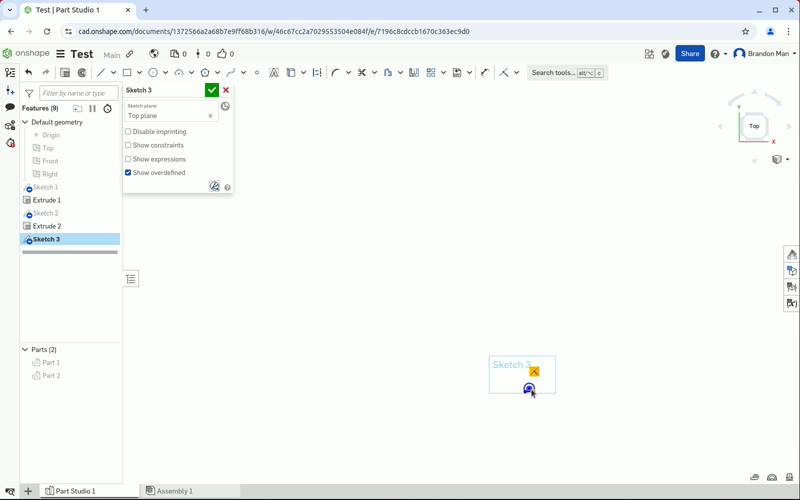
mouse_move(73, 352)
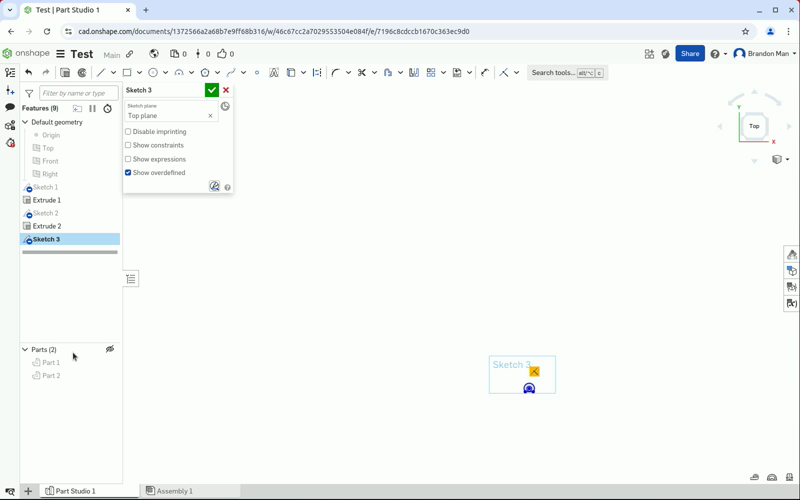
key(shift+y)
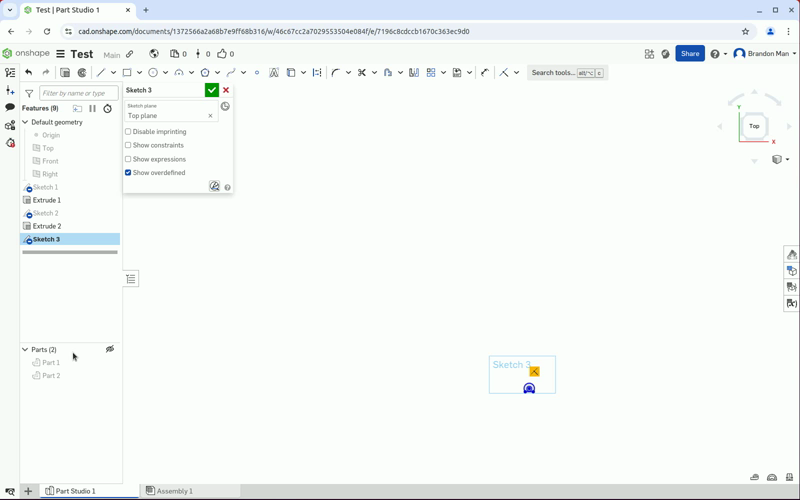
key(shift+e)
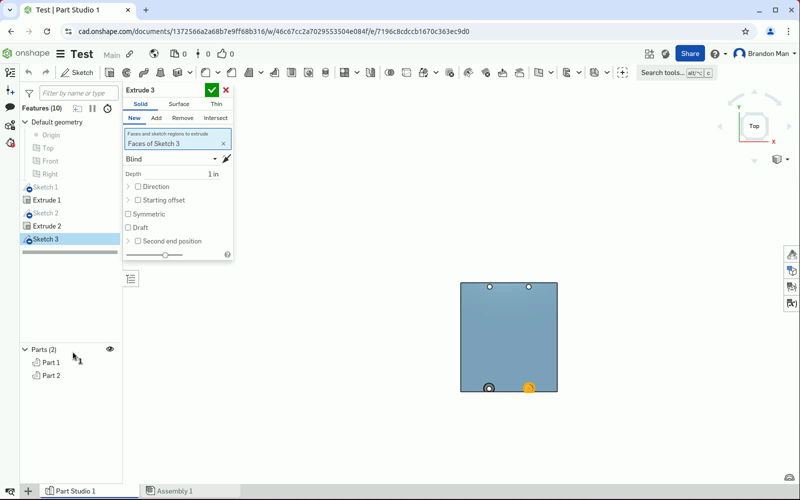
mouse_move(143, 106)
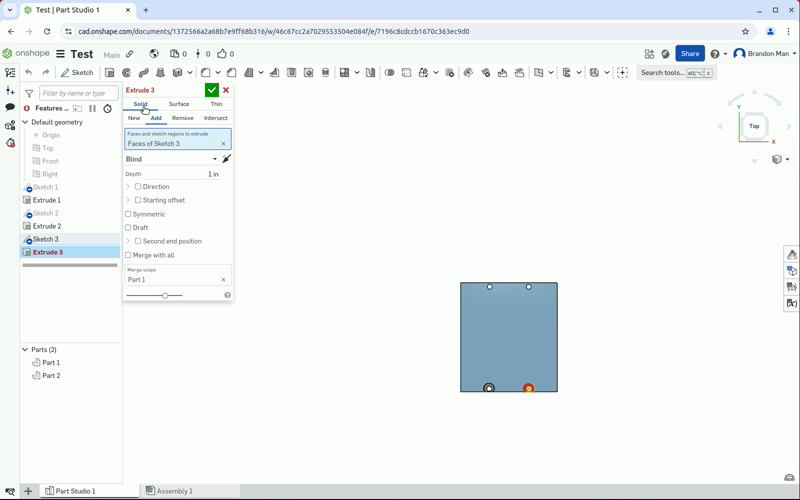
click(143, 106)
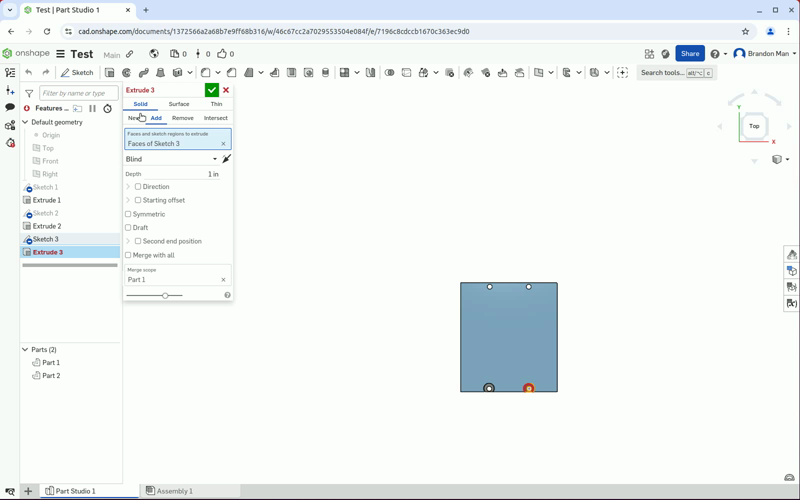
mouse_move(137, 120)
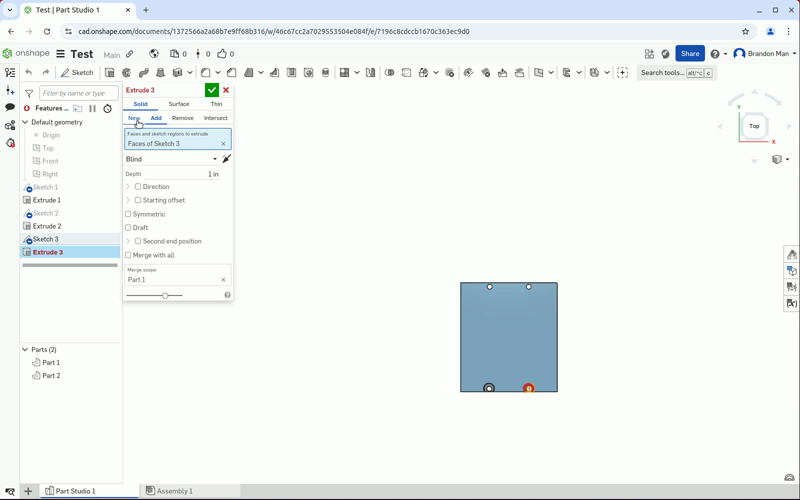
click(137, 120)
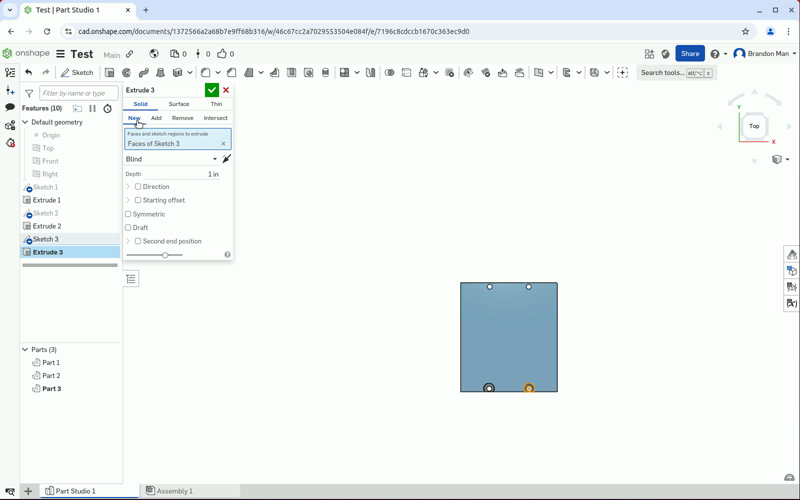
key(tab, 4)
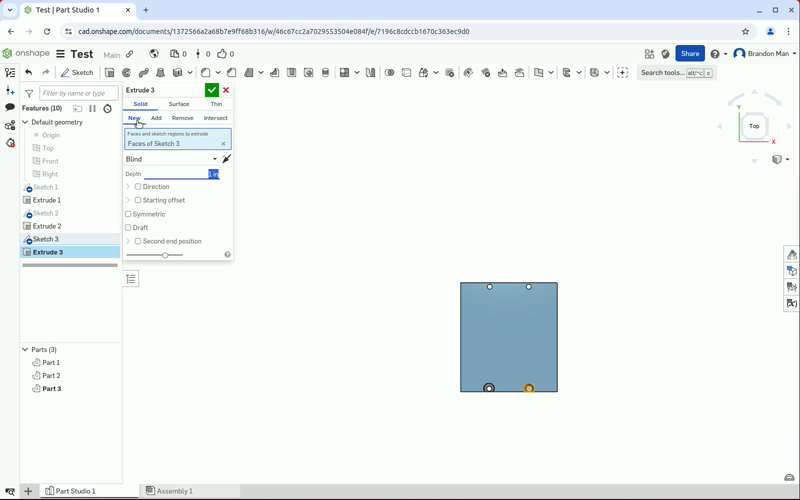
text(2.166)
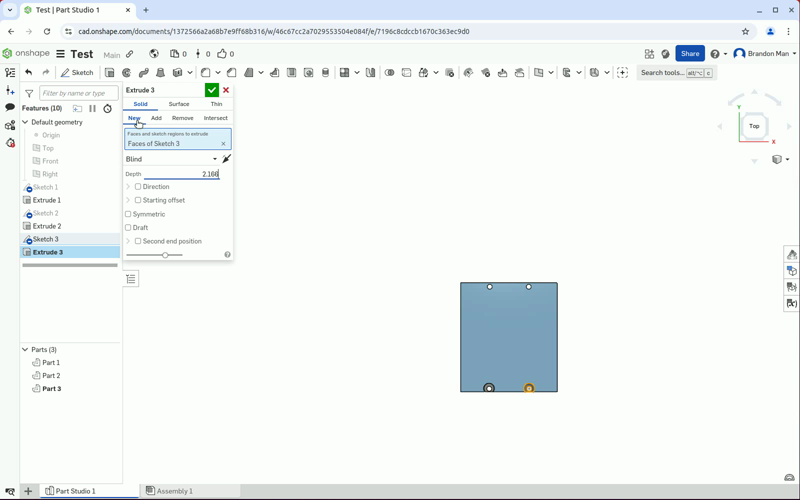
key(enter)
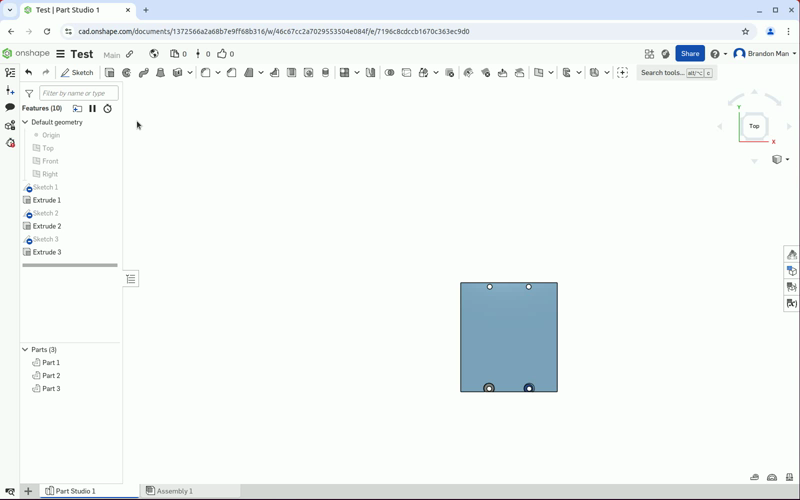
key(shift+h)
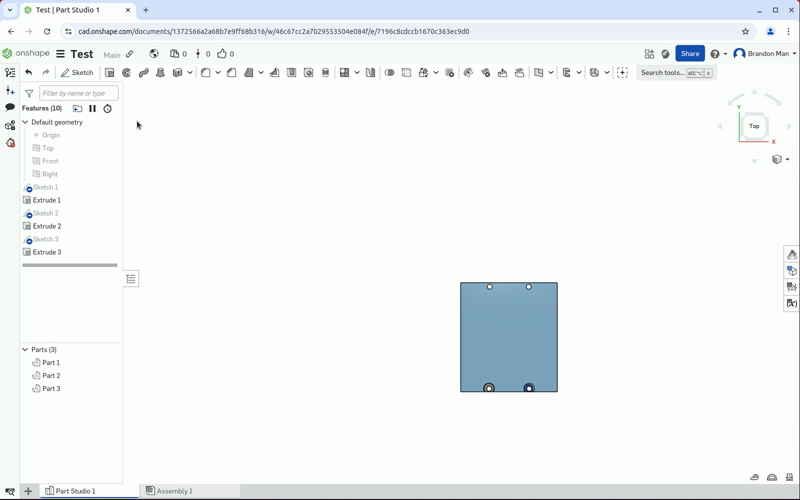
key(shift+h)
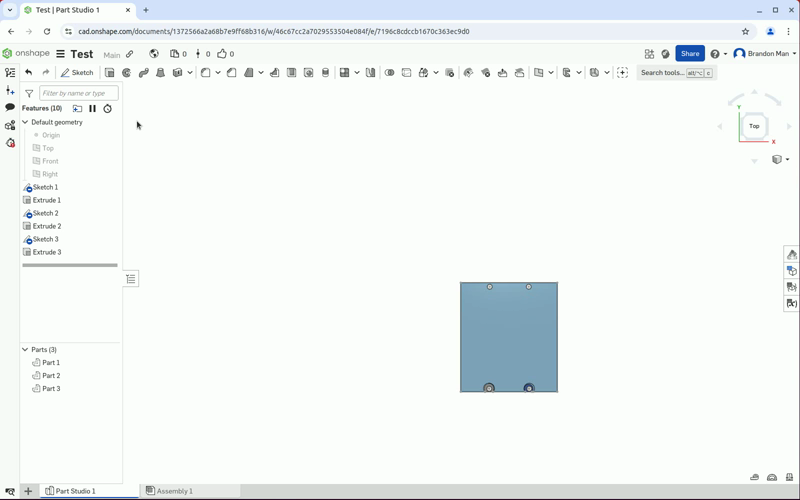
key(shift+7)
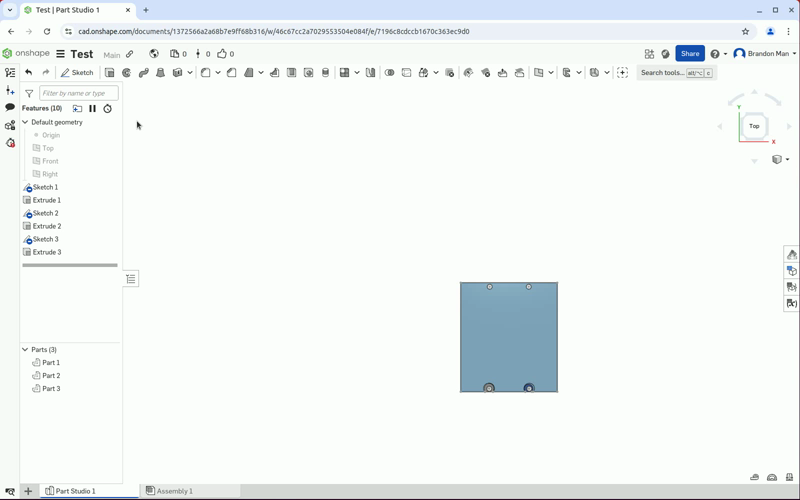
key(up, 3)
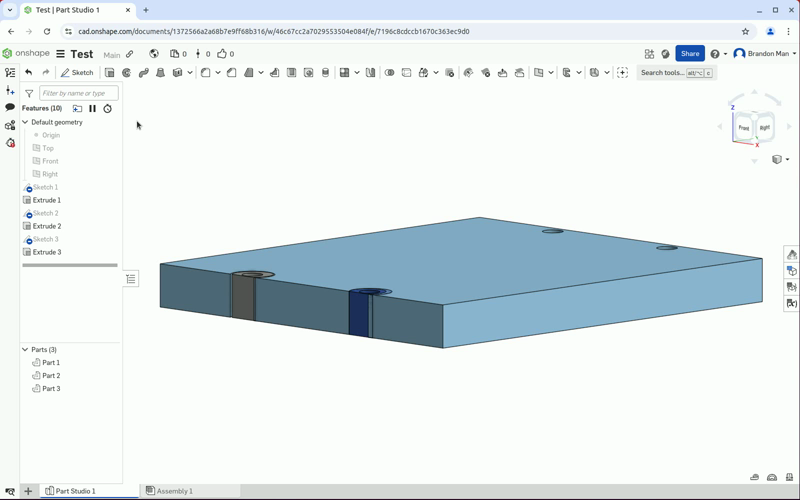
key(left, 3)
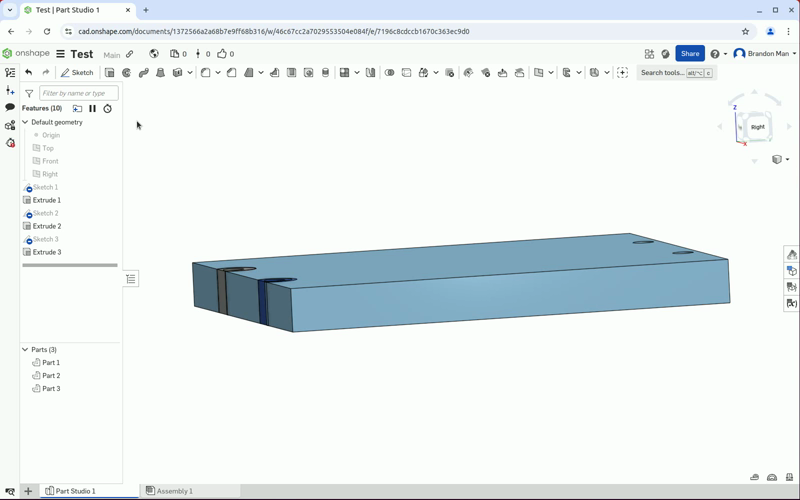
key(right, 3)
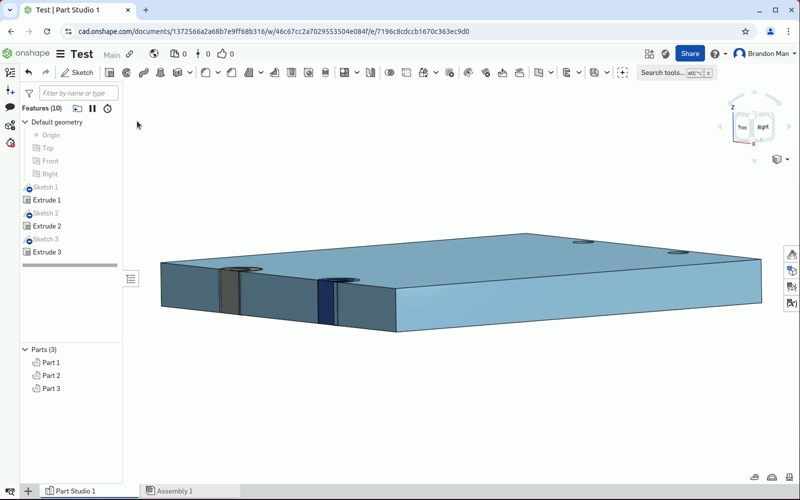
key(down, 3)
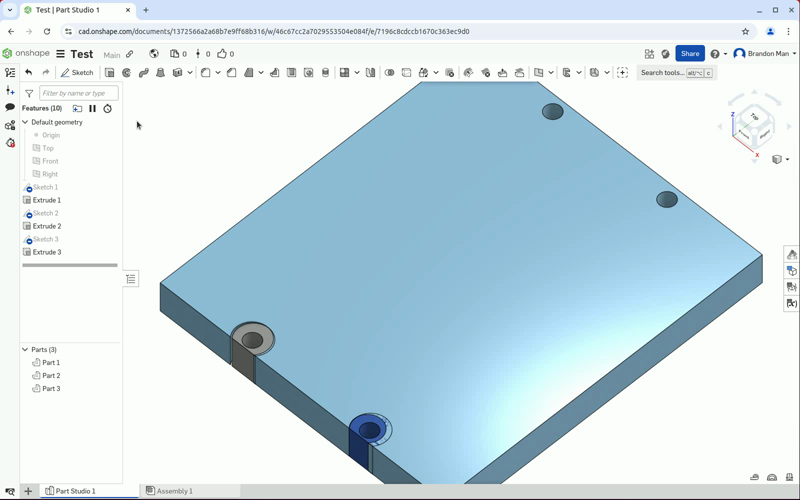
mouse_move(73, 189)
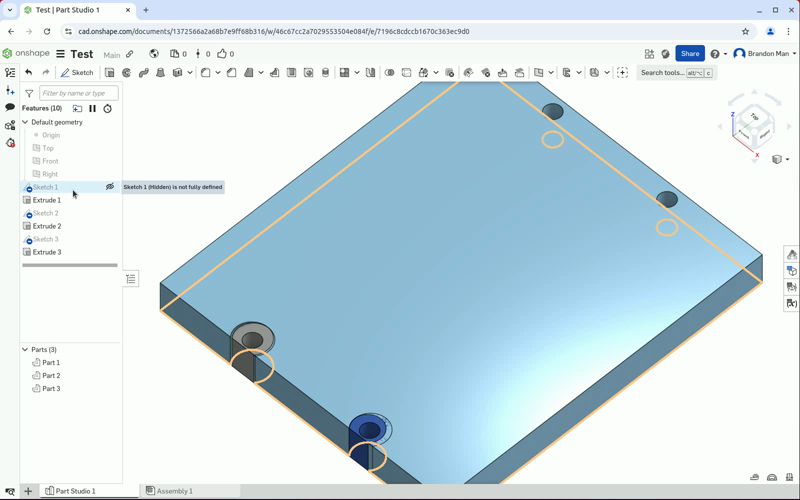
click(73, 189)